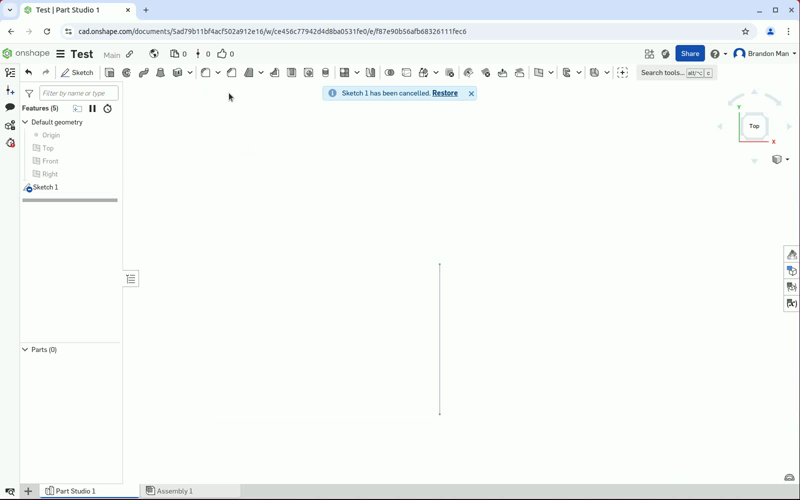
key(shift+h)
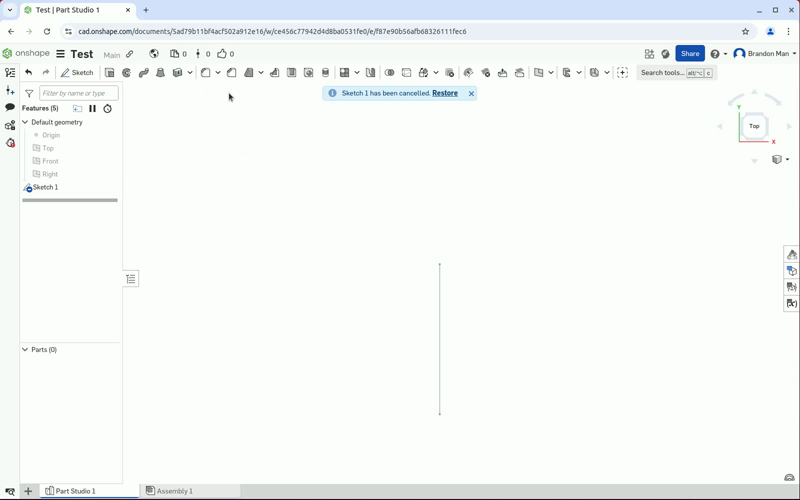
key(shift+s)
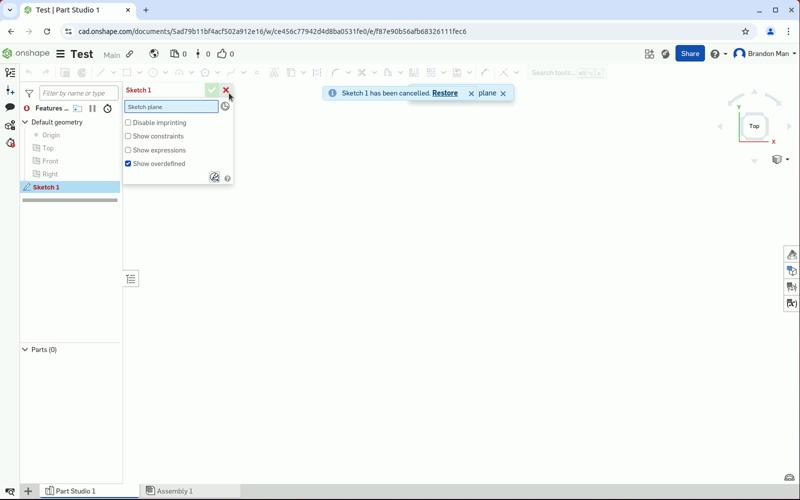
mouse_move(73, 150)
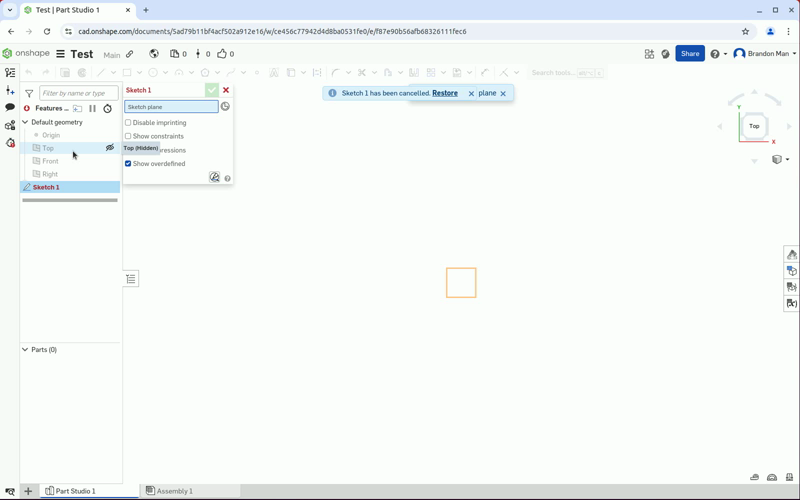
click(73, 150)
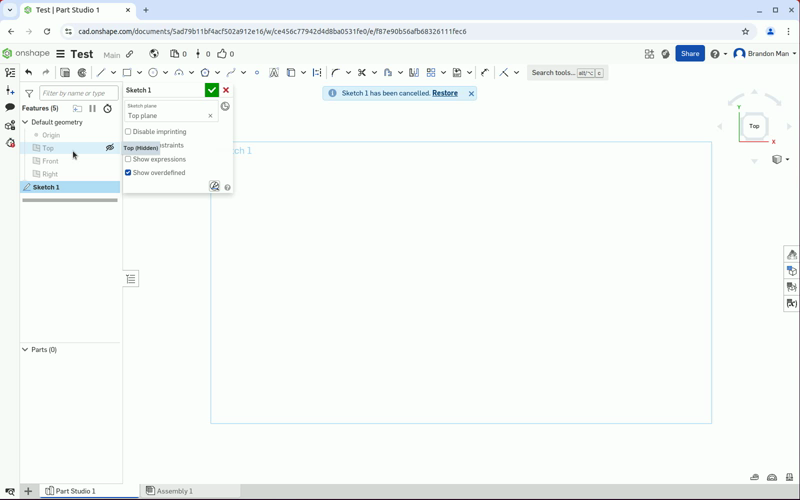
mouse_move(73, 352)
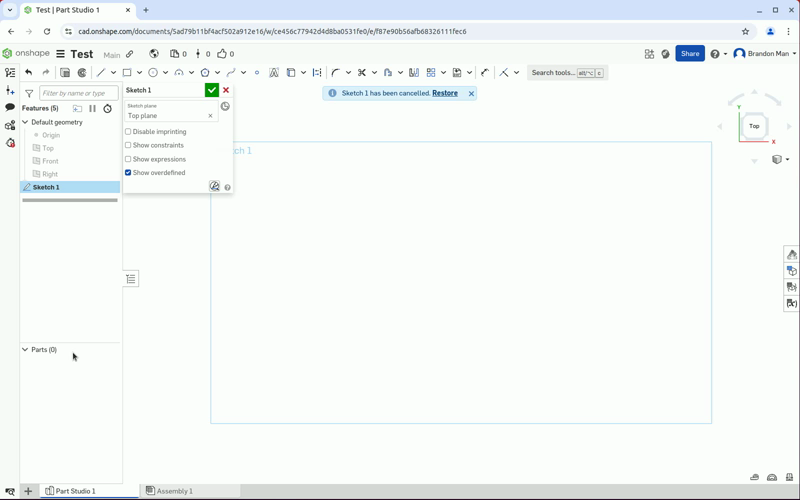
key(y)
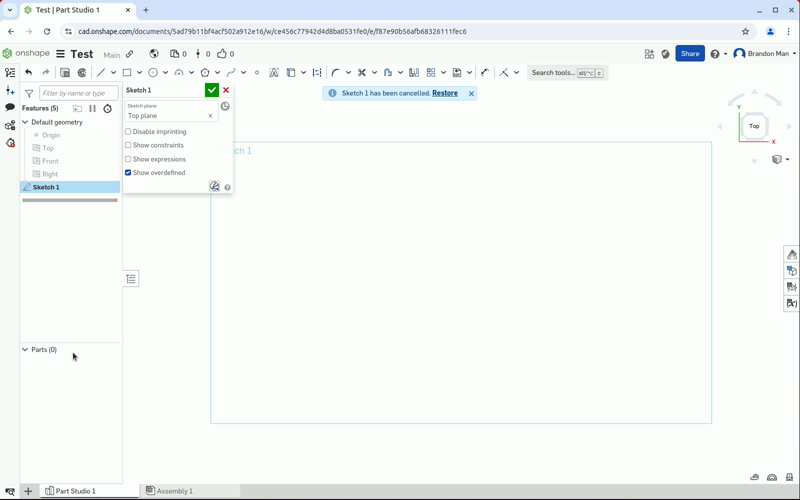
key(l)
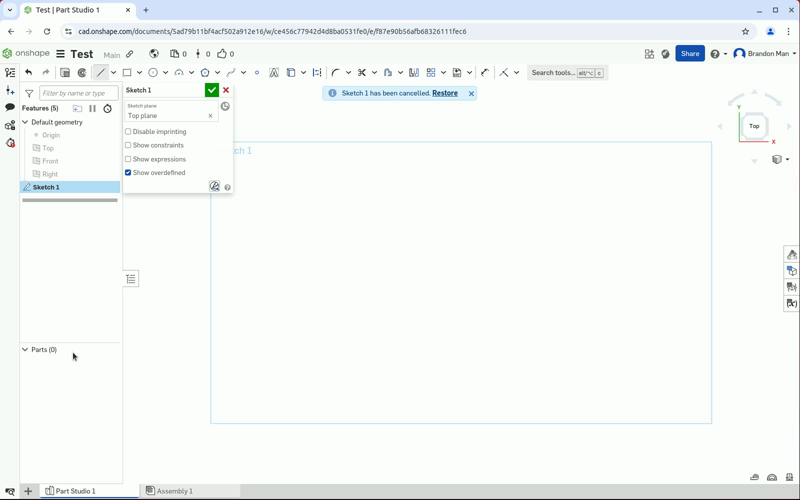
key_down(shift)
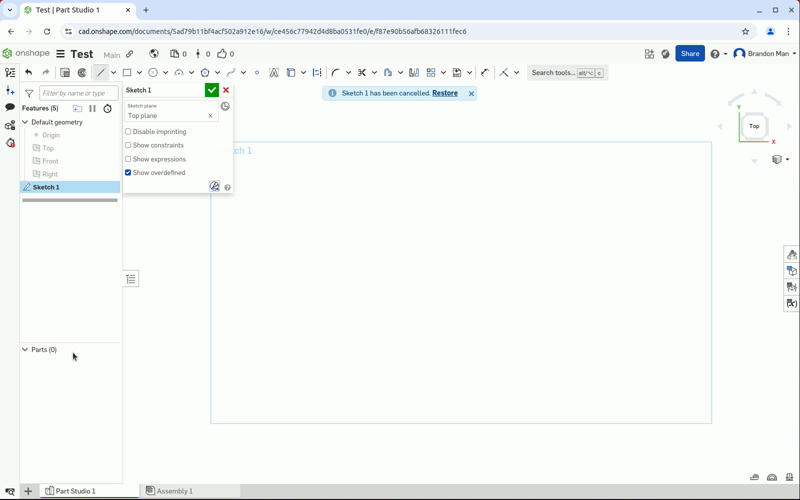
mouse_move(348, 339)
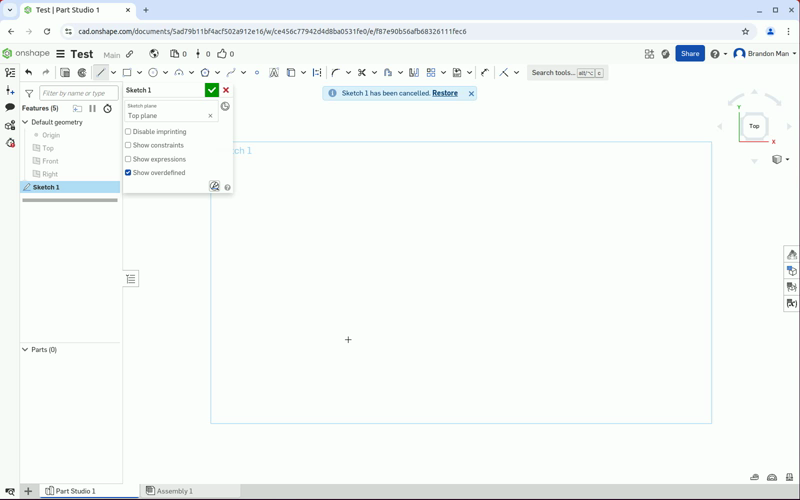
click(348, 339)
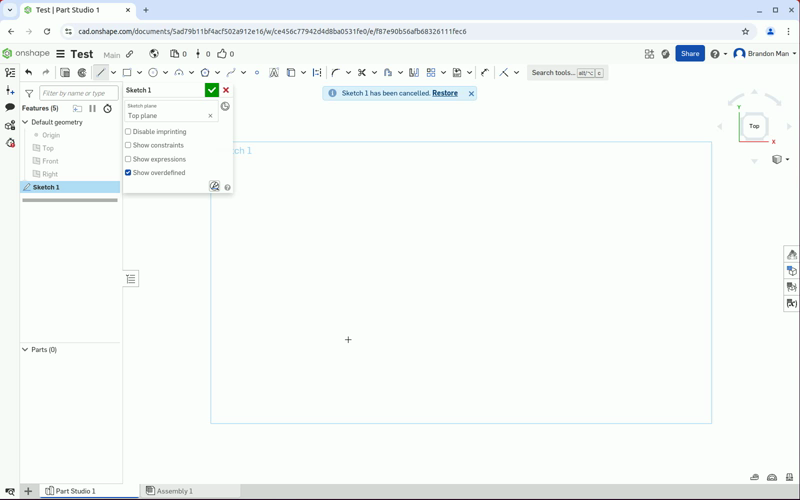
key_up(shift)
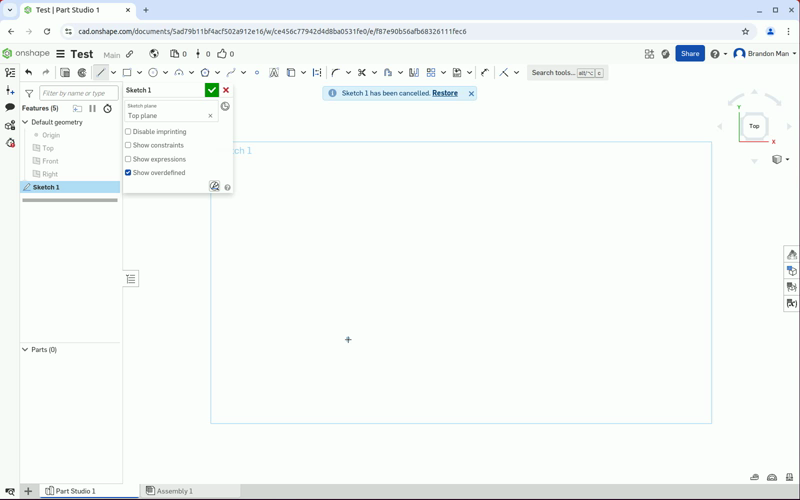
key_down(shift)
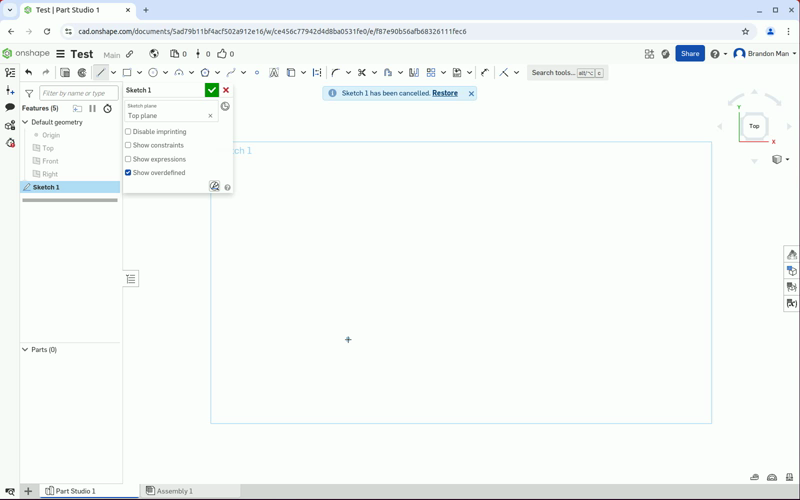
mouse_move(423, 339)
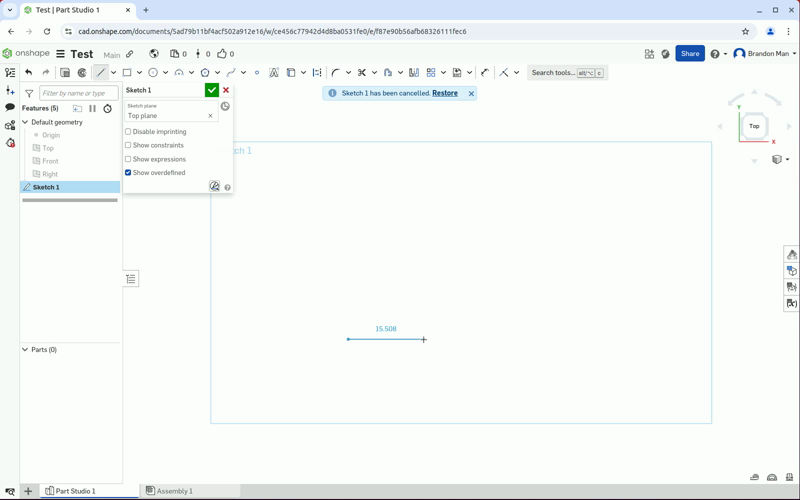
click(423, 339)
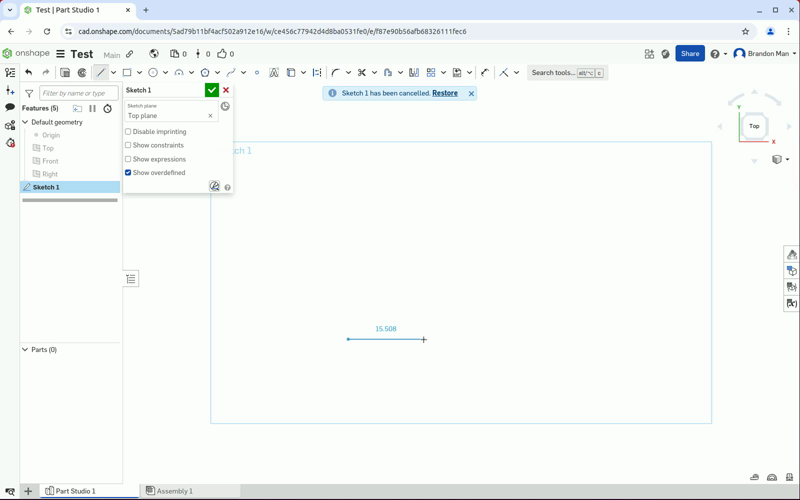
key_up(shift)
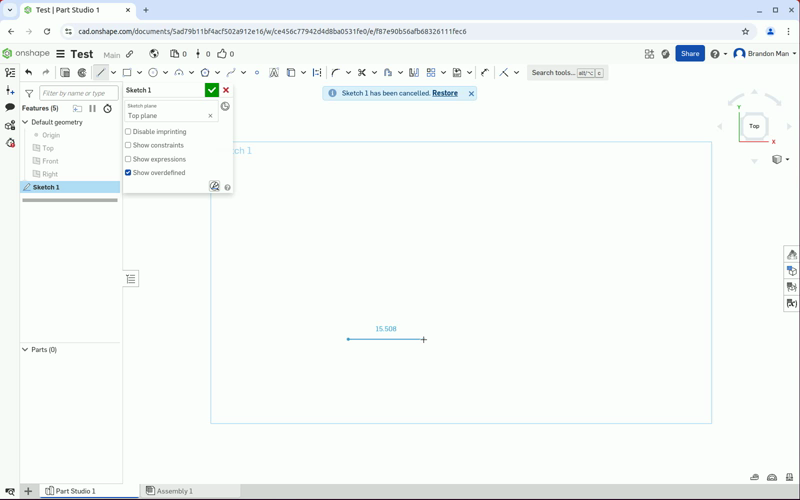
key_down(shift)
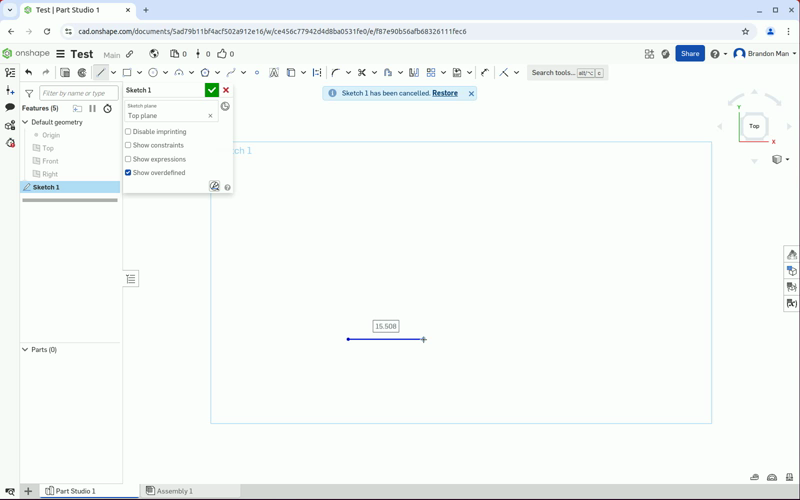
mouse_move(423, 207)
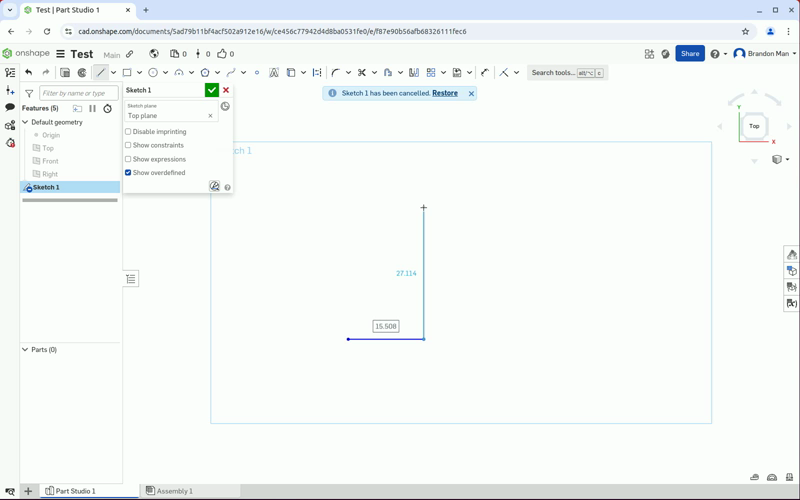
click(423, 207)
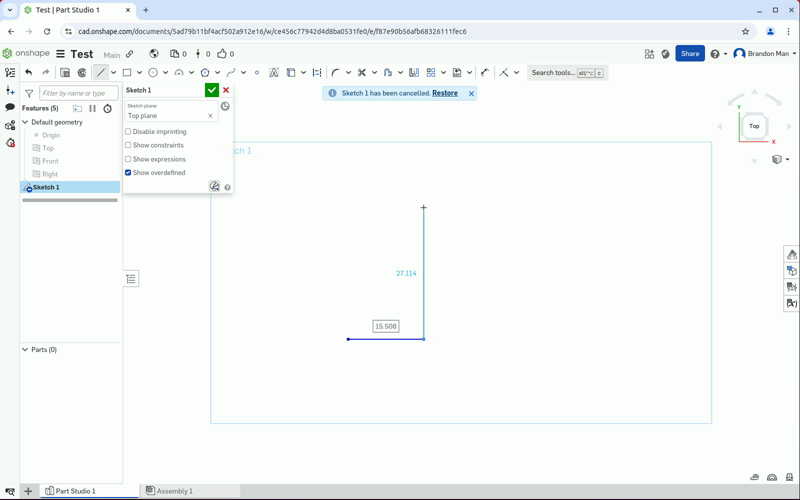
key_up(shift)
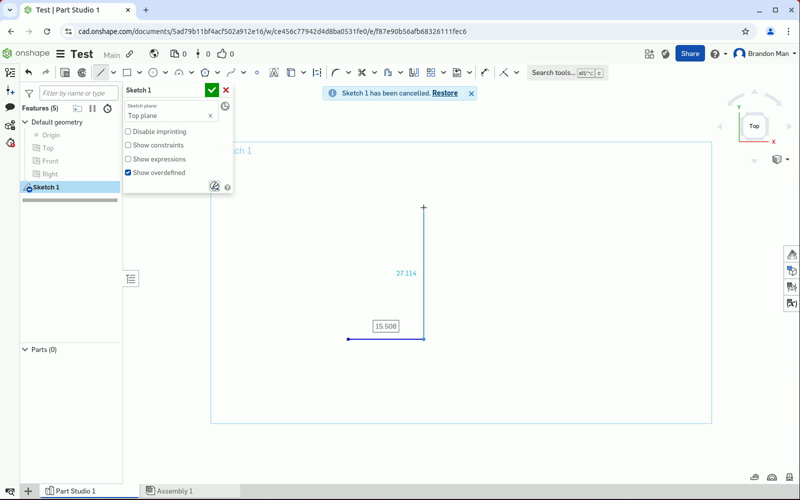
key_down(shift)
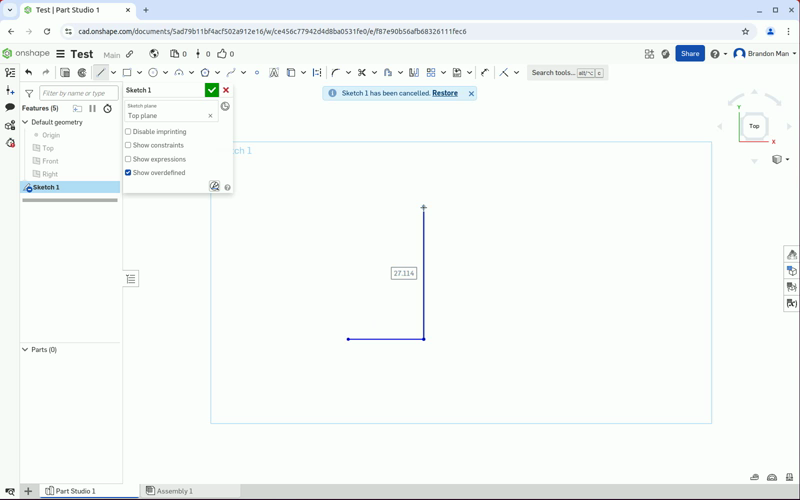
mouse_move(453, 207)
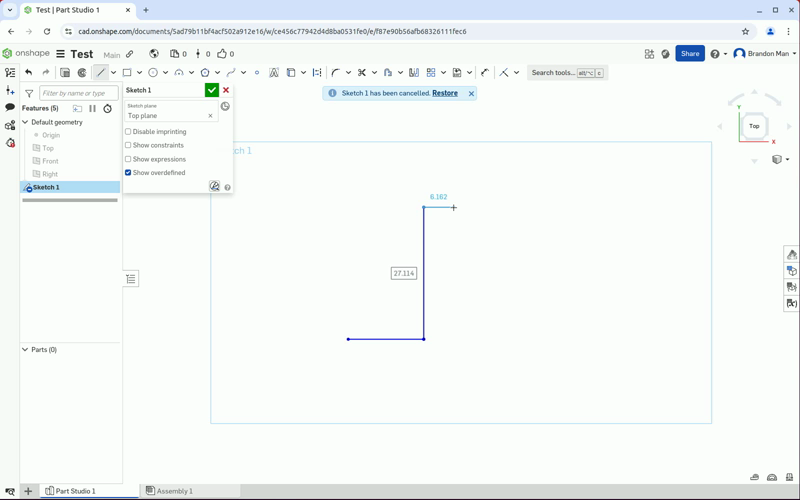
mouse_move(386, 172)
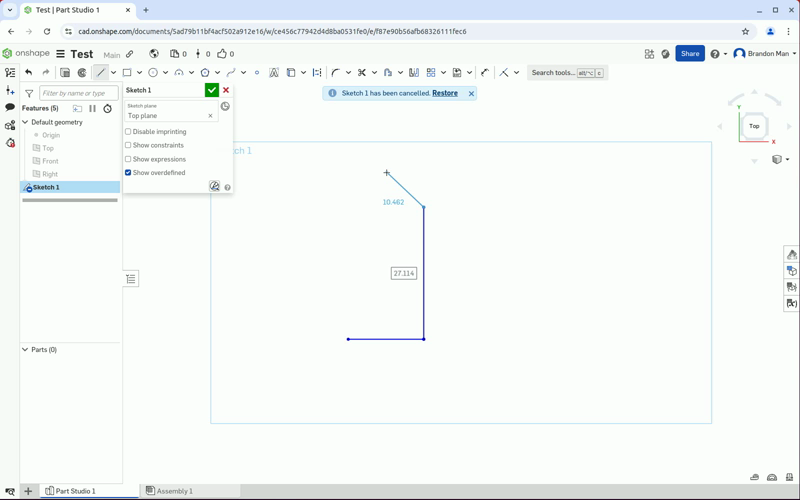
click(386, 172)
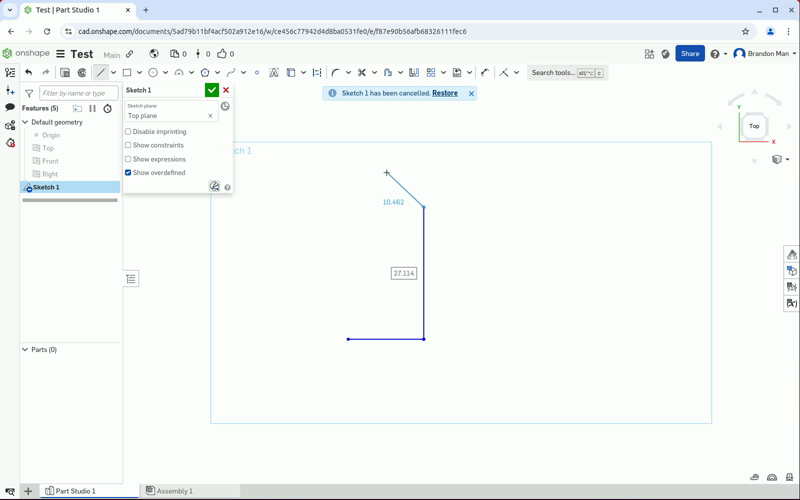
key_up(shift)
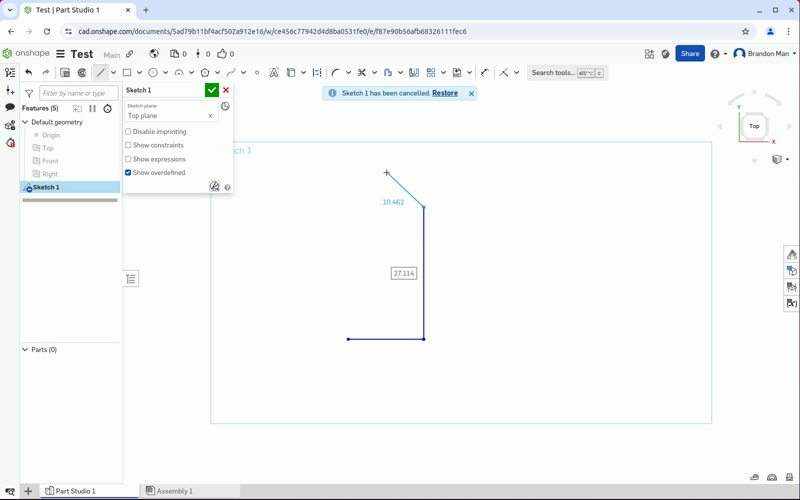
key_down(shift)
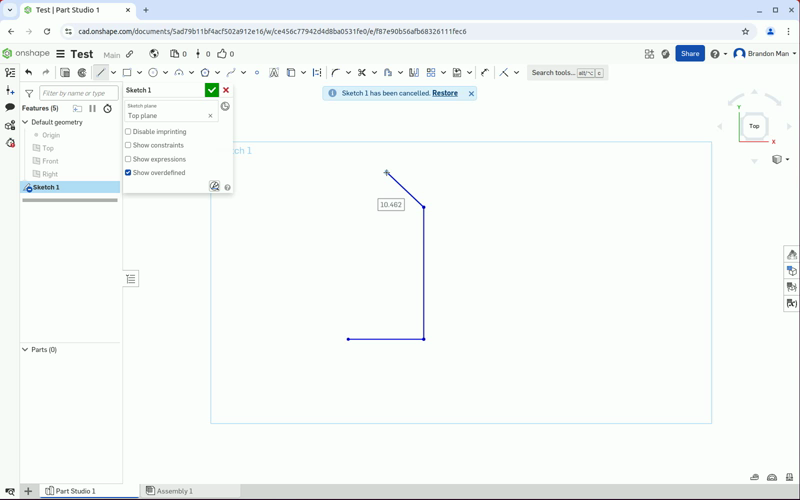
mouse_move(417, 172)
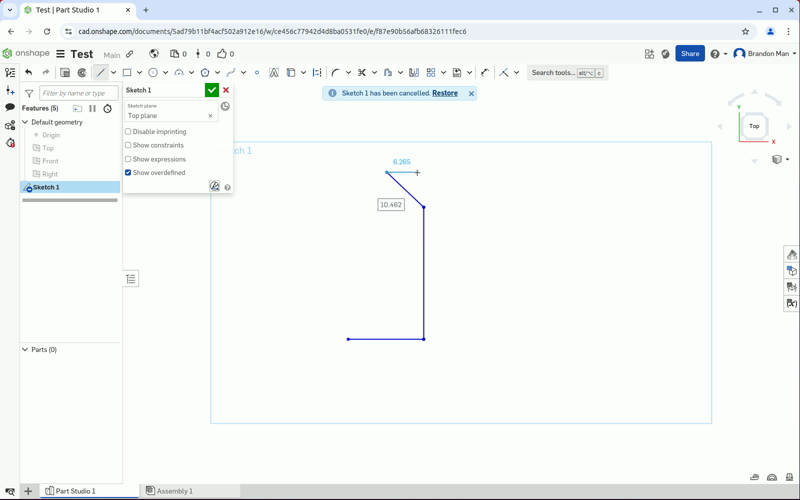
mouse_move(348, 207)
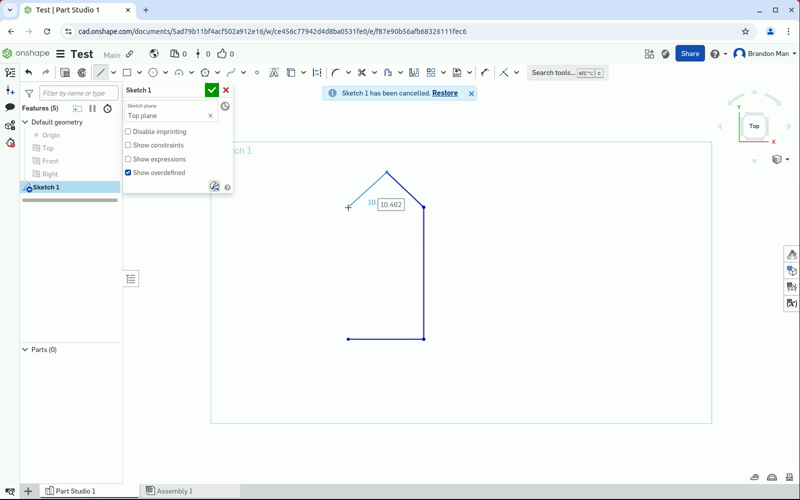
click(348, 207)
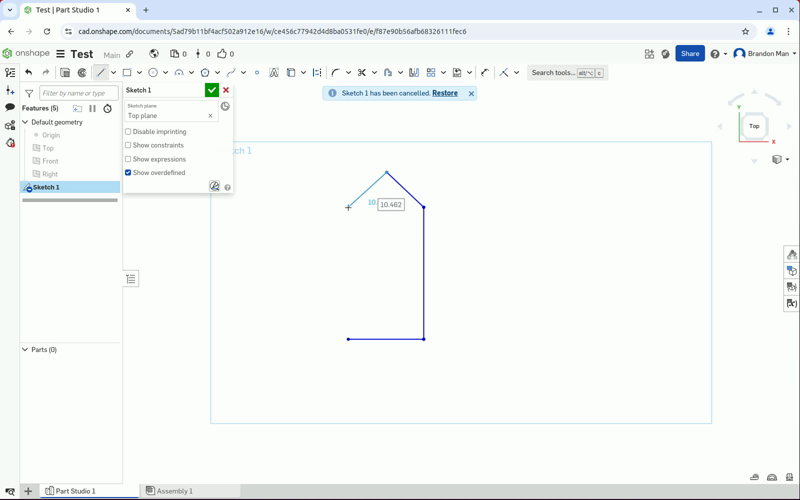
key_up(shift)
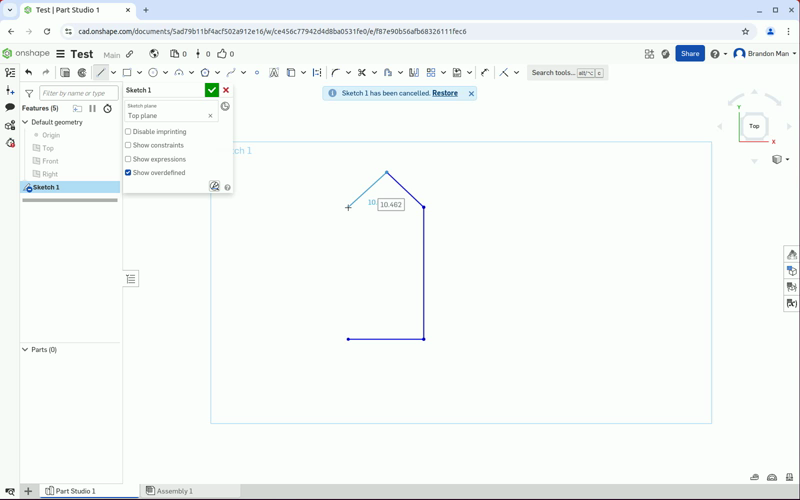
key_down(shift)
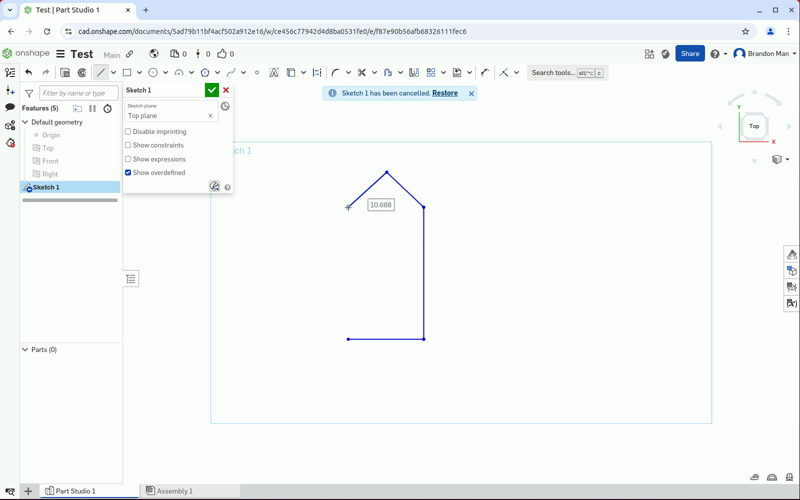
mouse_move(348, 339)
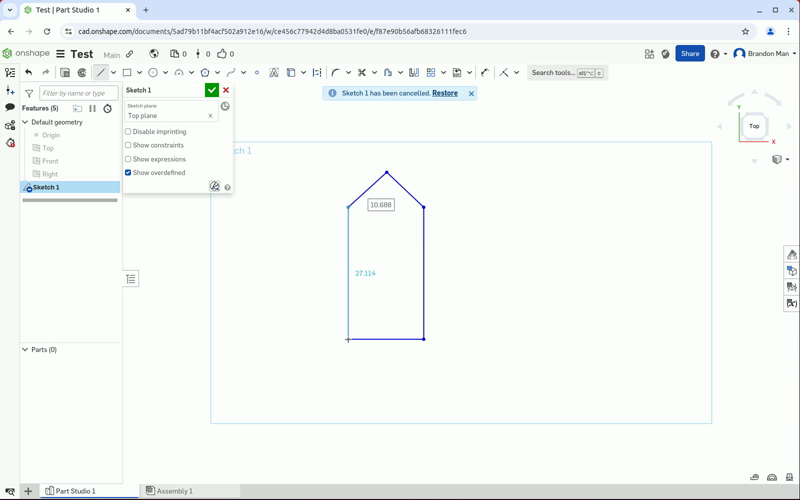
key_up(shift)
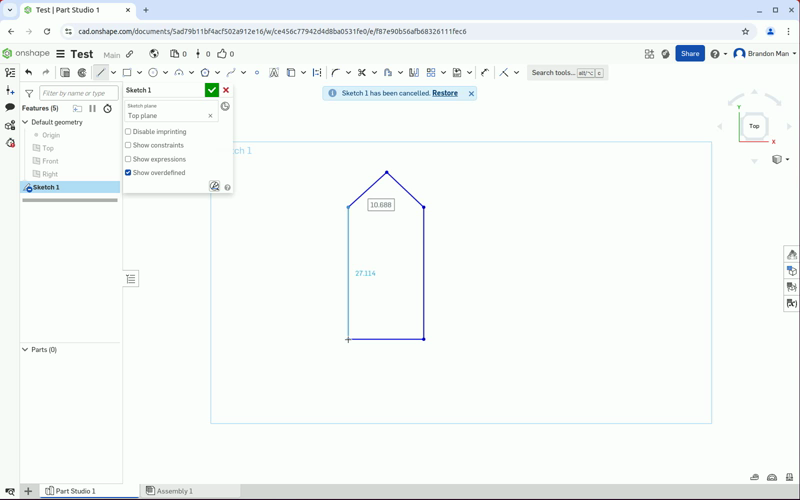
click(348, 339)
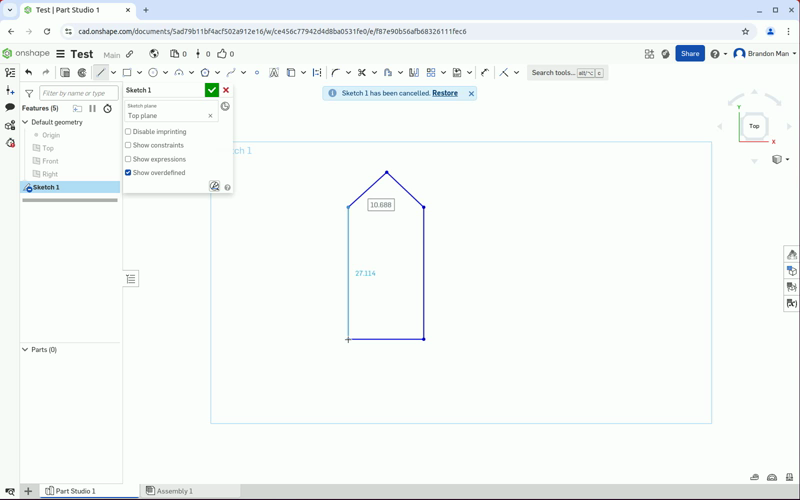
key(esc)
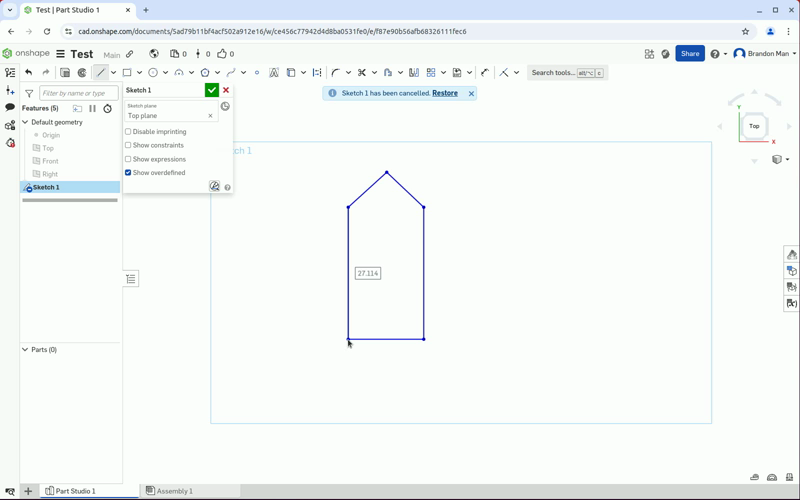
mouse_move(413, 224)
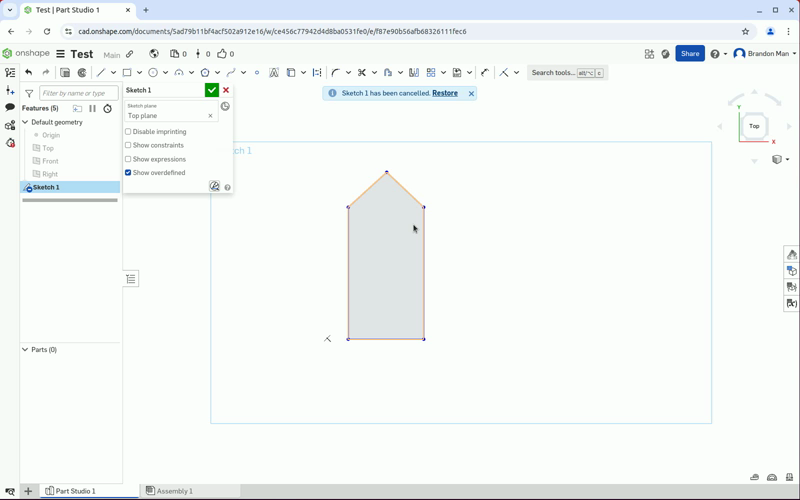
click(413, 224)
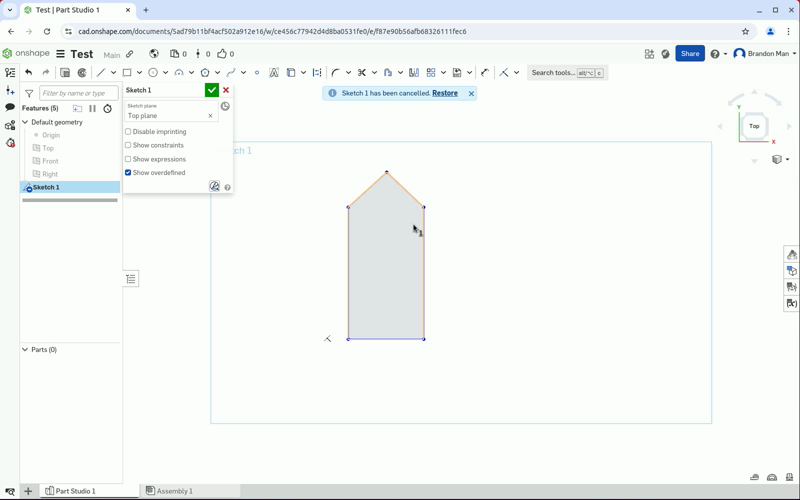
mouse_move(73, 352)
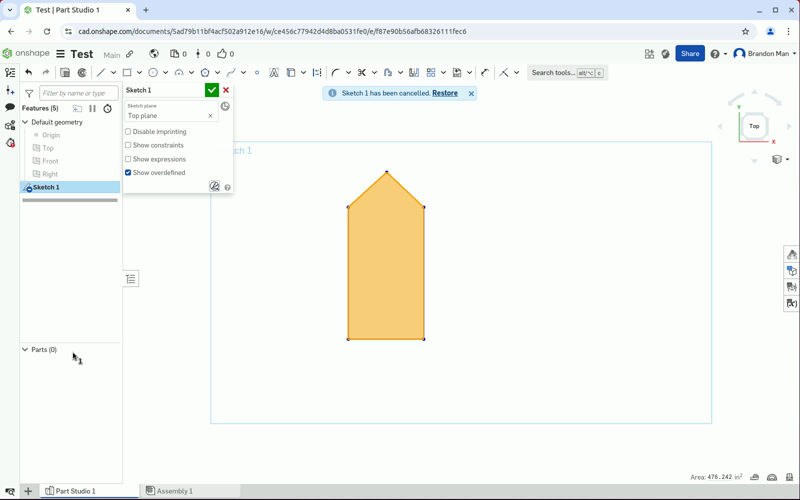
key(shift+y)
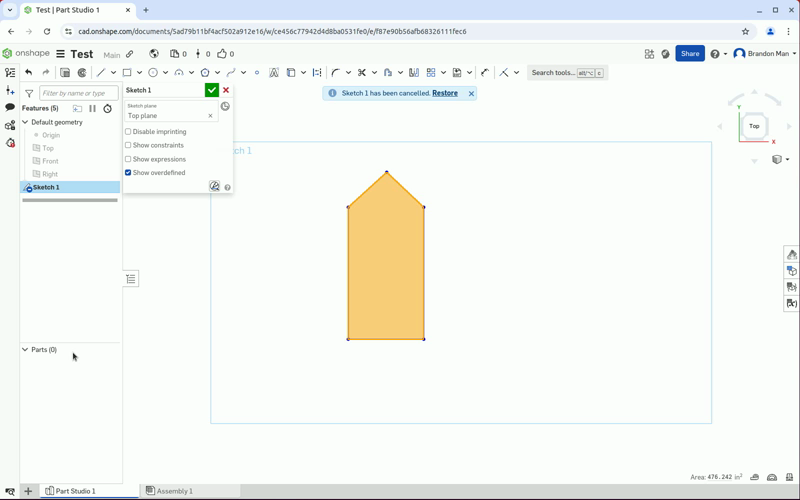
key(shift+e)
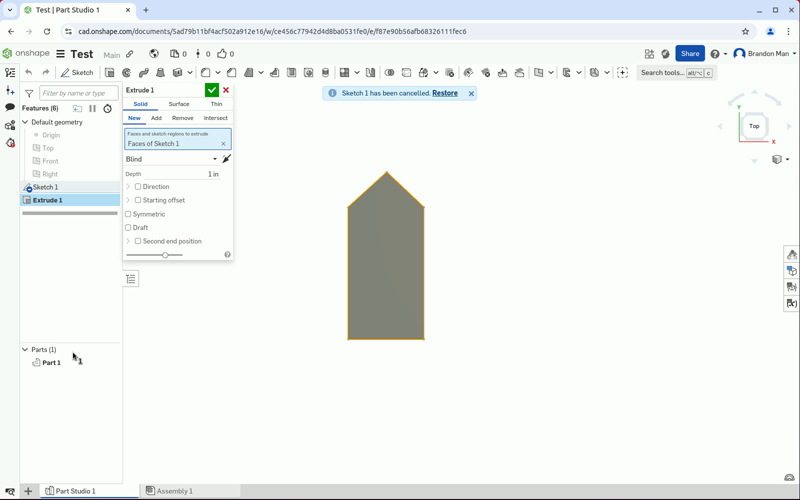
mouse_move(143, 106)
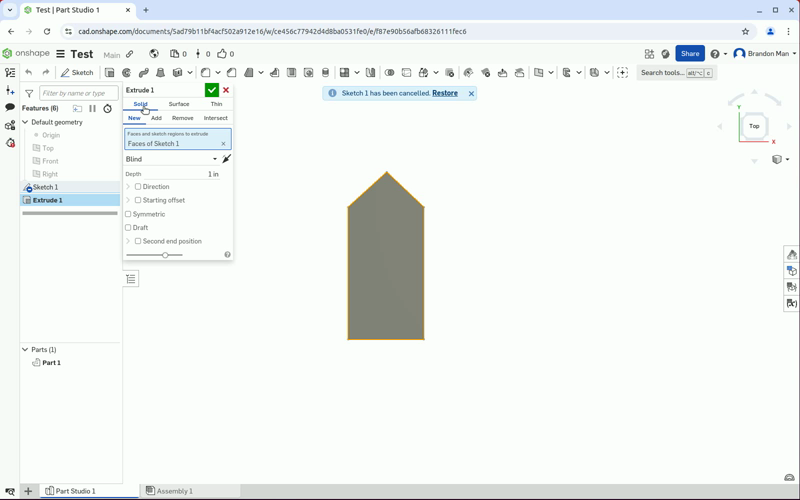
click(143, 106)
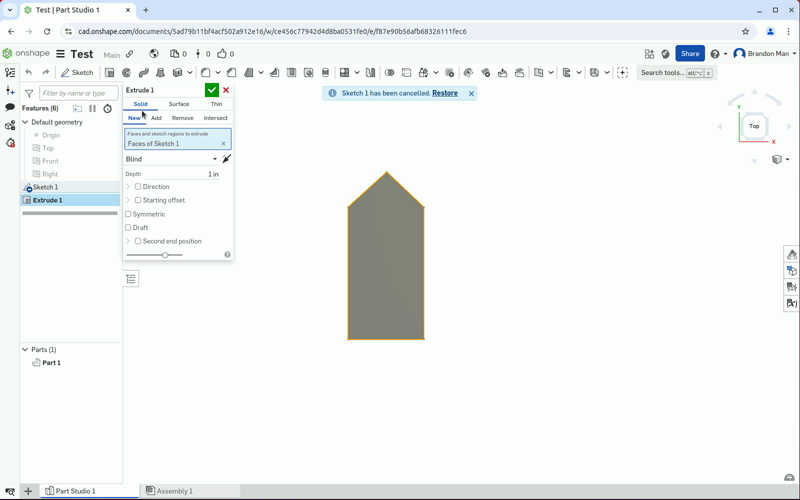
mouse_move(137, 120)
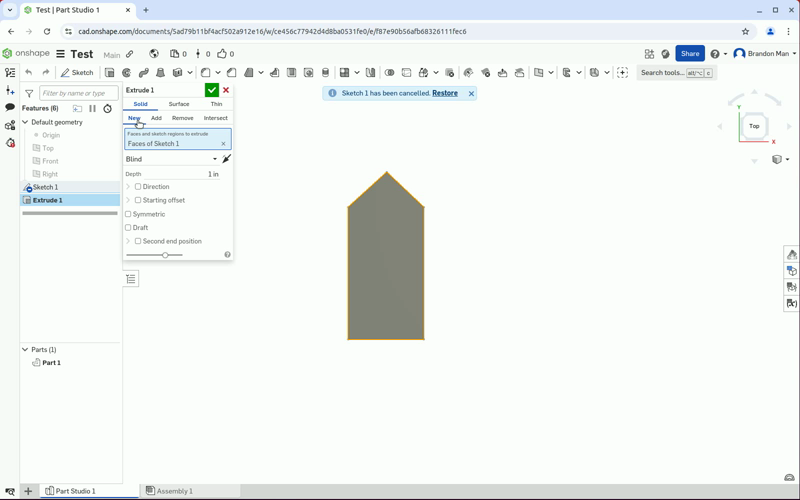
click(137, 120)
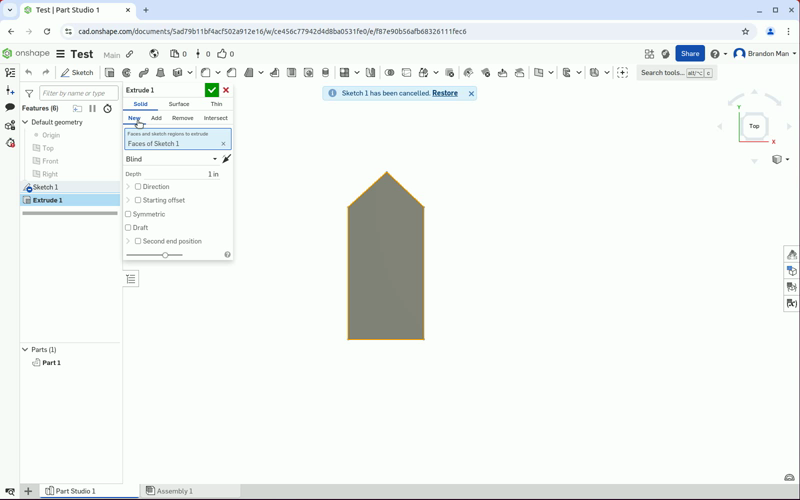
key(tab, 4)
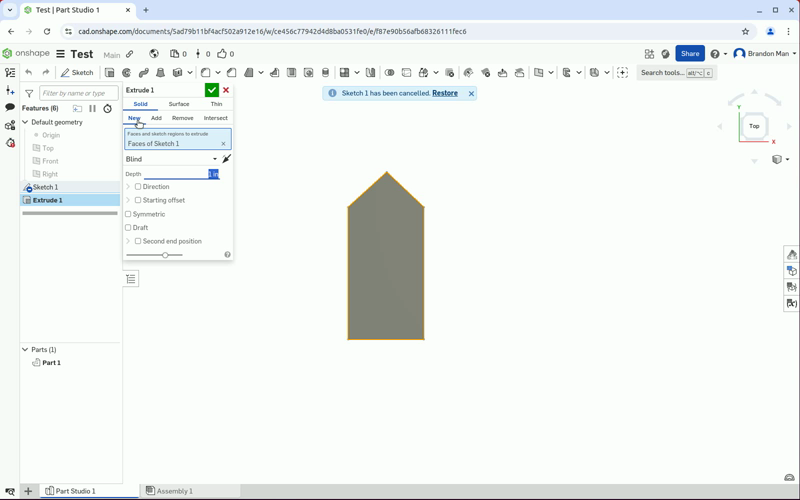
text(3.851)
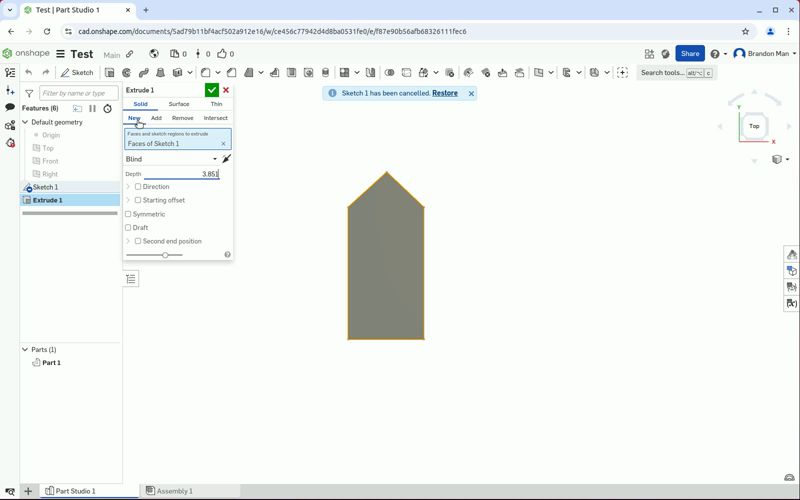
key(enter)
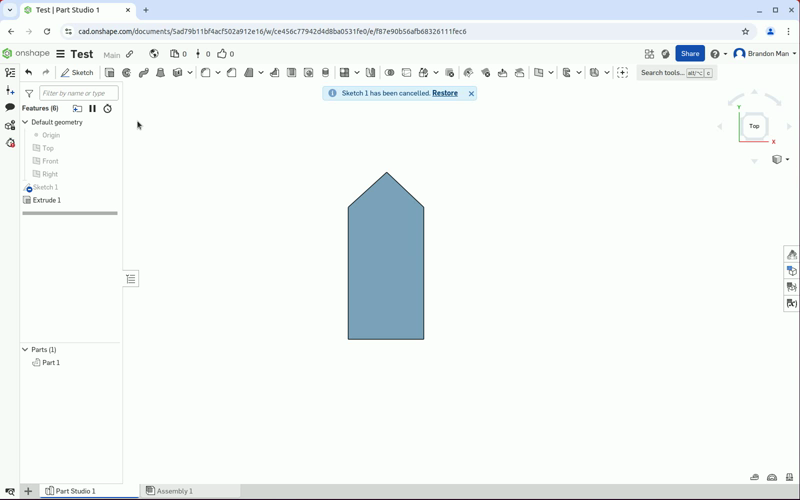
key(shift+h)
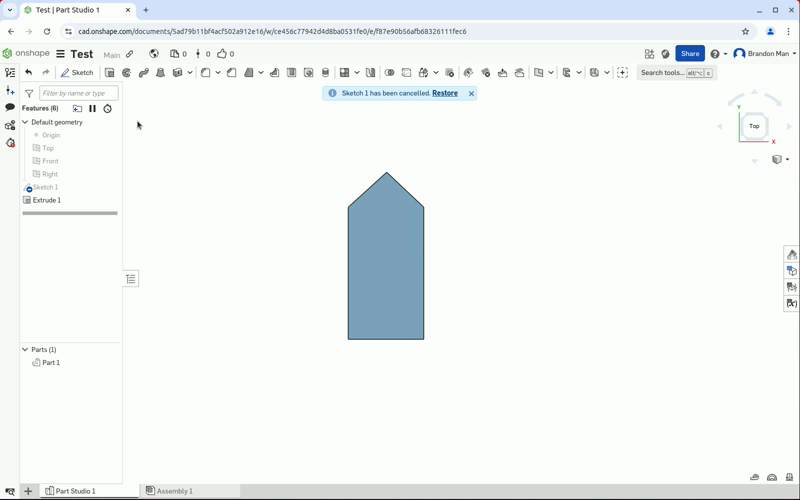
key(shift+h)
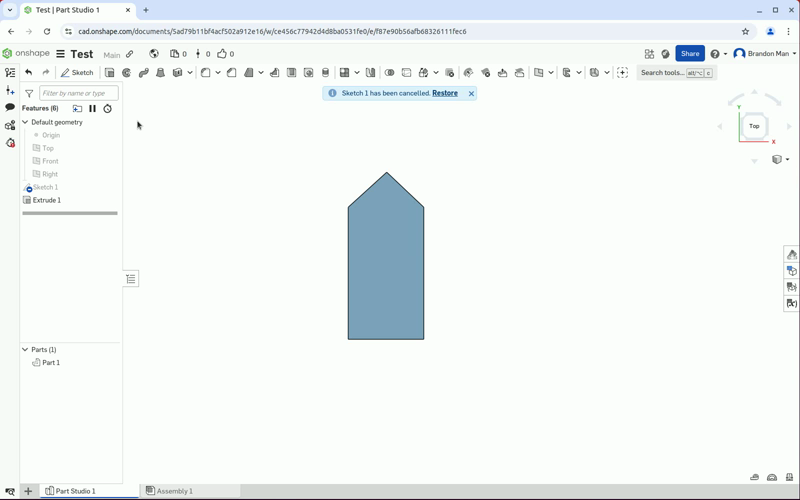
mouse_move(73, 189)
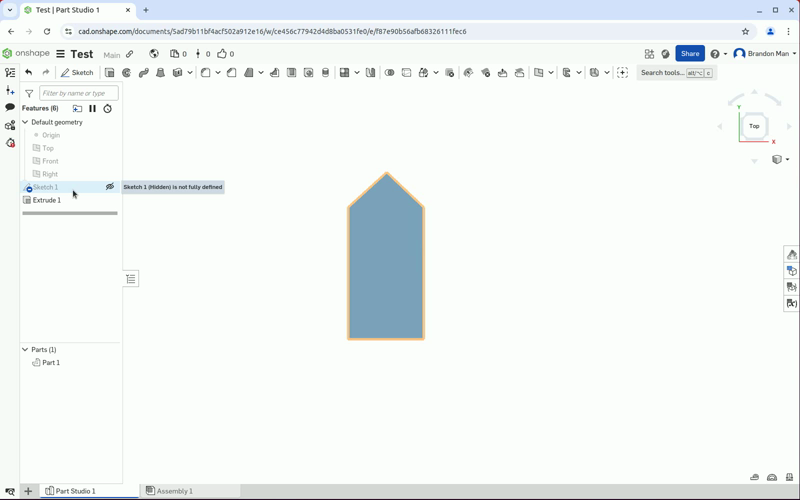
click(73, 189)
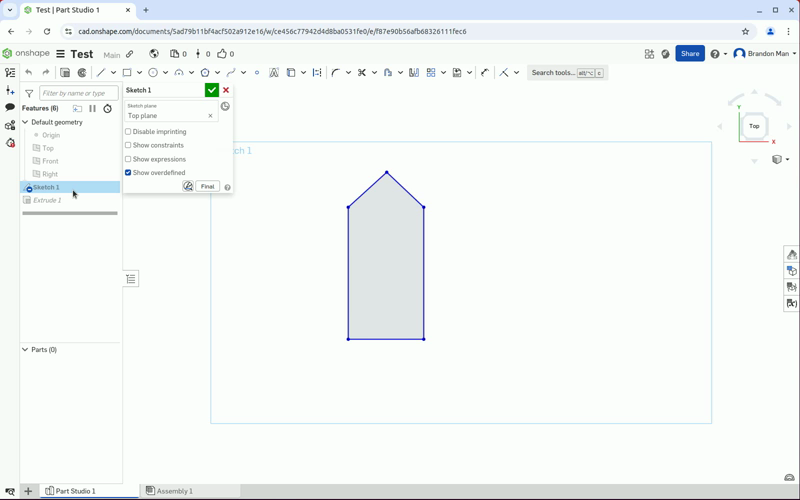
mouse_move(229, 92)
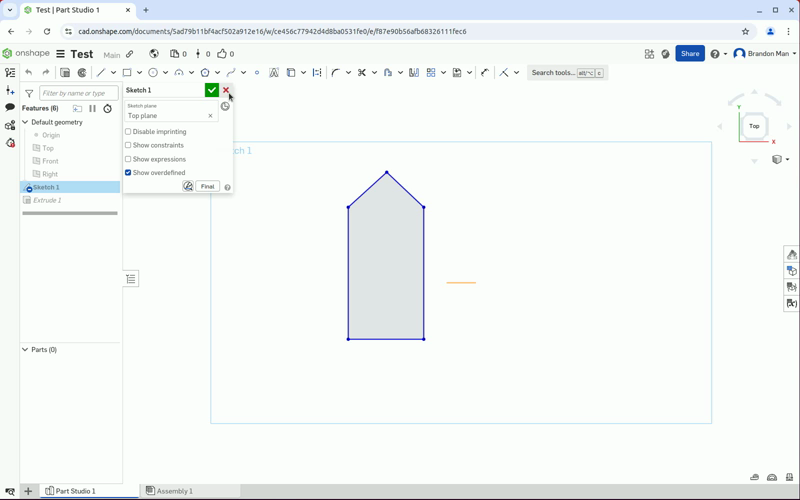
click(229, 92)
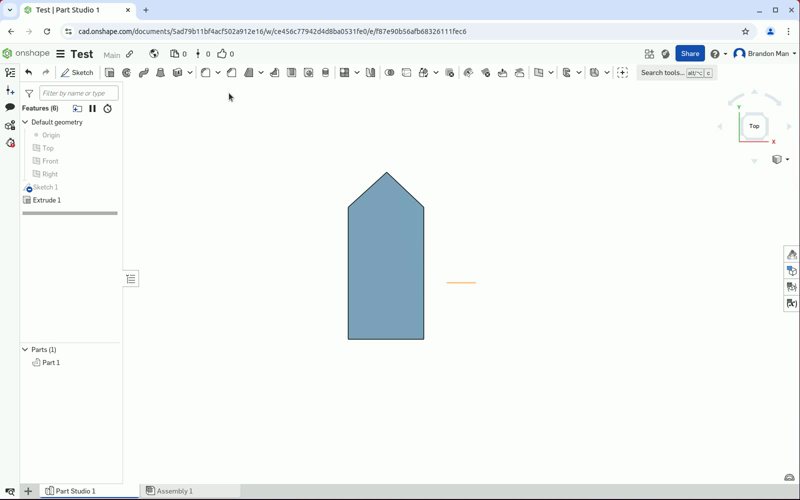
mouse_move(541, 75)
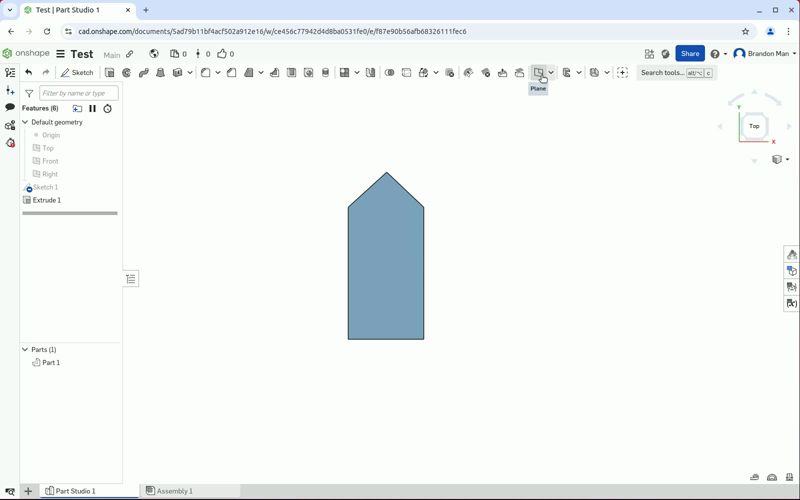
click(541, 75)
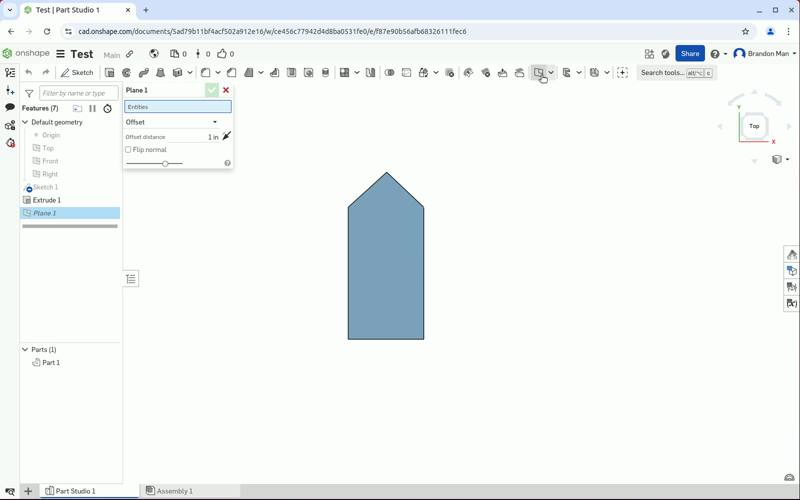
mouse_move(73, 150)
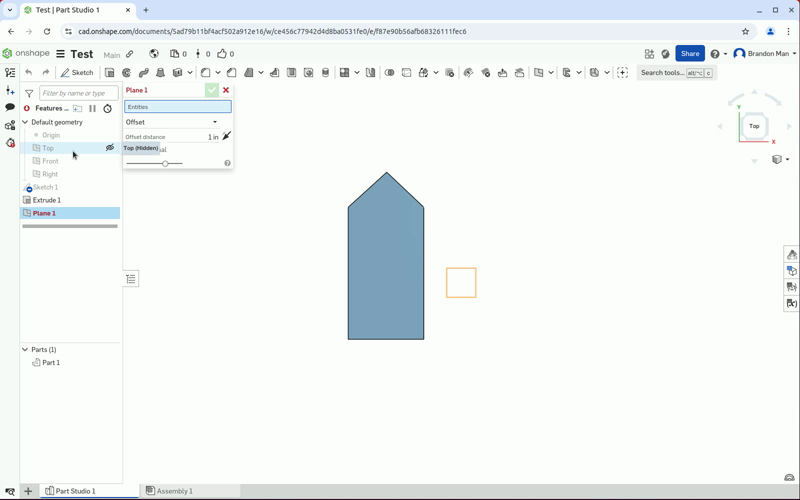
click(73, 150)
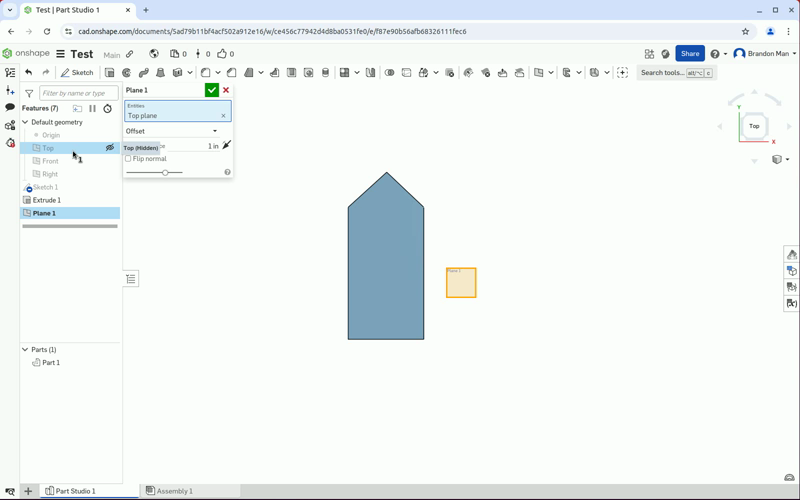
key(tab, 2)
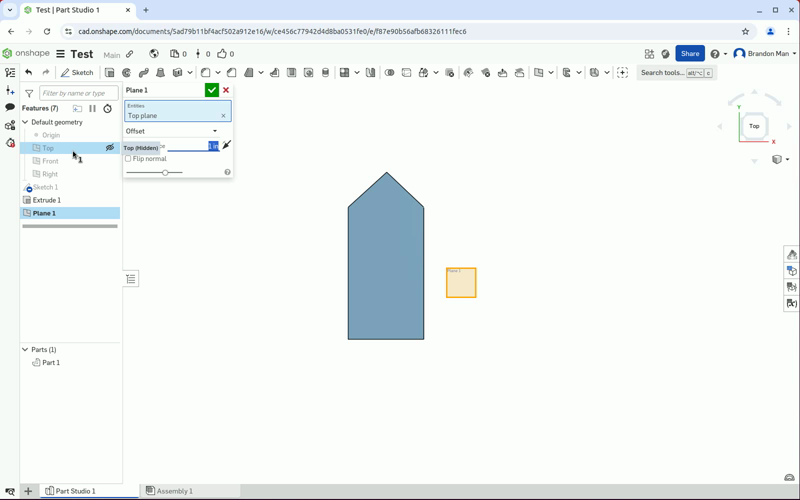
text(3.851)
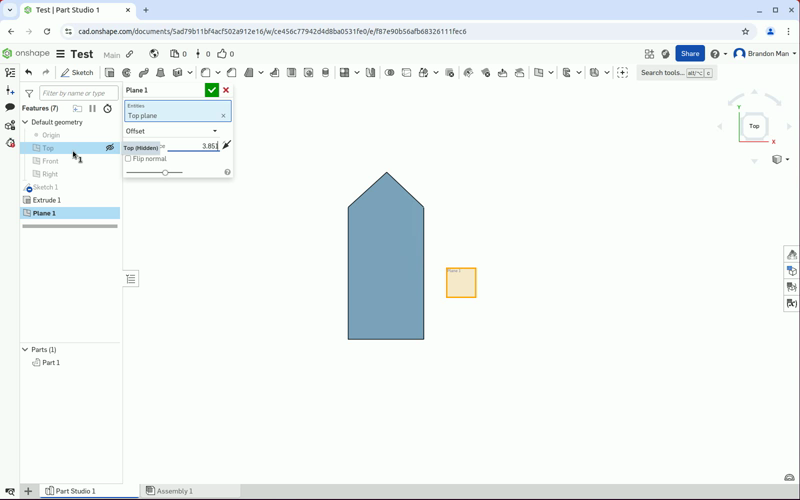
key(enter, 2)
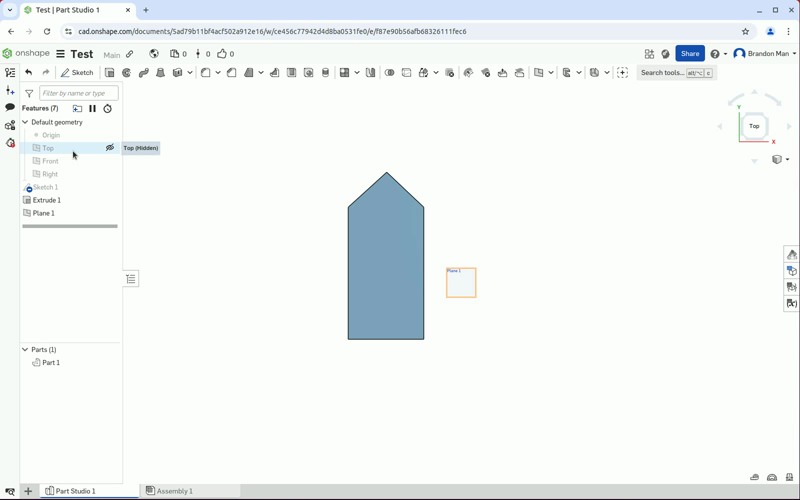
key(shift+s)
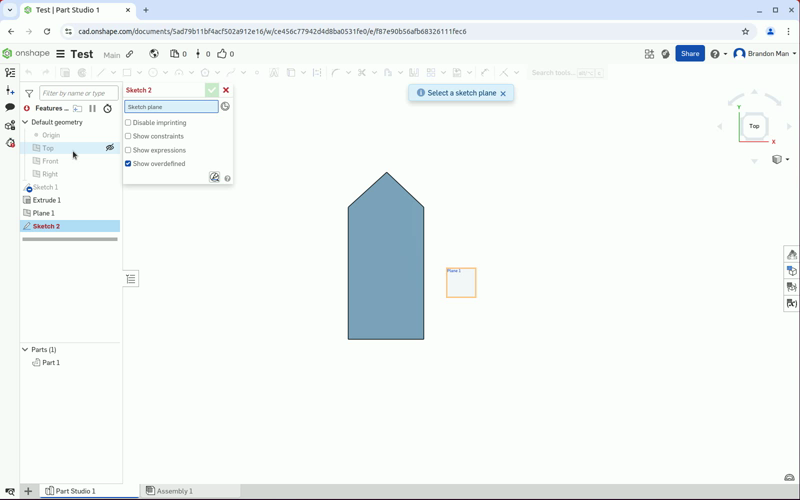
mouse_move(73, 215)
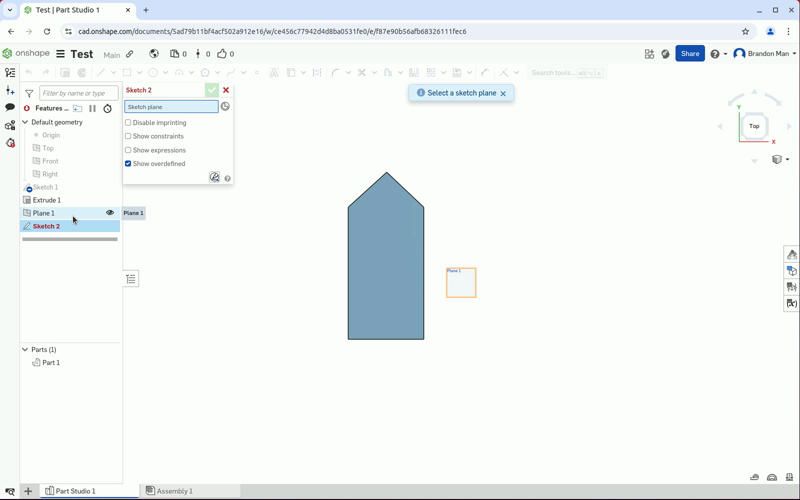
click(73, 215)
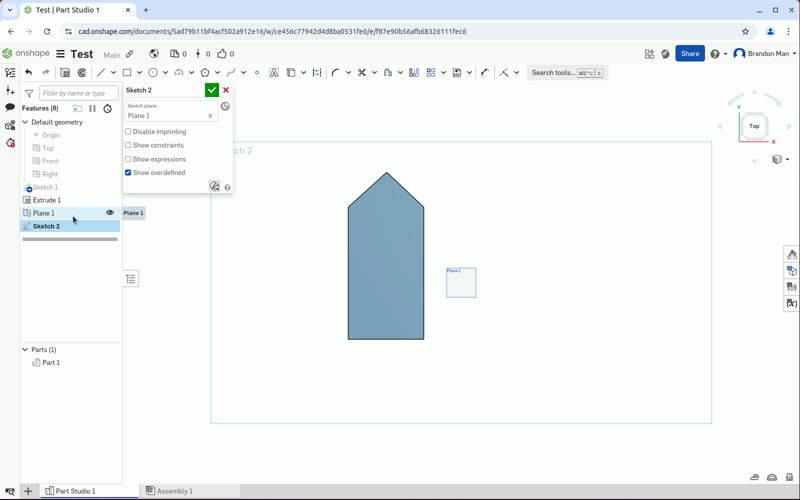
mouse_move(73, 352)
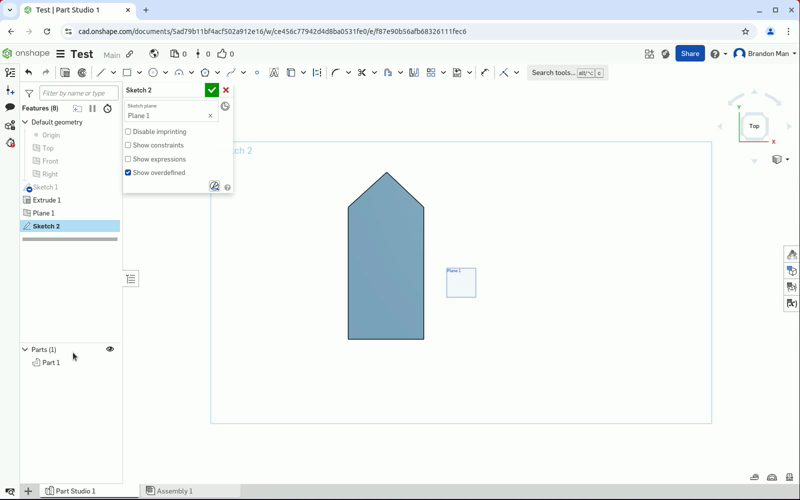
key(y)
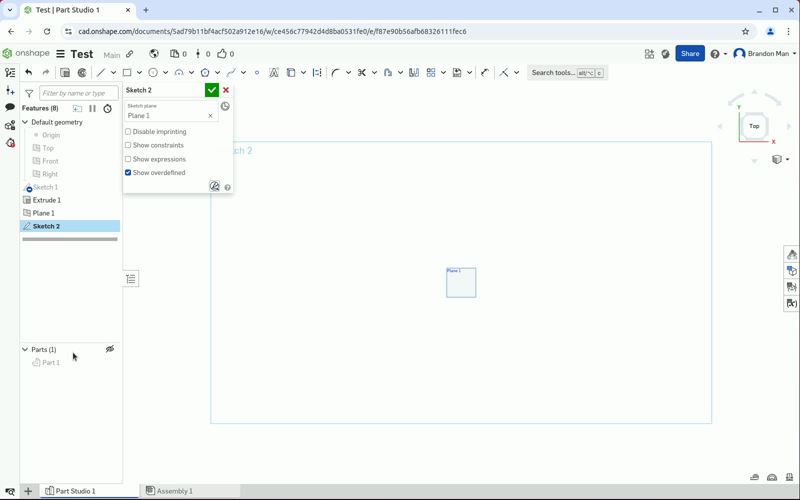
key(l)
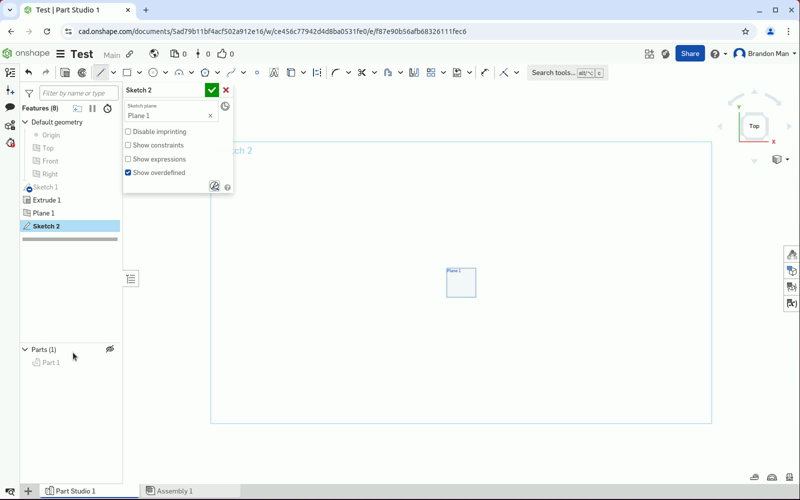
key_down(shift)
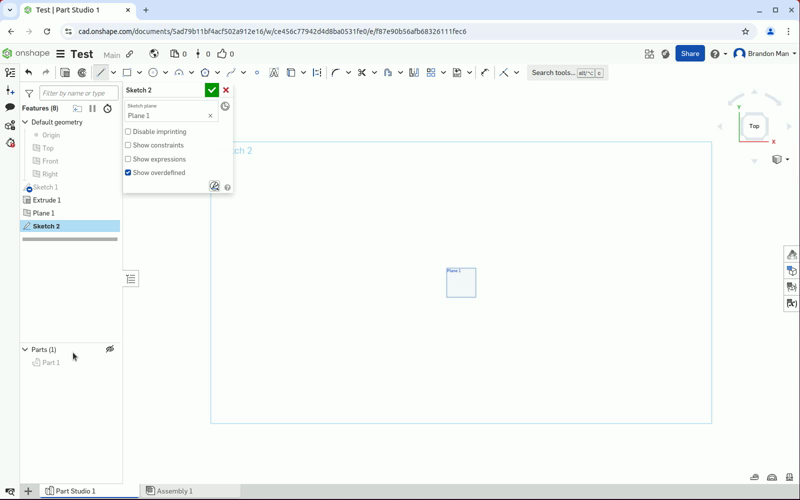
mouse_move(363, 324)
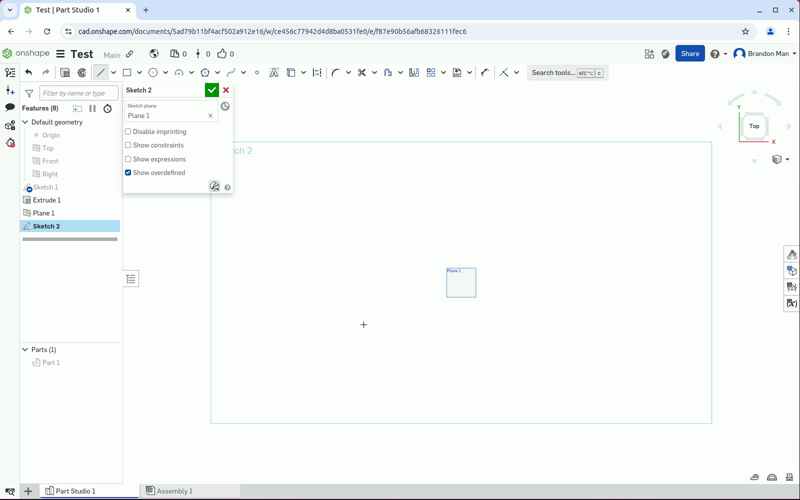
click(363, 324)
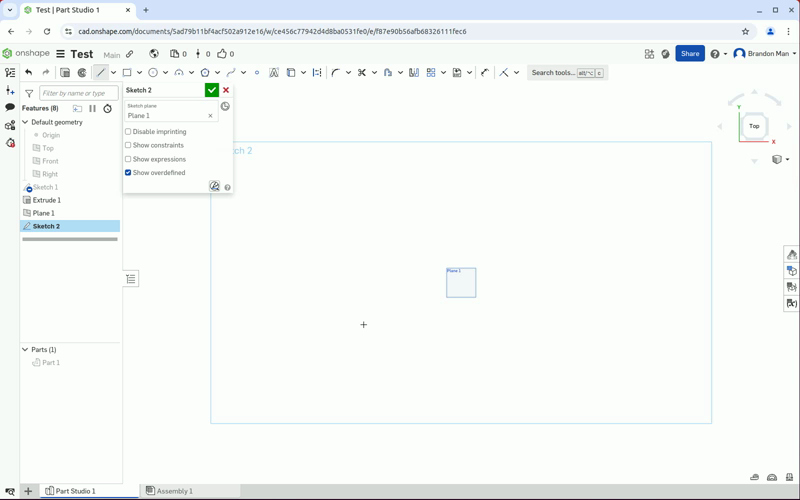
key_up(shift)
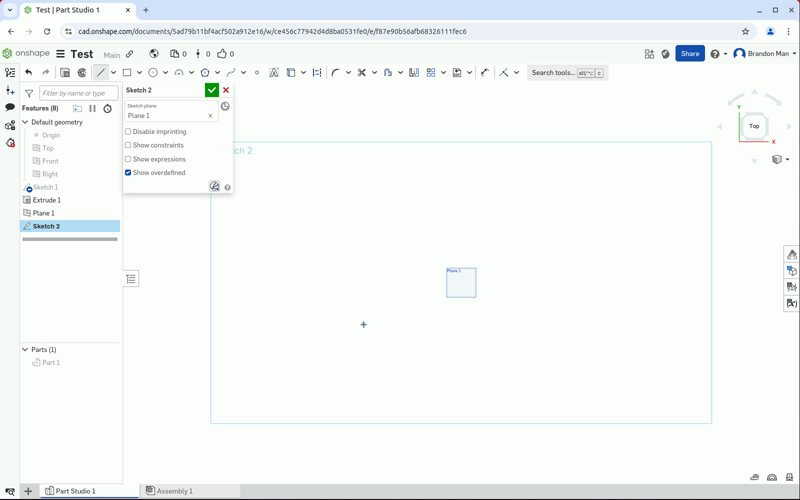
key_down(shift)
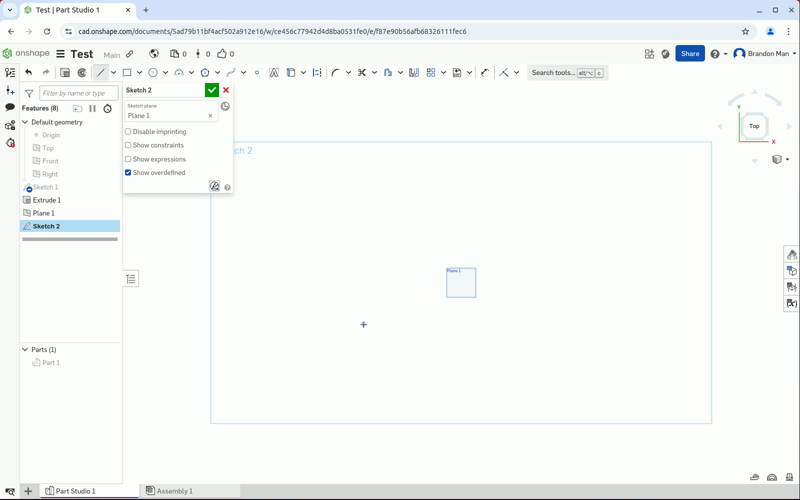
mouse_move(393, 324)
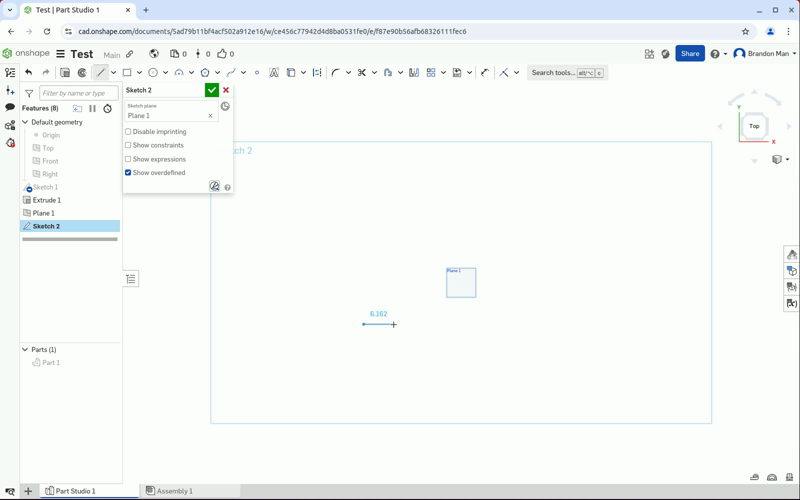
mouse_move(409, 324)
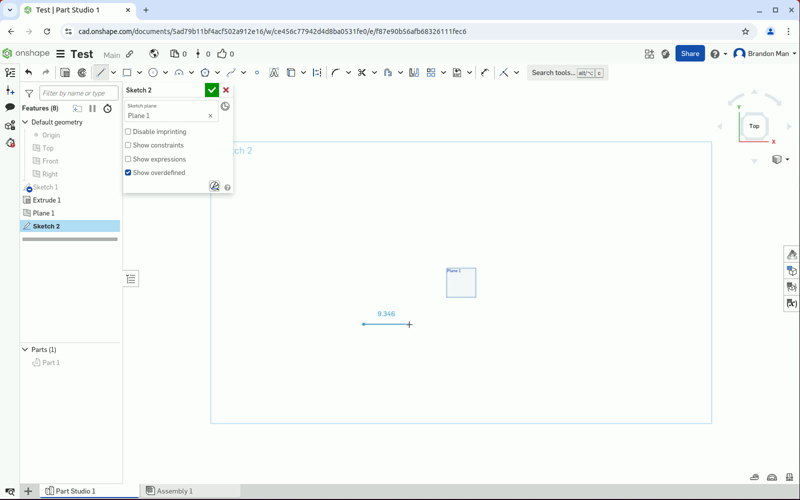
click(409, 324)
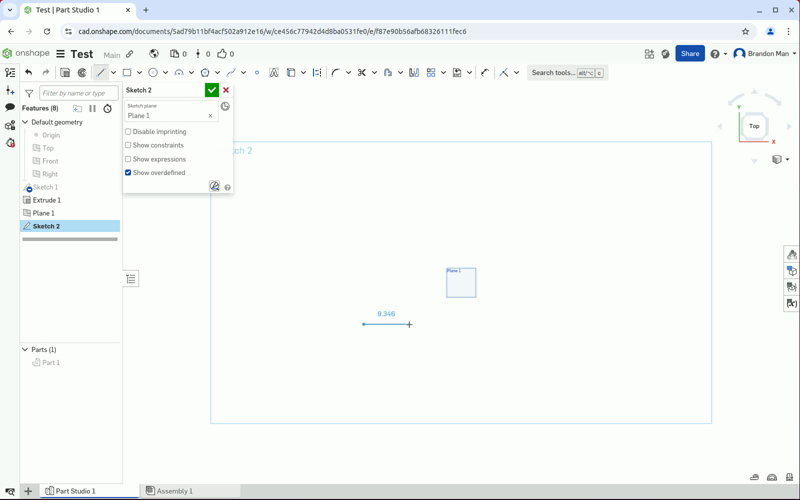
key_up(shift)
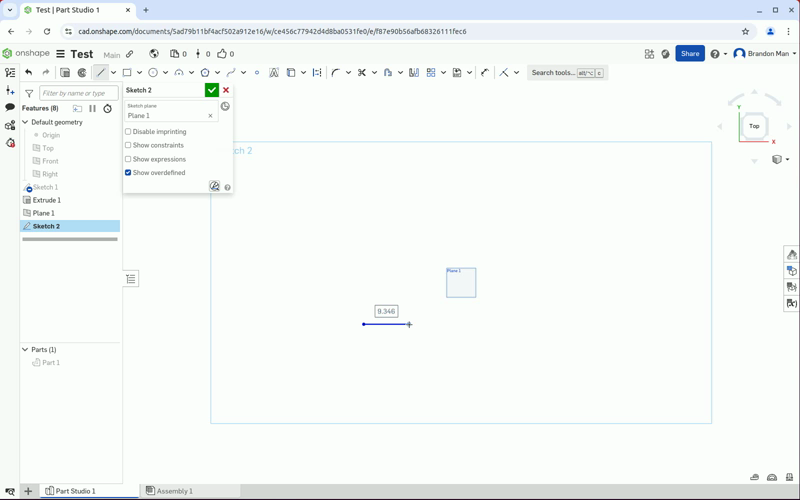
key_down(shift)
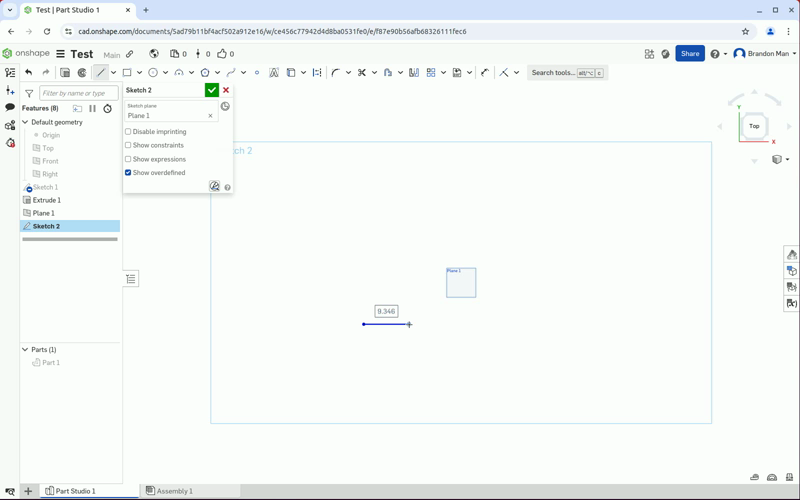
mouse_move(409, 209)
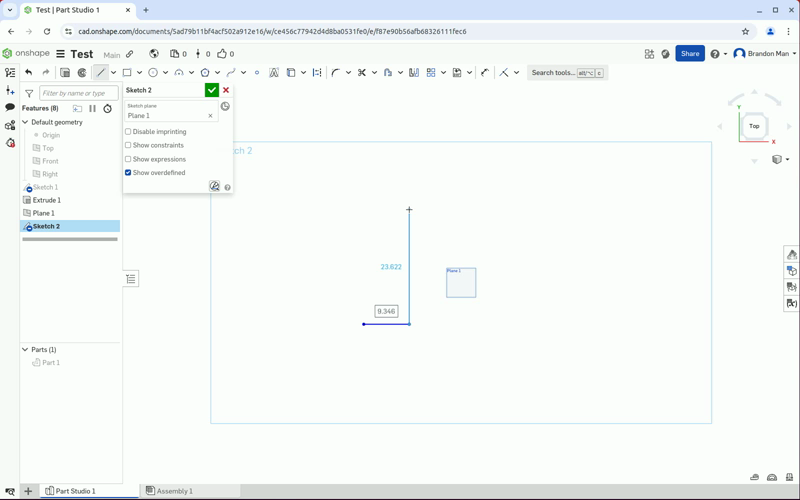
click(409, 209)
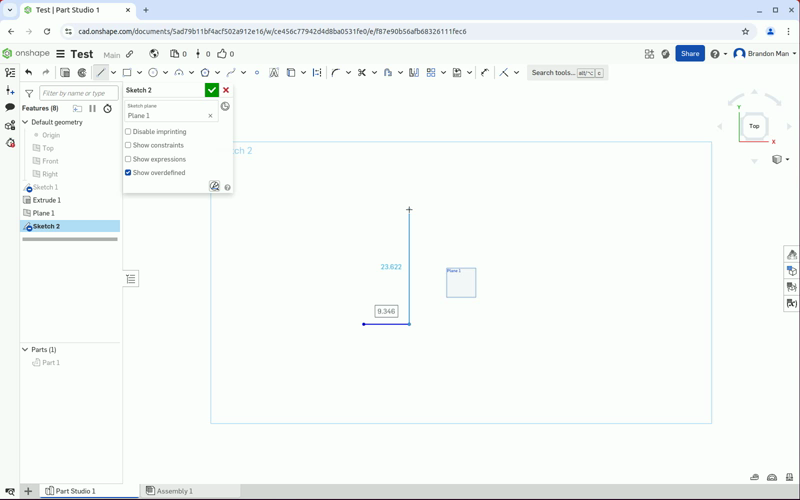
key_up(shift)
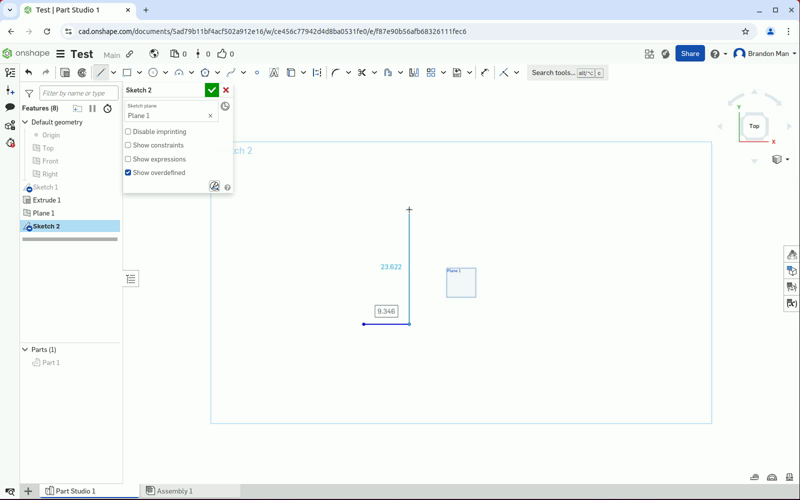
key_down(shift)
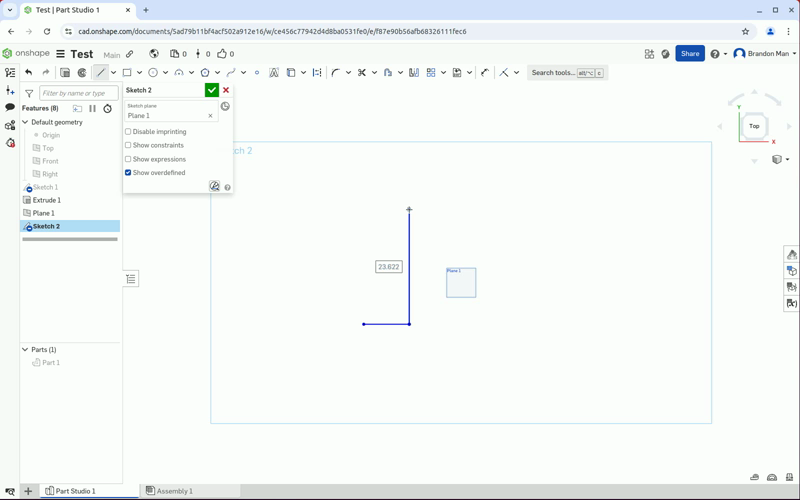
mouse_move(439, 209)
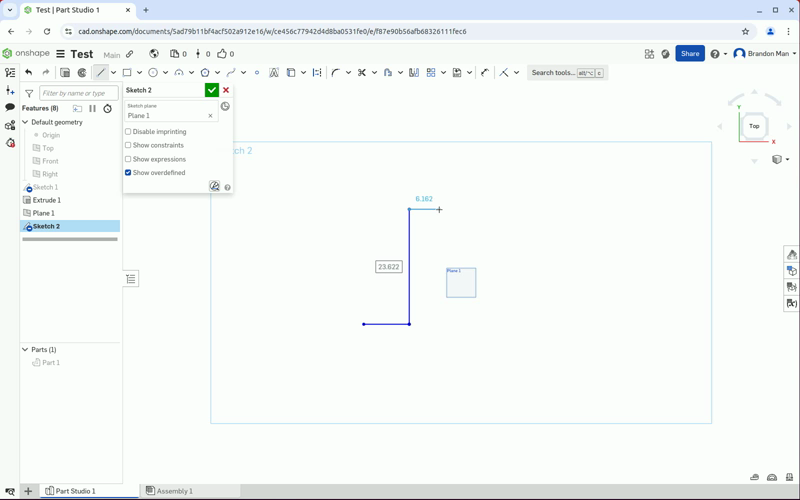
mouse_move(363, 209)
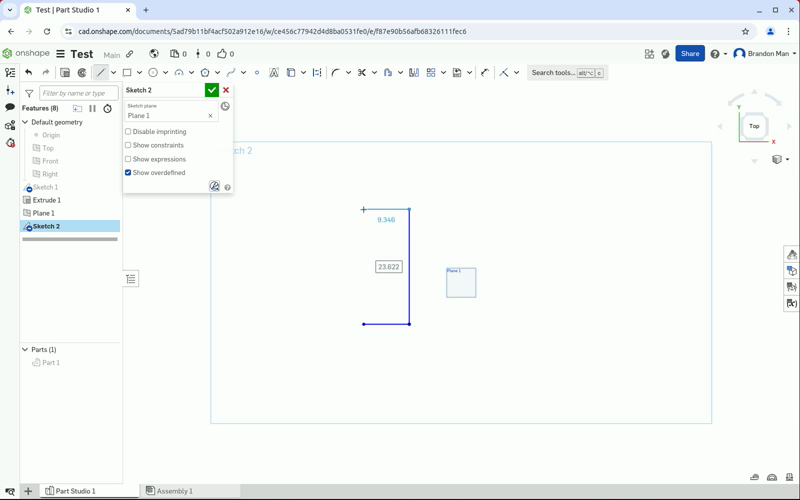
click(363, 209)
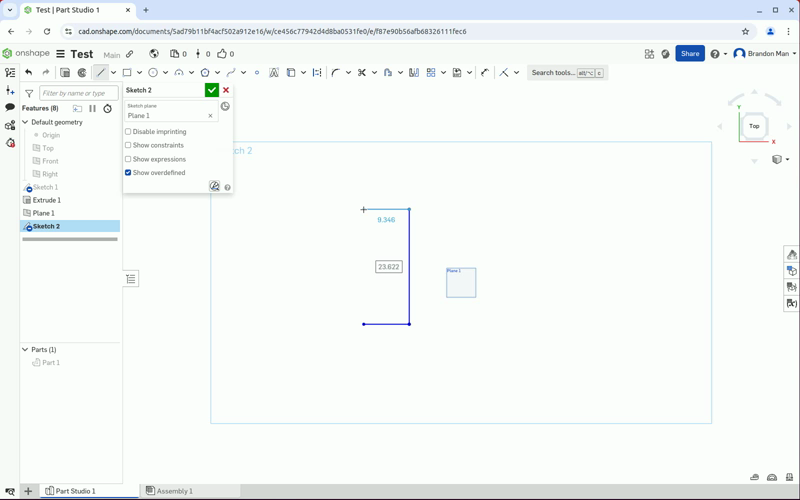
key_up(shift)
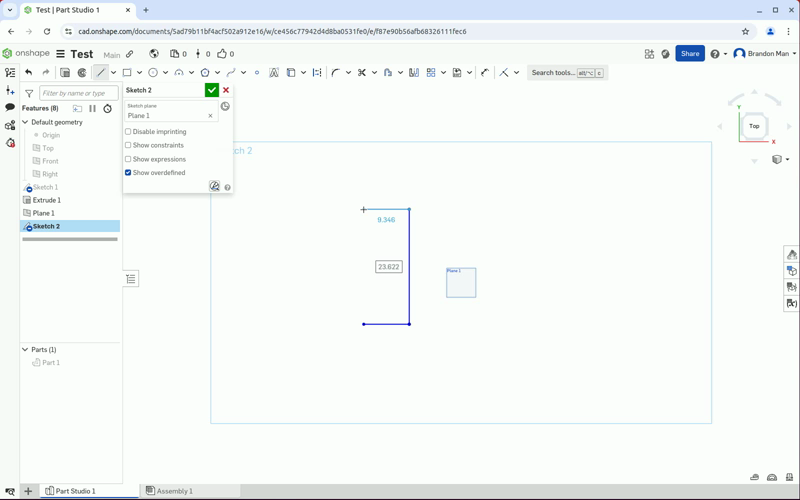
key_down(shift)
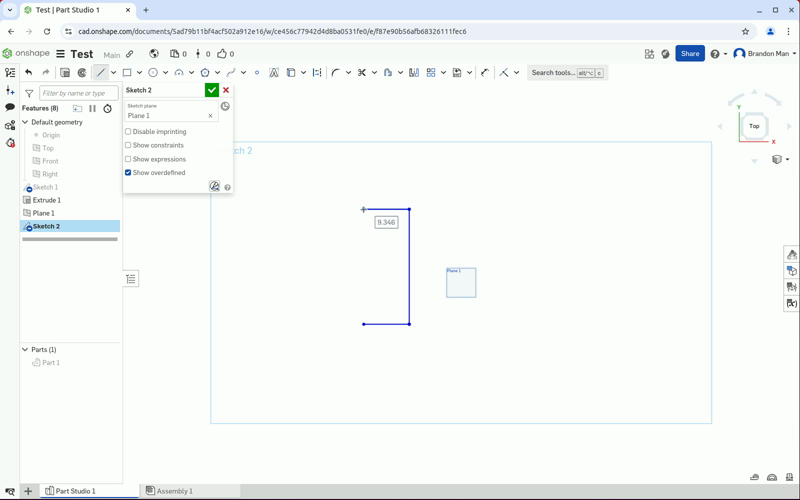
mouse_move(363, 324)
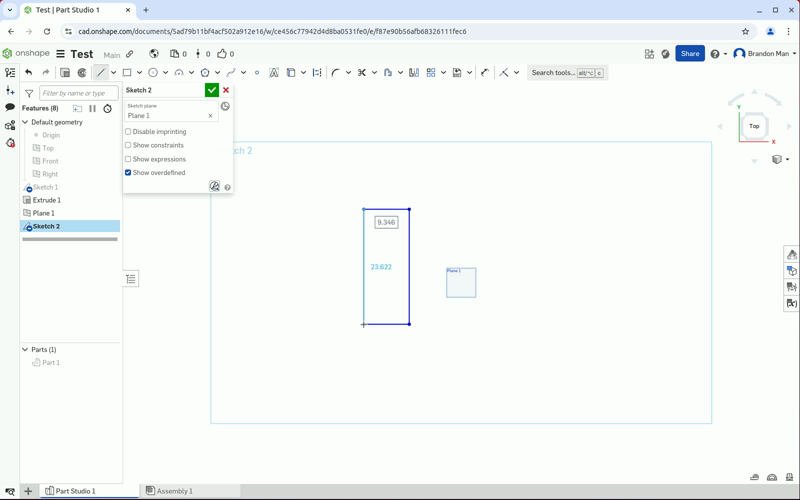
key_up(shift)
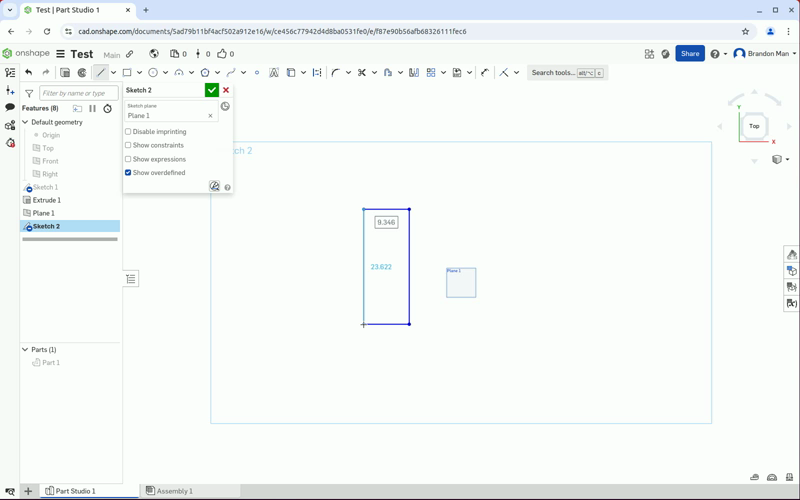
click(363, 324)
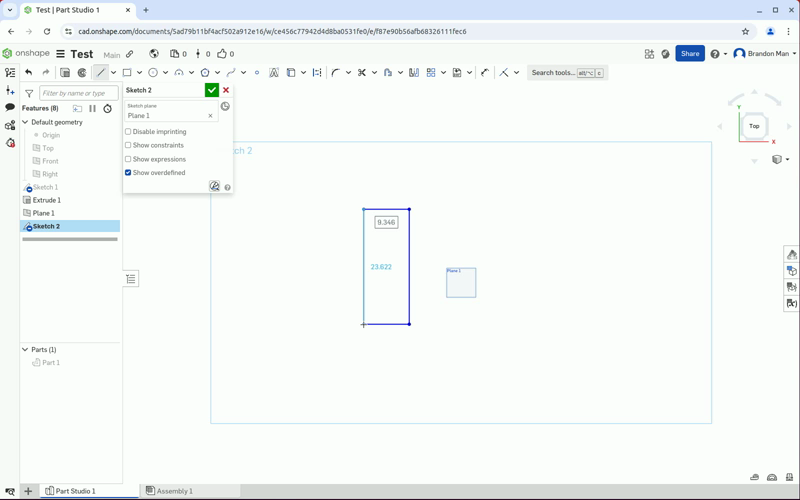
key(esc)
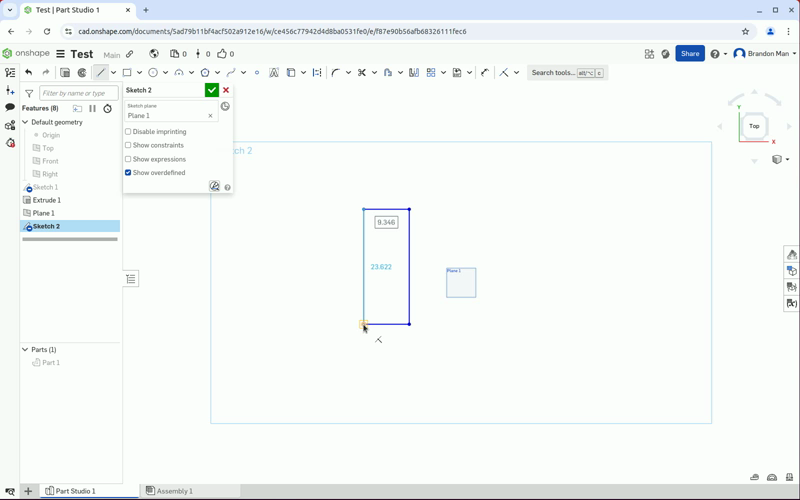
mouse_move(371, 318)
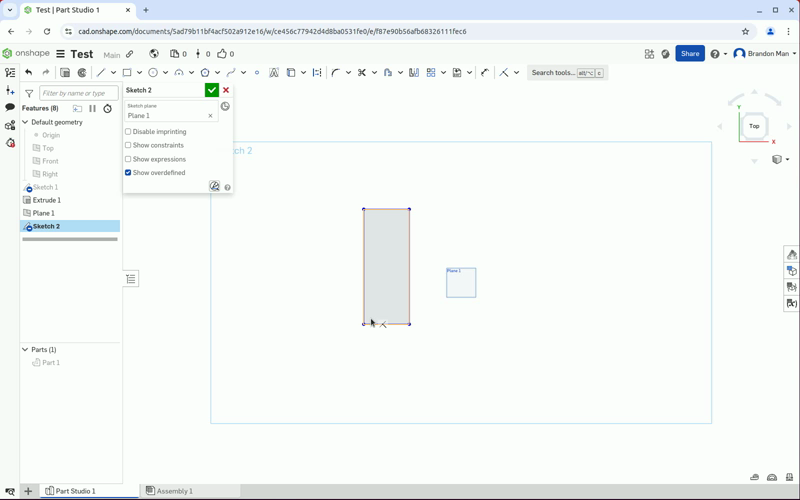
click(371, 318)
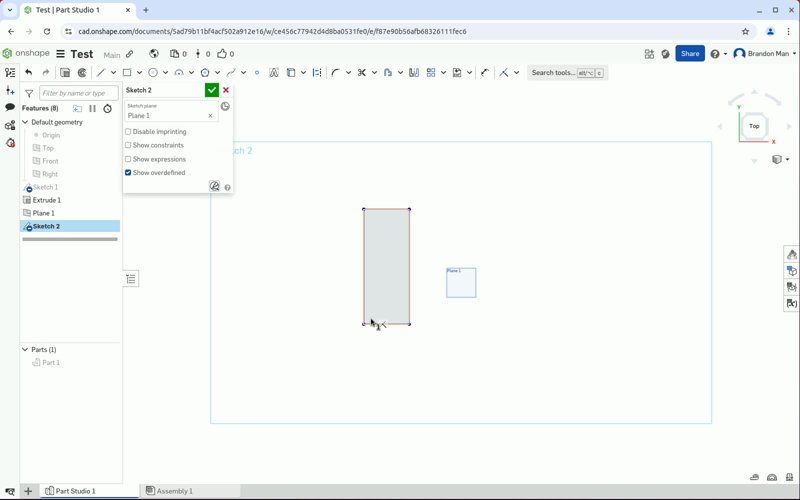
mouse_move(73, 352)
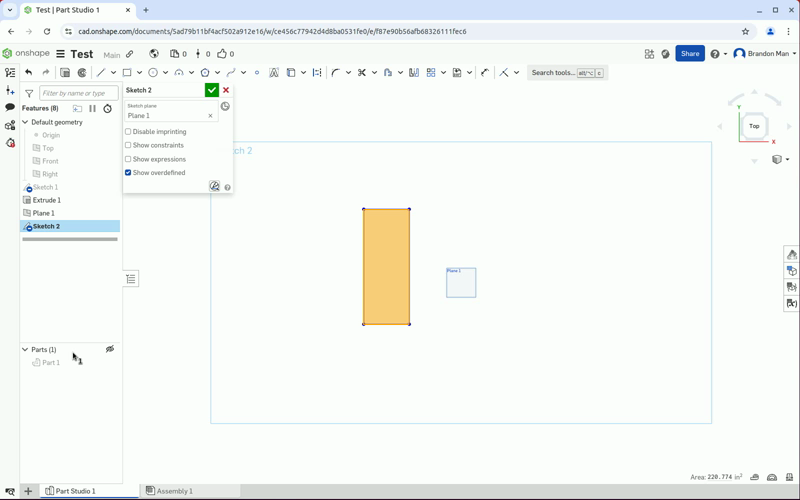
key(shift+y)
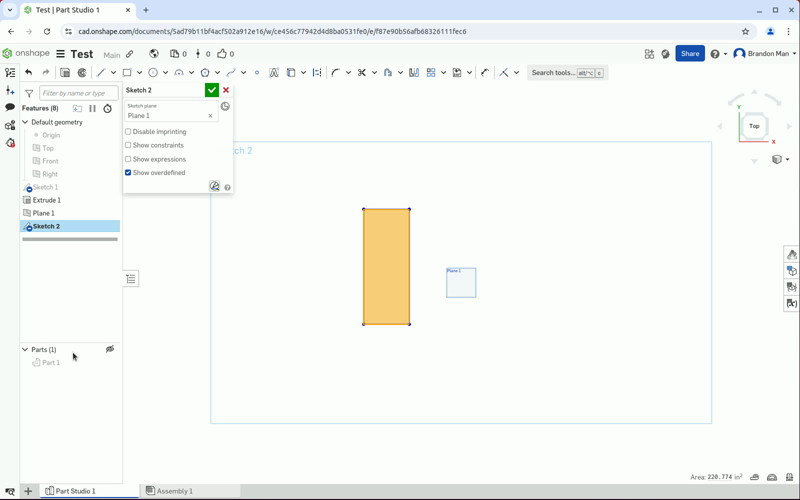
key(shift+e)
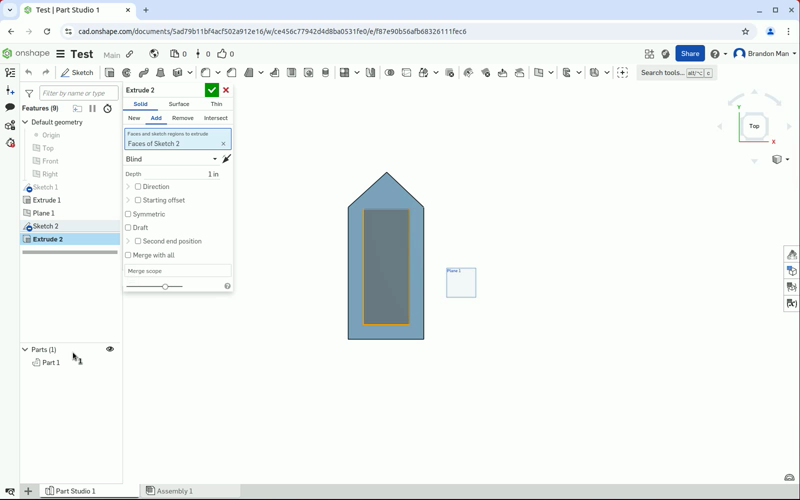
mouse_move(143, 106)
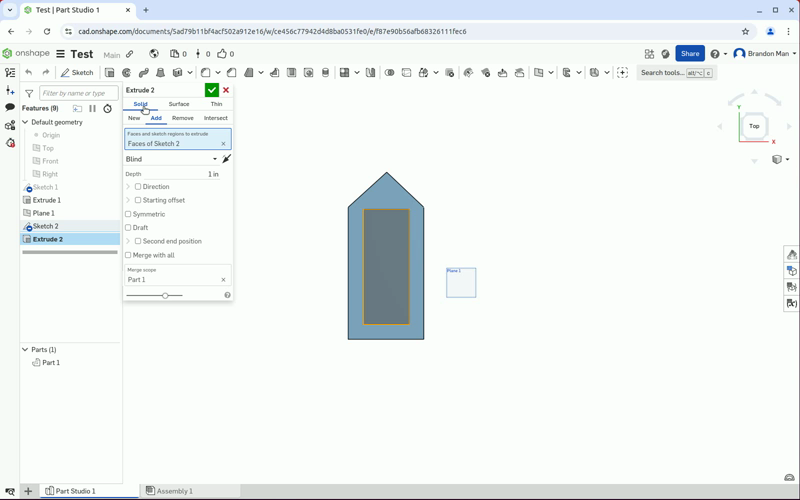
click(143, 106)
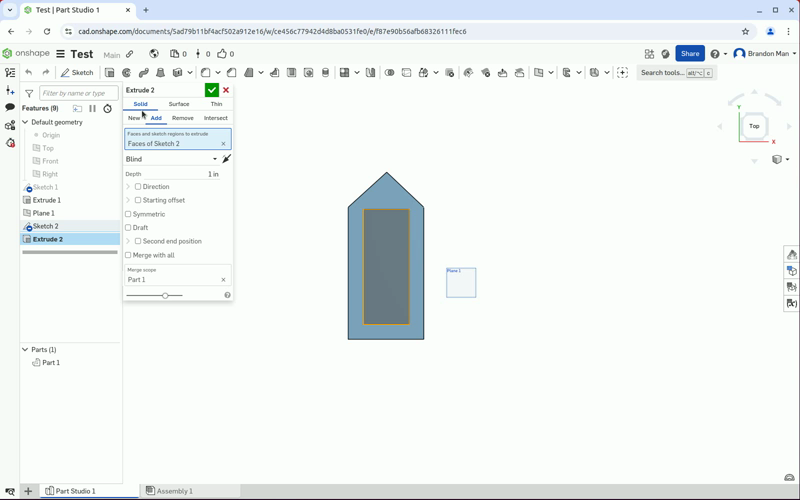
mouse_move(137, 120)
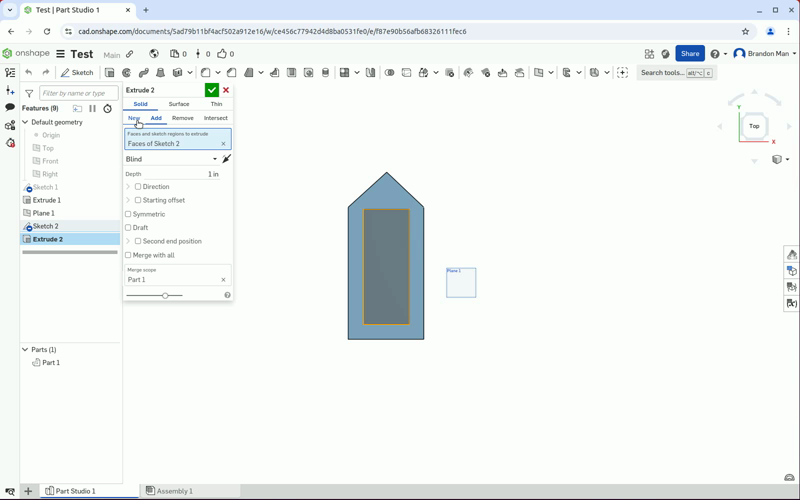
click(137, 120)
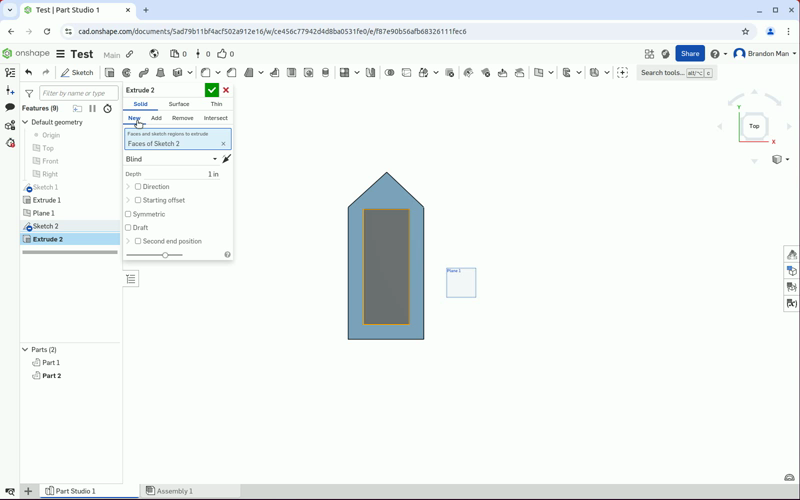
key(tab, 4)
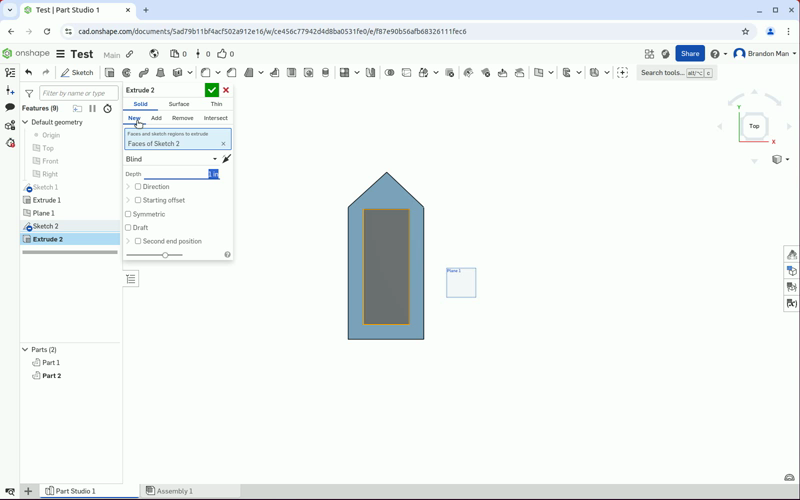
text(9.869)
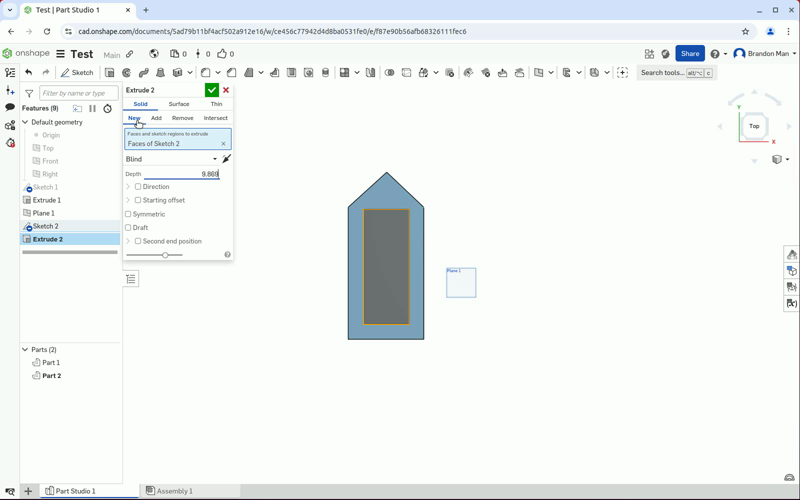
key(enter)
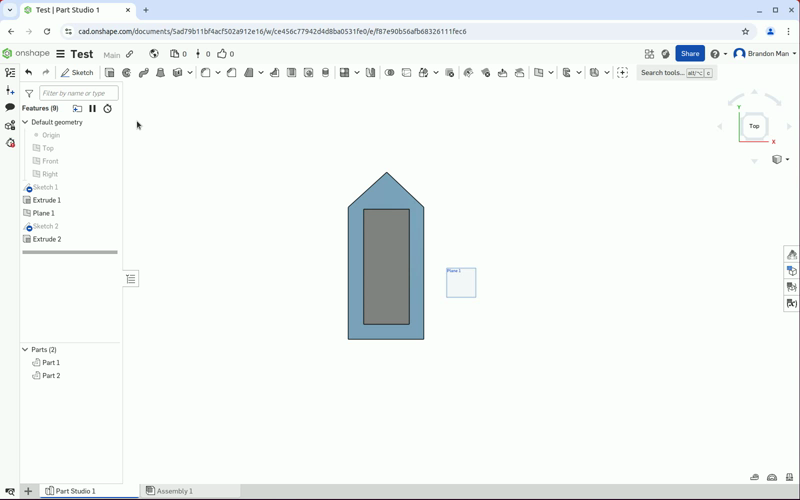
key(shift+h)
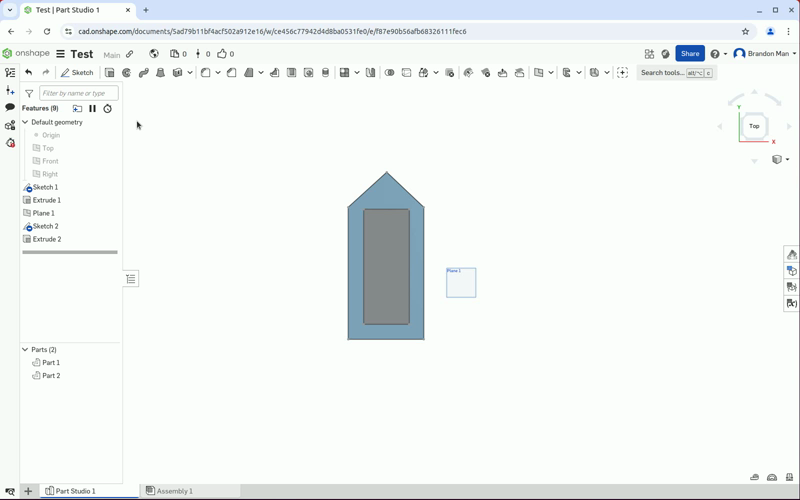
key(shift+h)
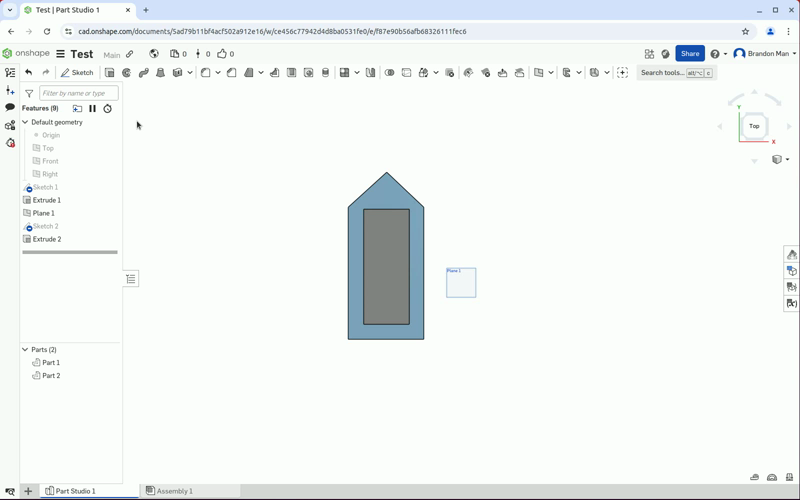
mouse_move(73, 189)
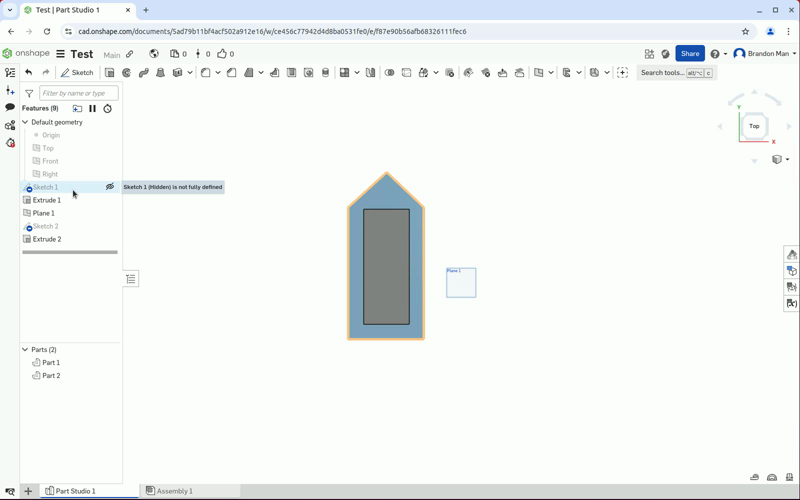
click(73, 189)
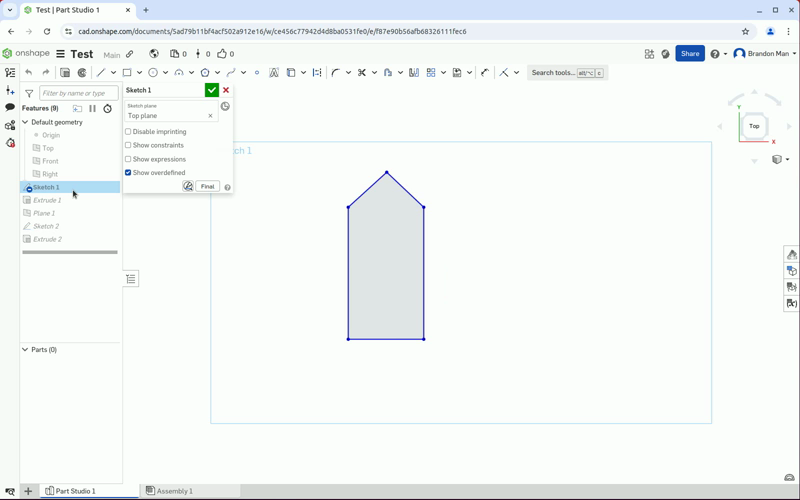
mouse_move(229, 92)
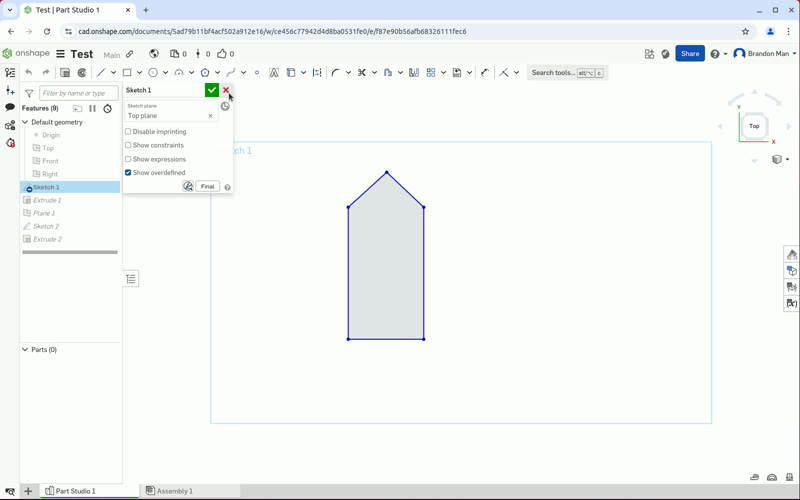
click(229, 92)
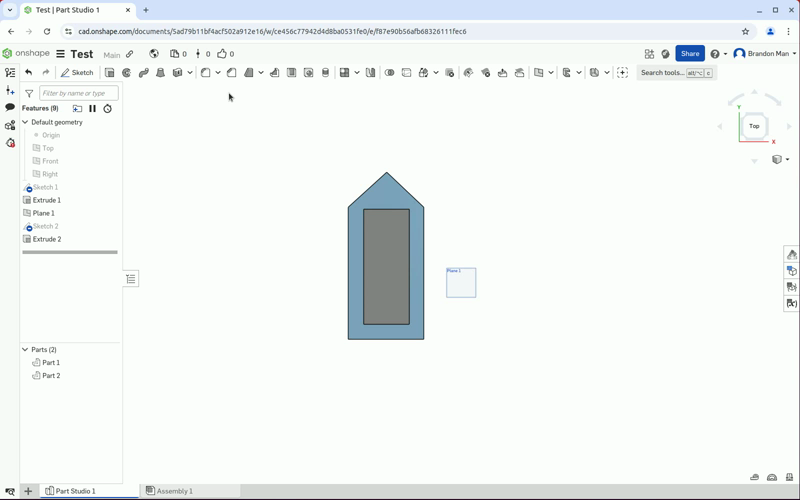
mouse_move(541, 75)
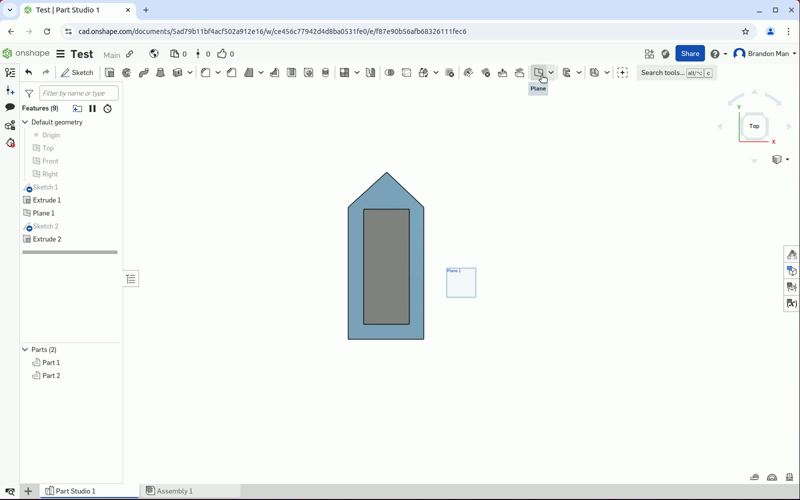
click(541, 75)
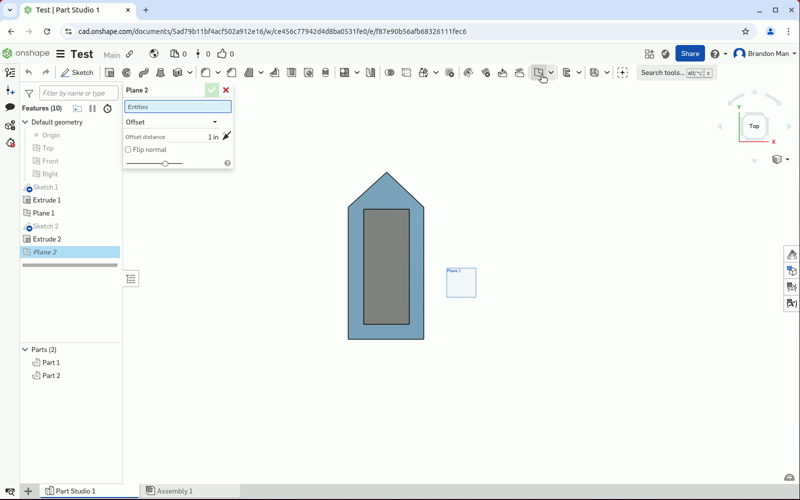
mouse_move(73, 150)
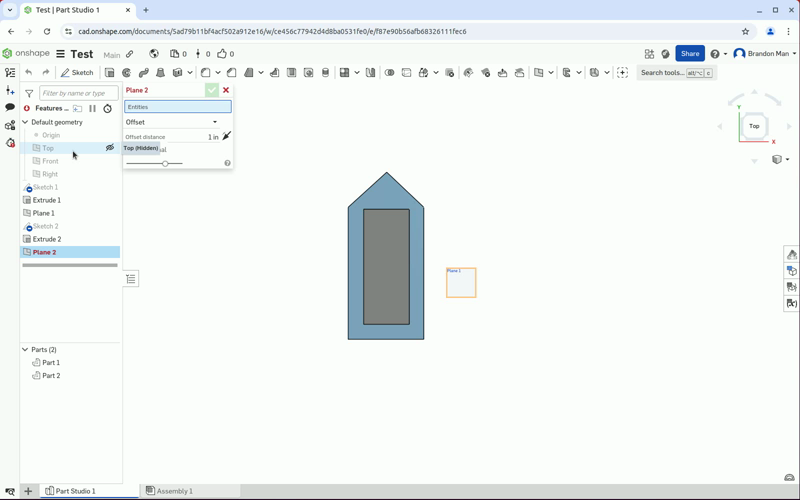
click(73, 150)
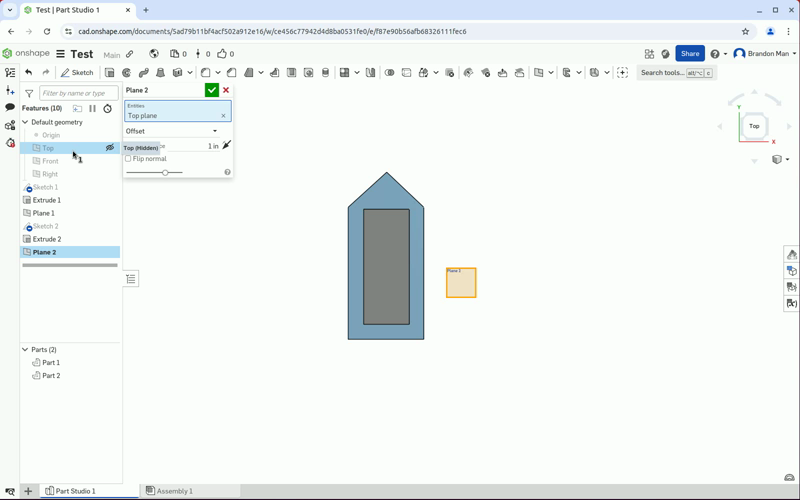
key(tab, 2)
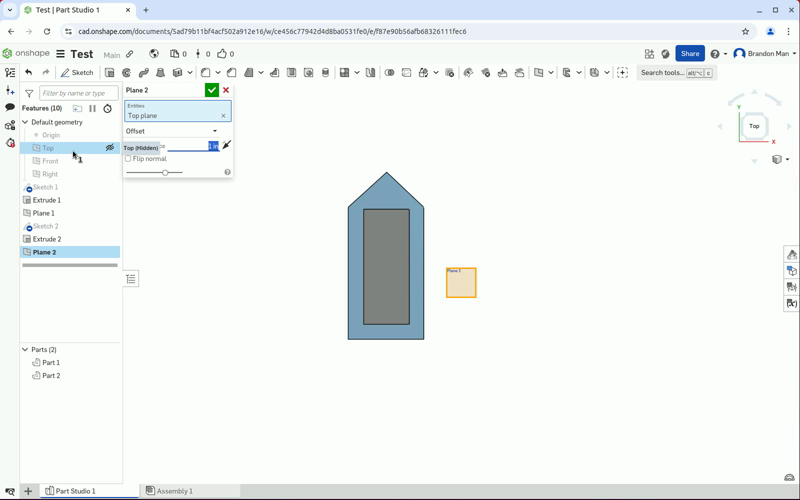
text(13.711)
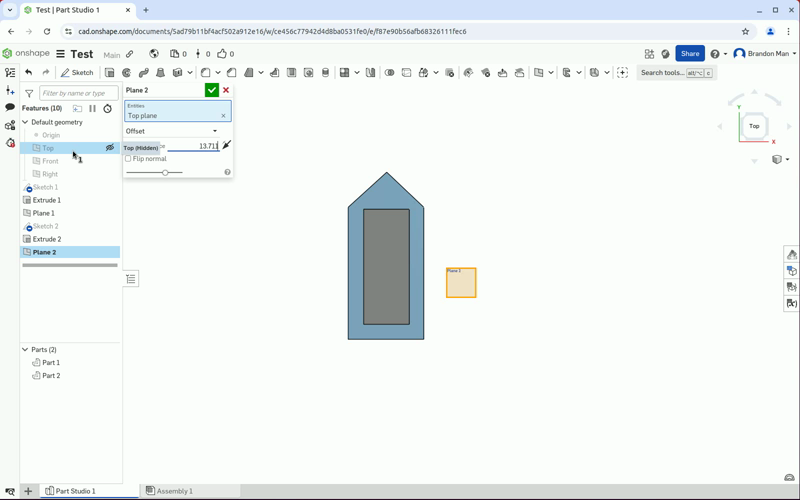
key(enter, 2)
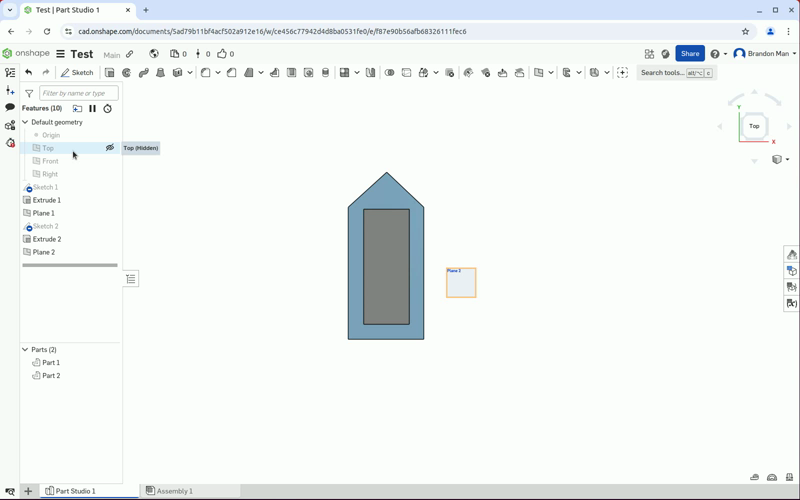
key(shift+s)
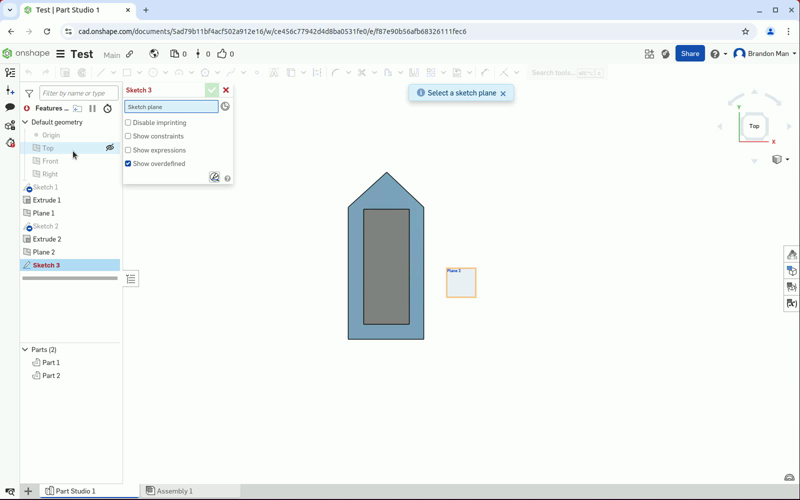
mouse_move(73, 254)
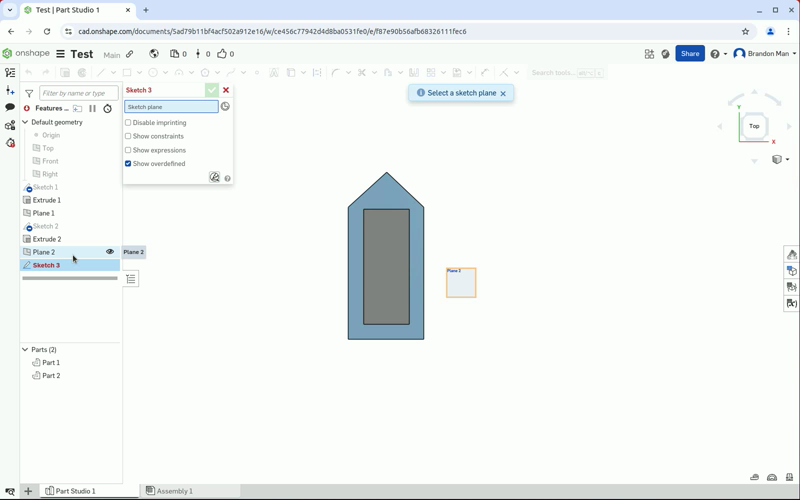
click(73, 254)
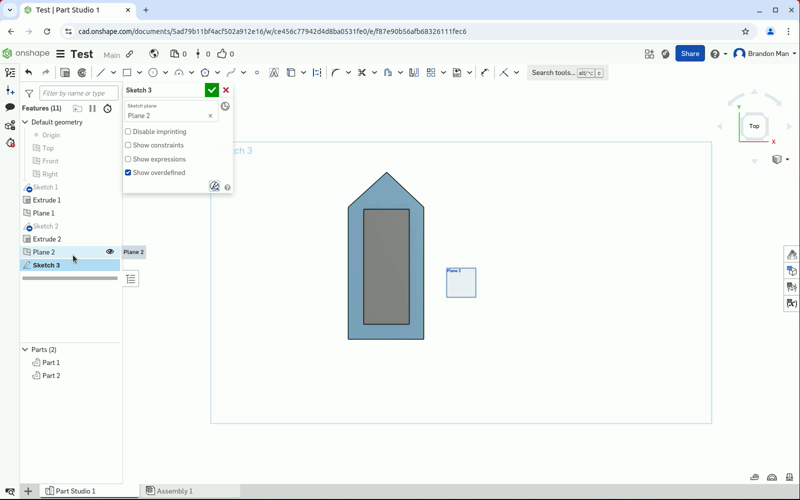
mouse_move(73, 352)
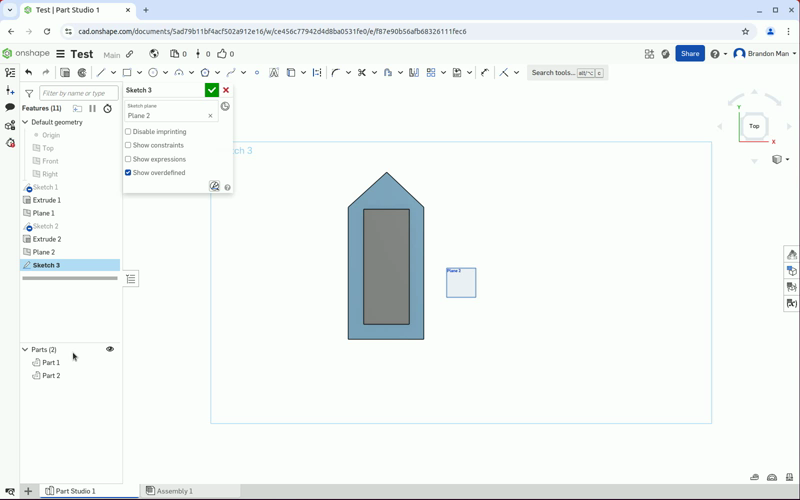
key(y)
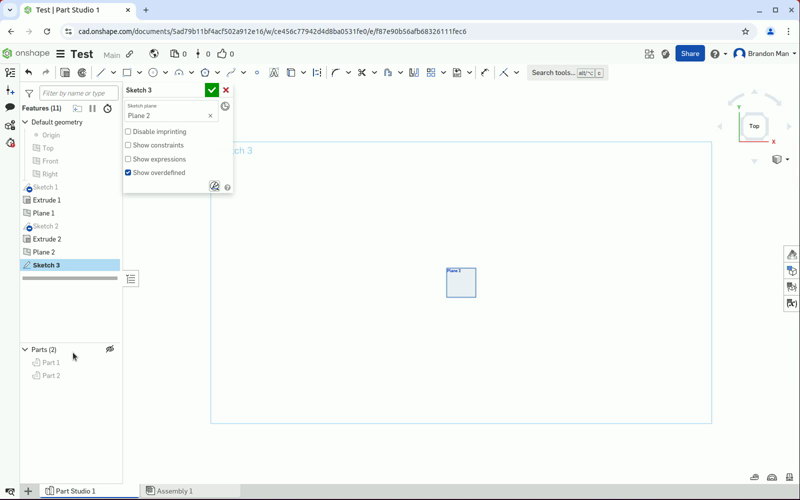
key(c)
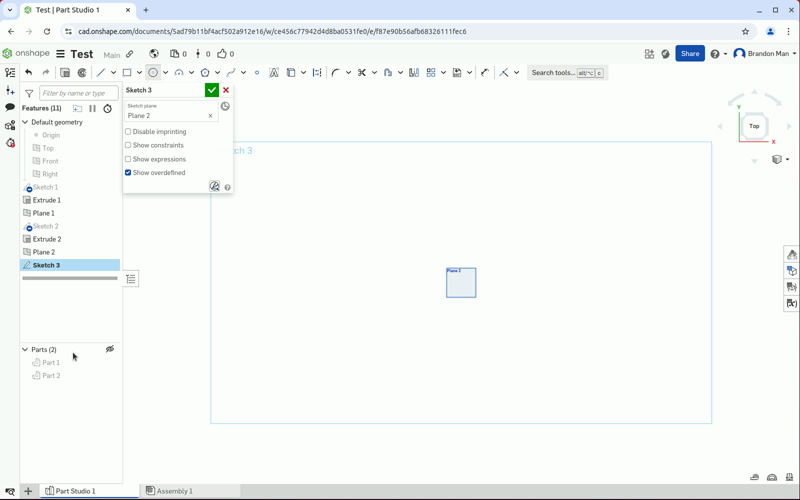
key_down(shift)
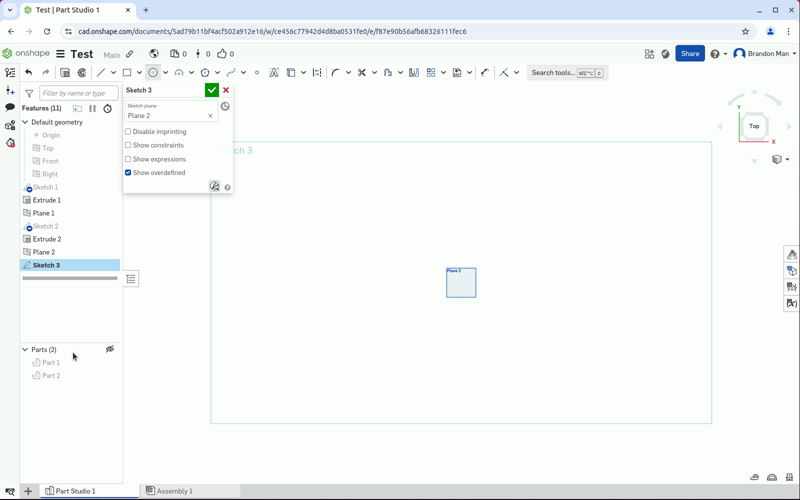
mouse_move(386, 232)
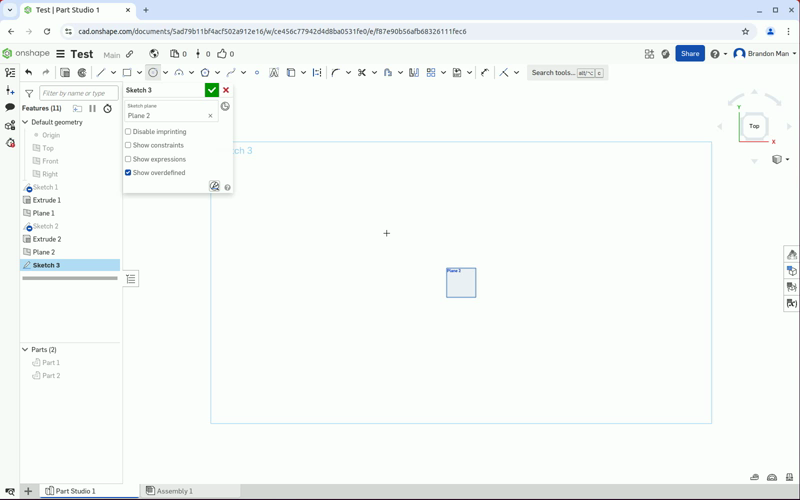
click(386, 232)
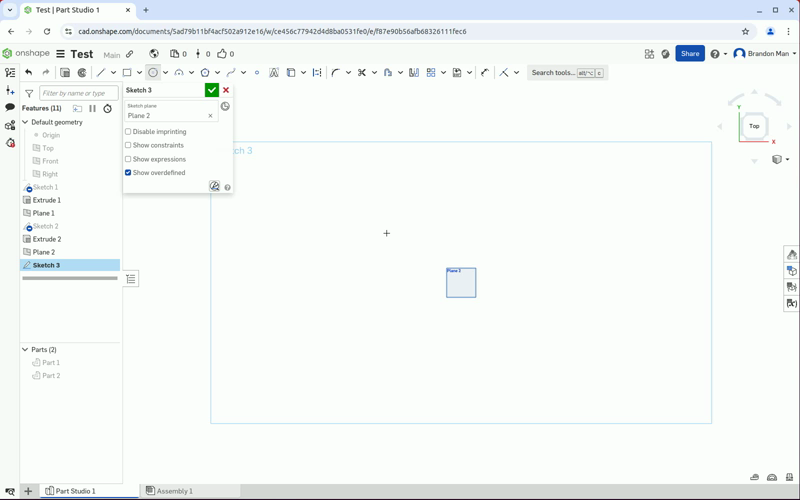
key_up(shift)
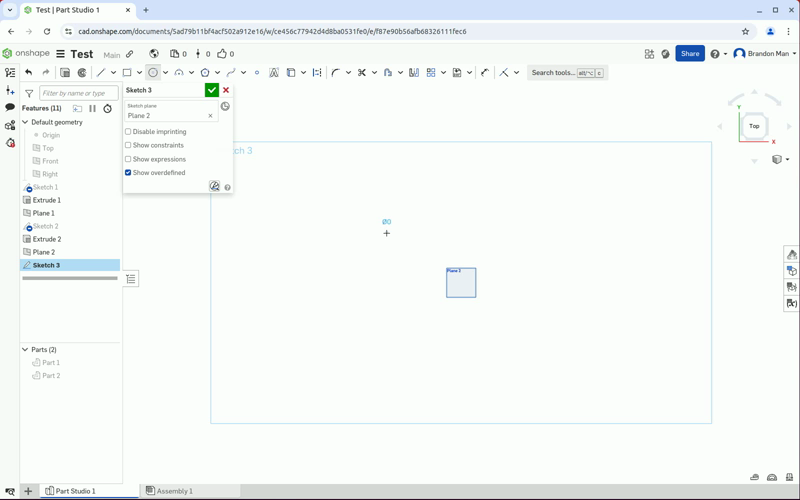
mouse_move(396, 232)
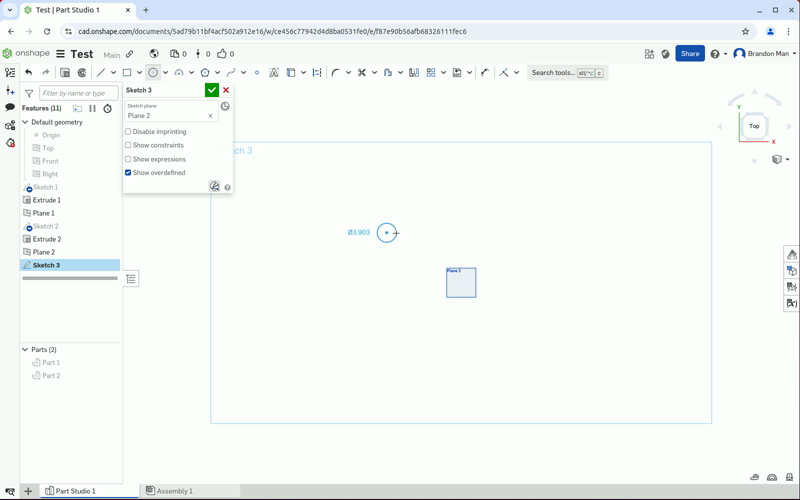
click(396, 232)
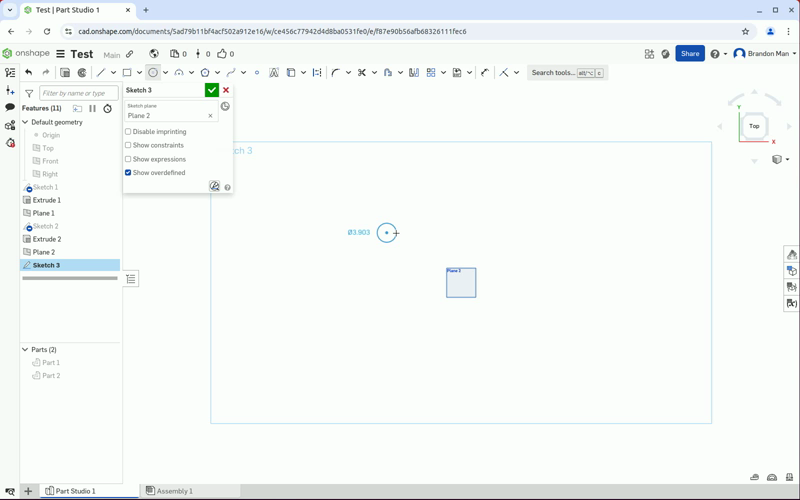
key(esc)
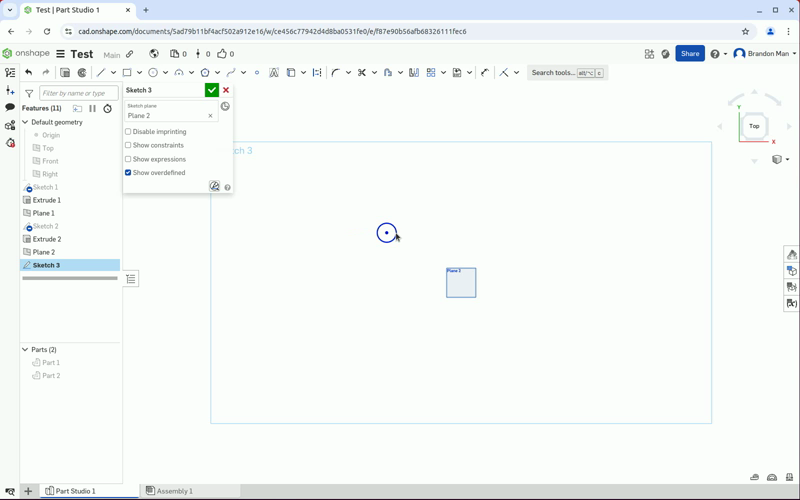
mouse_move(379, 235)
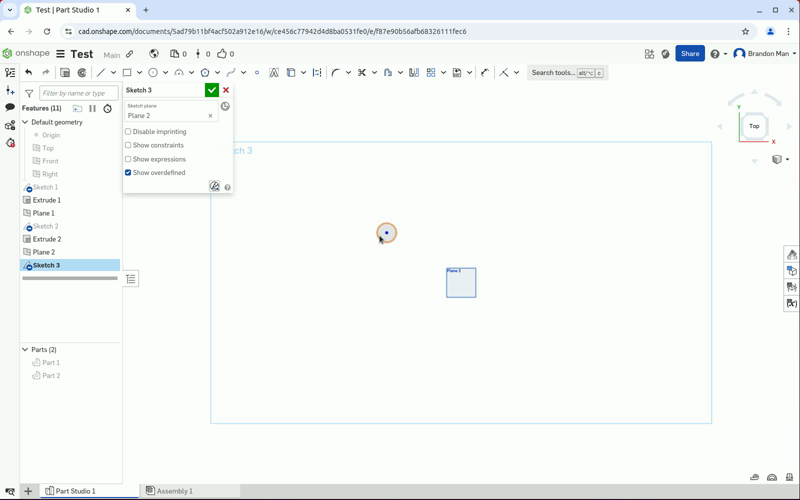
scroll(6)
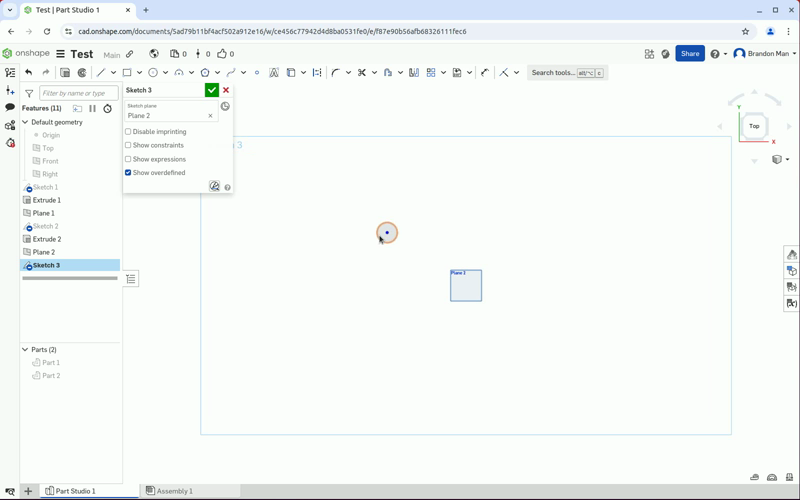
scroll(6)
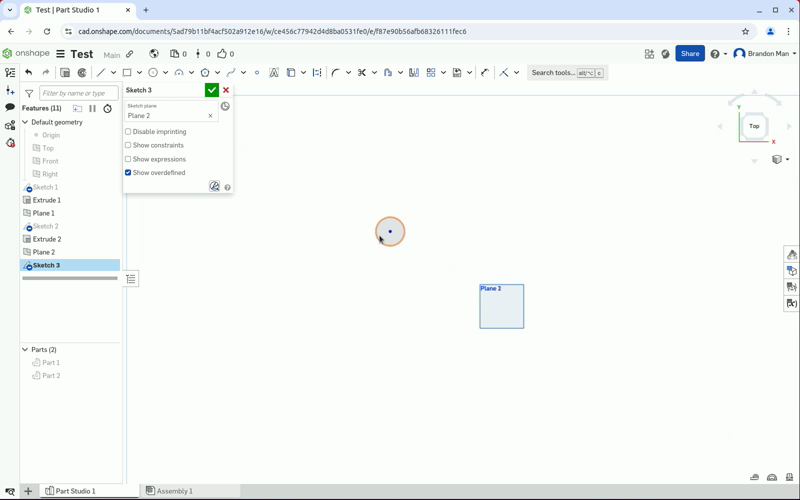
scroll(6)
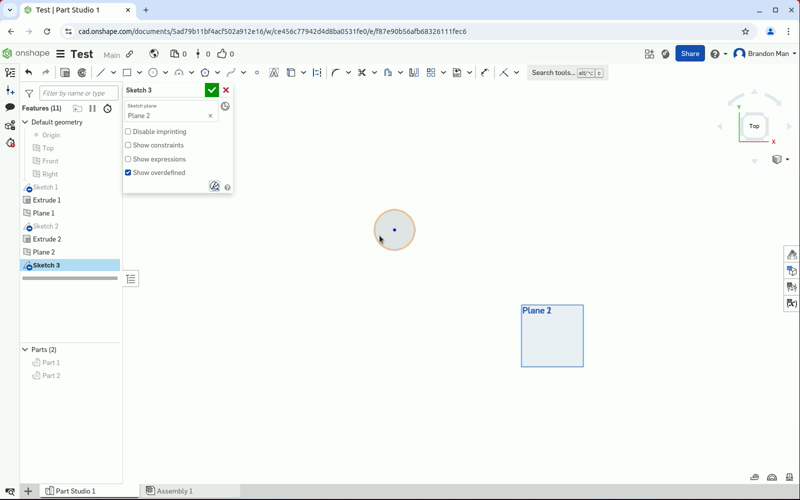
scroll(6)
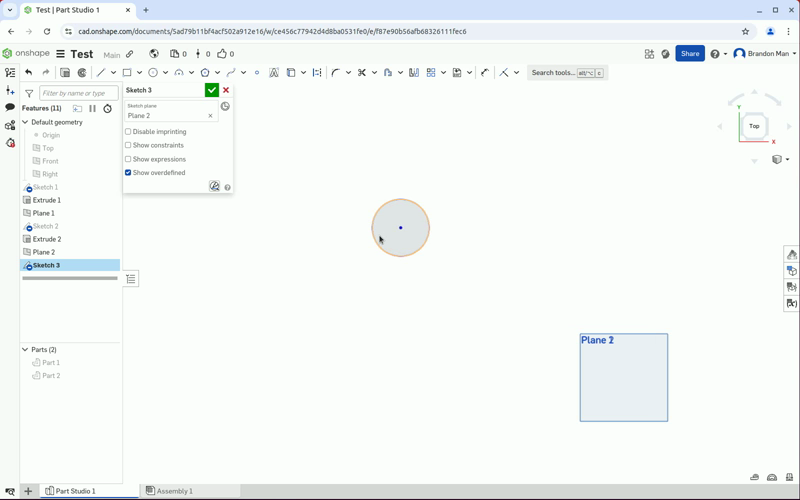
scroll(6)
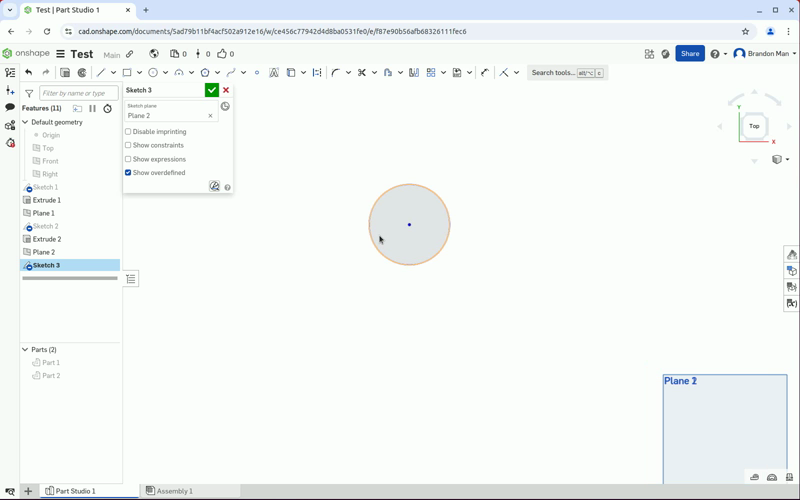
scroll(6)
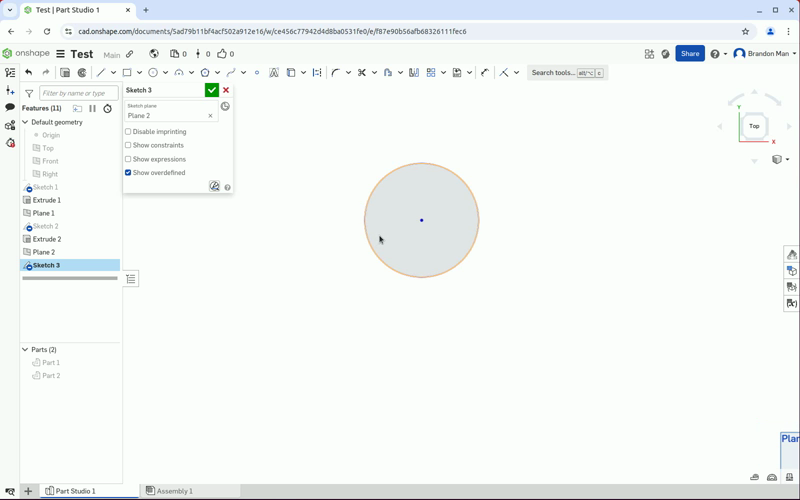
scroll(6)
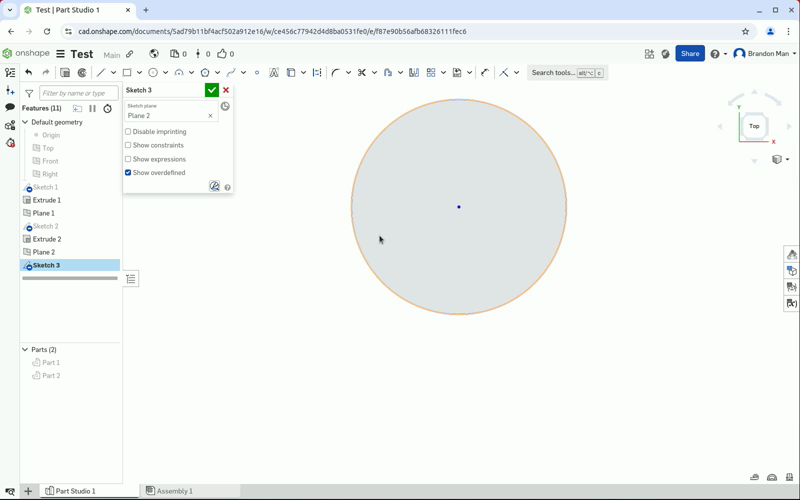
click(379, 235)
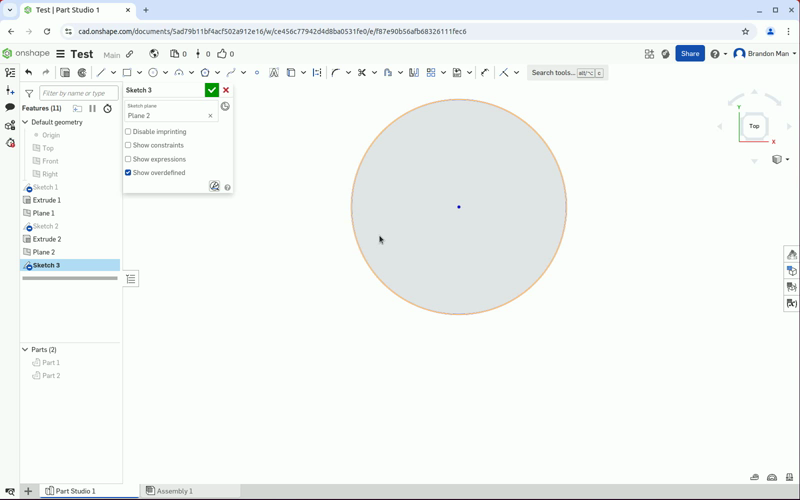
scroll(-6)
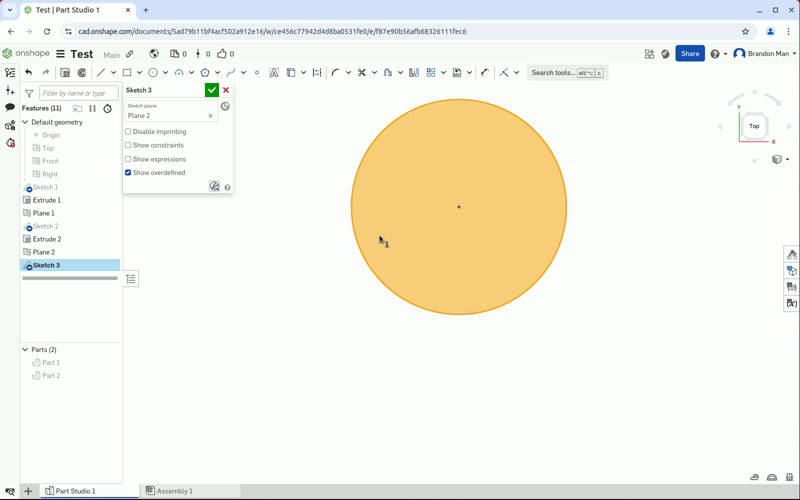
scroll(-6)
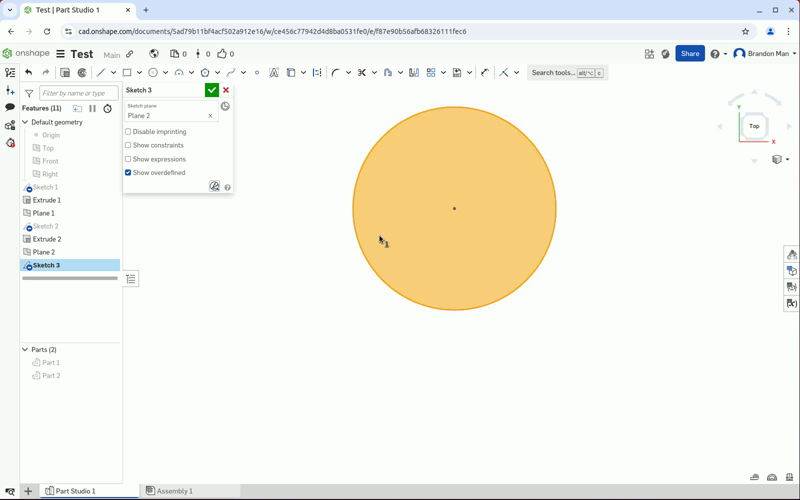
scroll(-6)
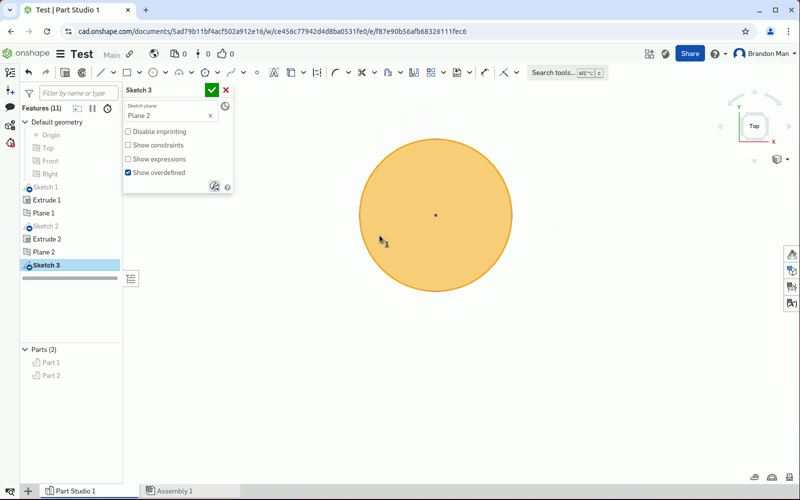
scroll(-6)
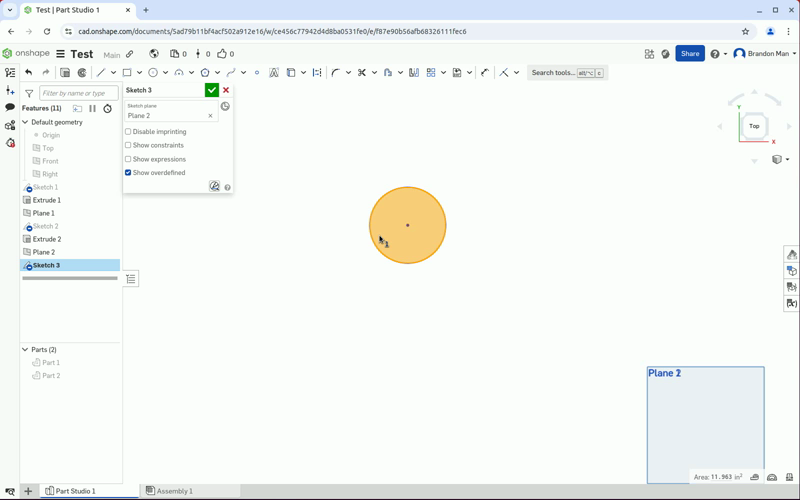
scroll(-6)
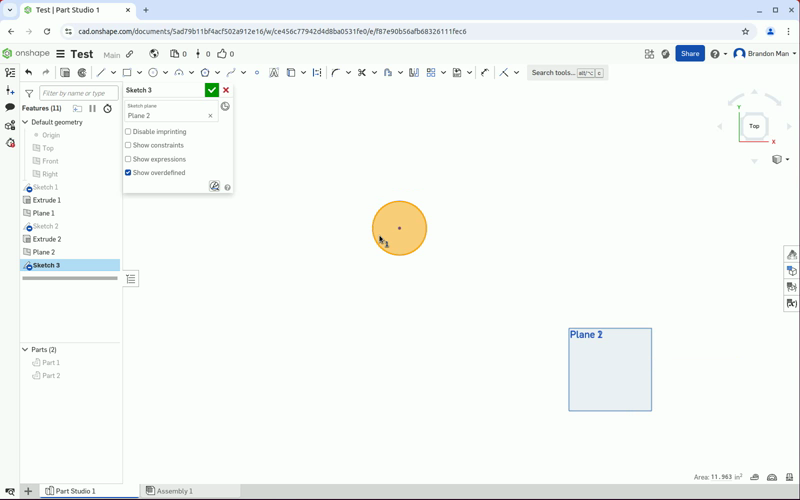
scroll(-6)
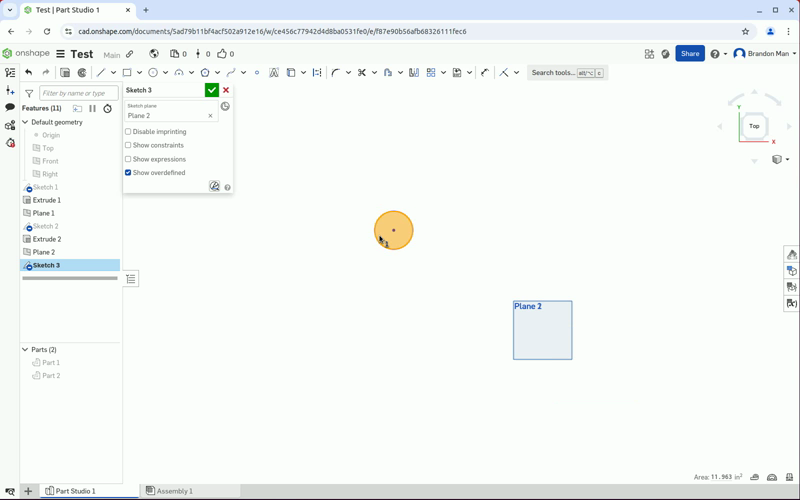
scroll(-6)
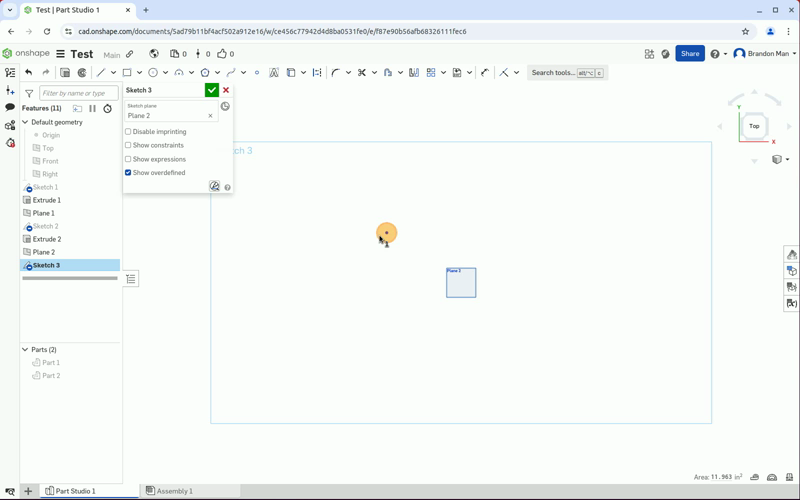
mouse_move(73, 352)
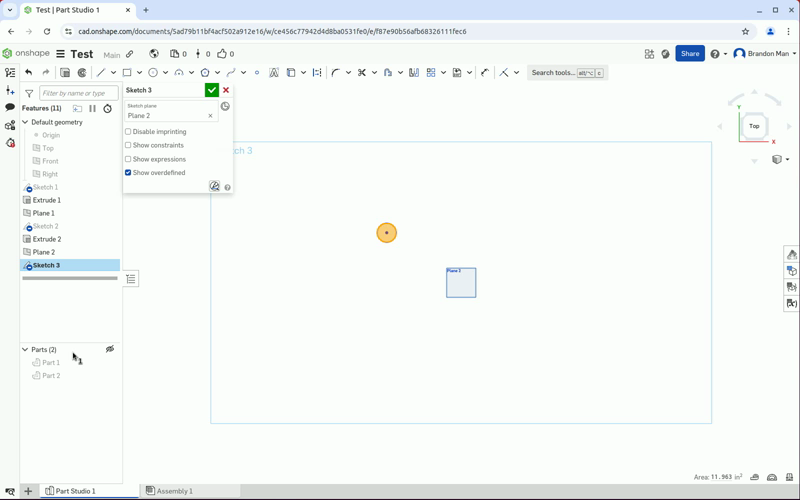
key(shift+y)
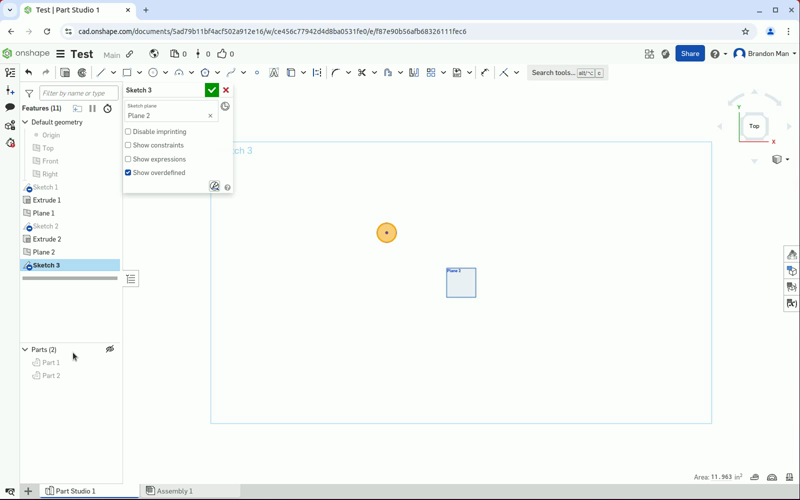
key(shift+e)
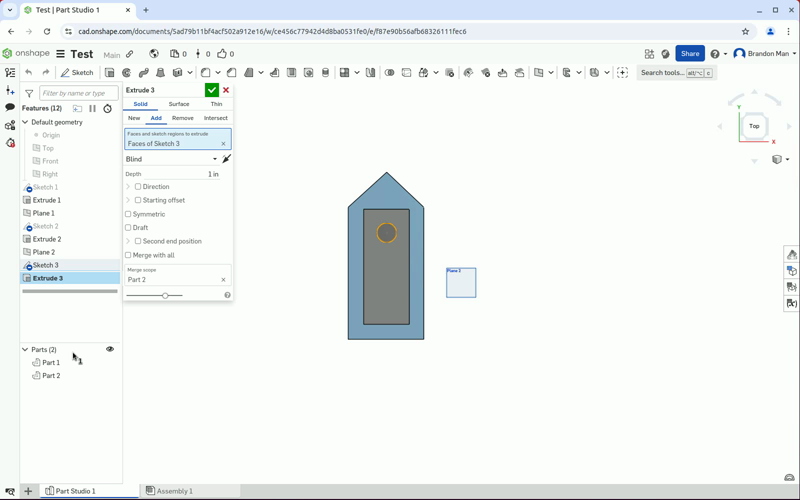
mouse_move(143, 106)
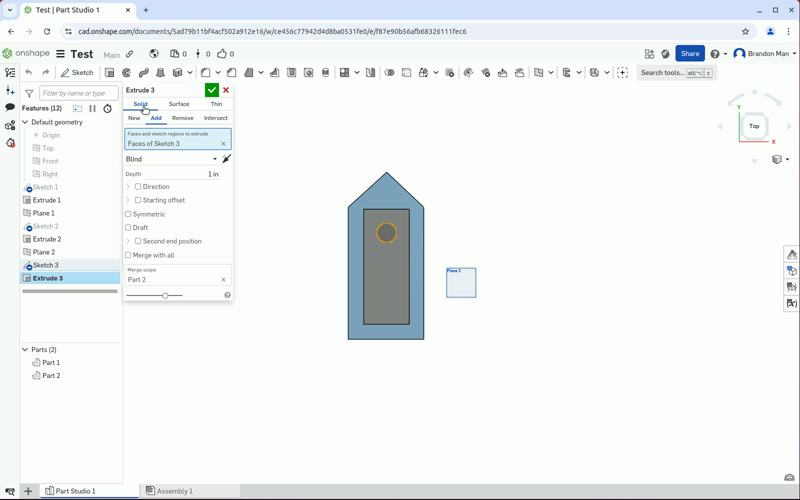
click(143, 106)
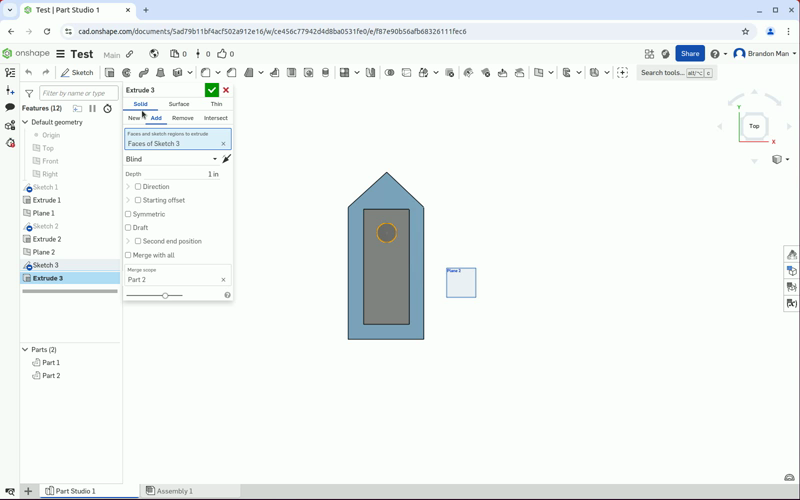
mouse_move(137, 120)
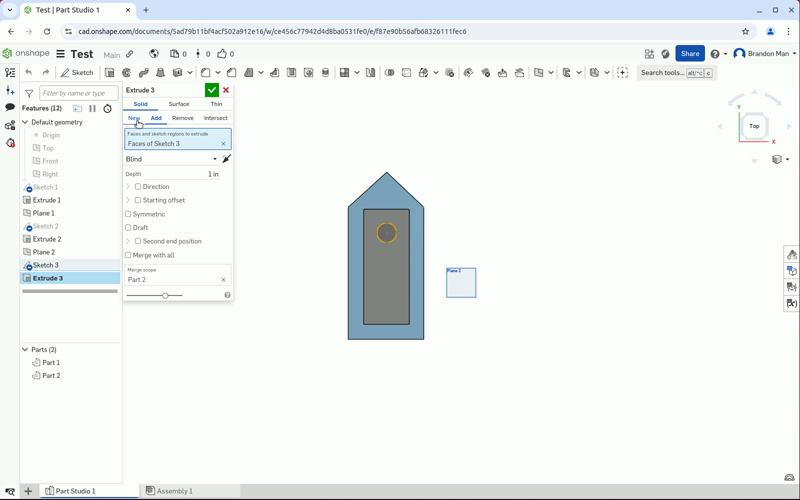
click(137, 120)
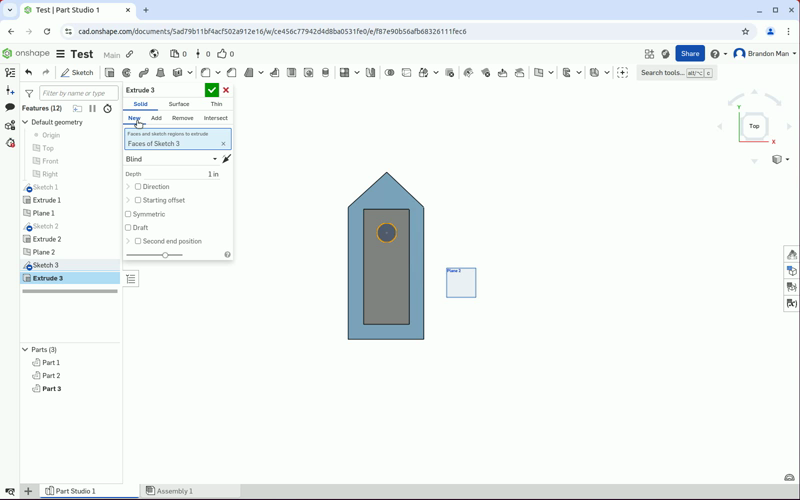
key(tab, 4)
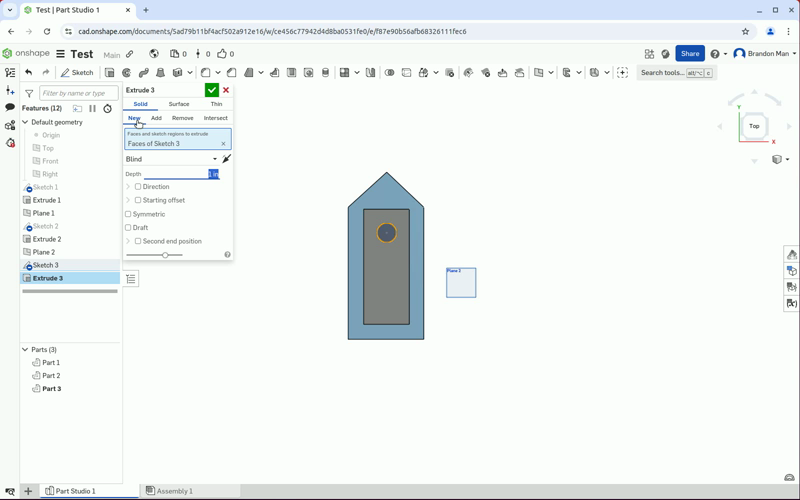
text(5.777)
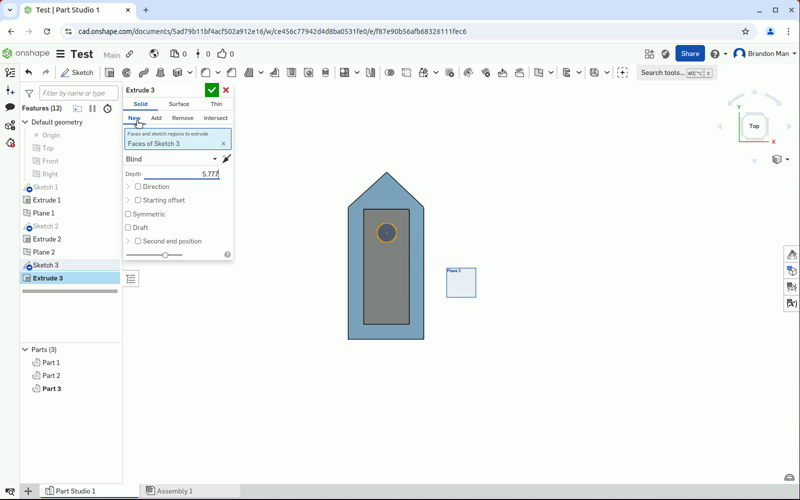
key(enter)
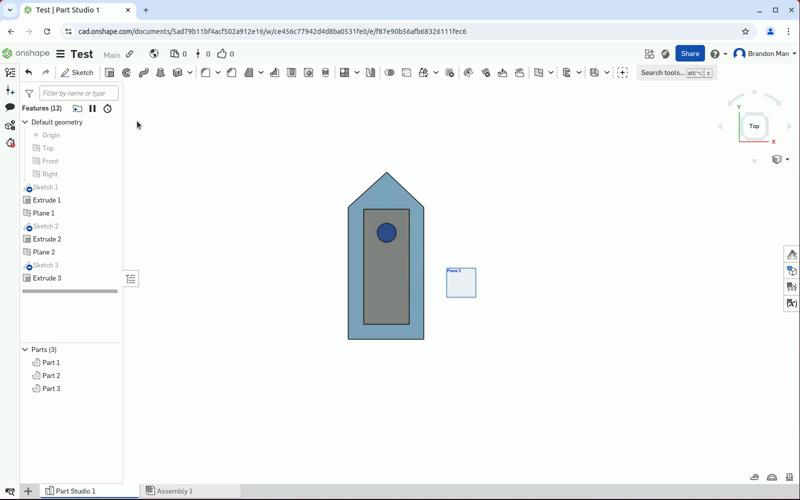
key(shift+h)
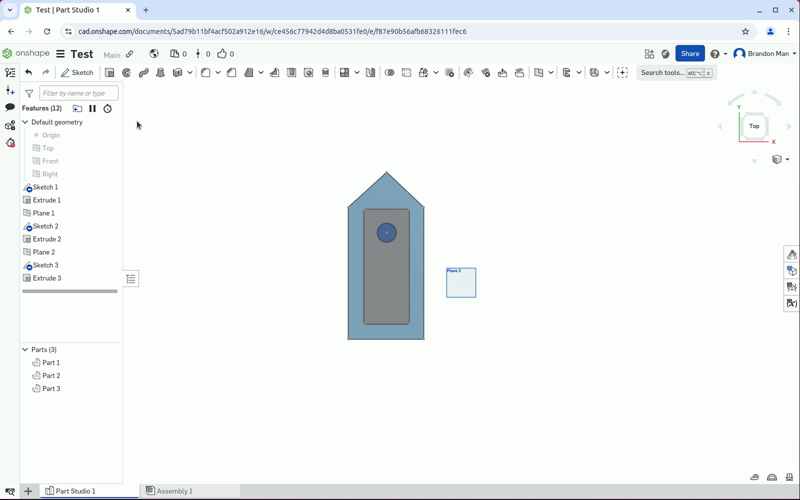
key(shift+h)
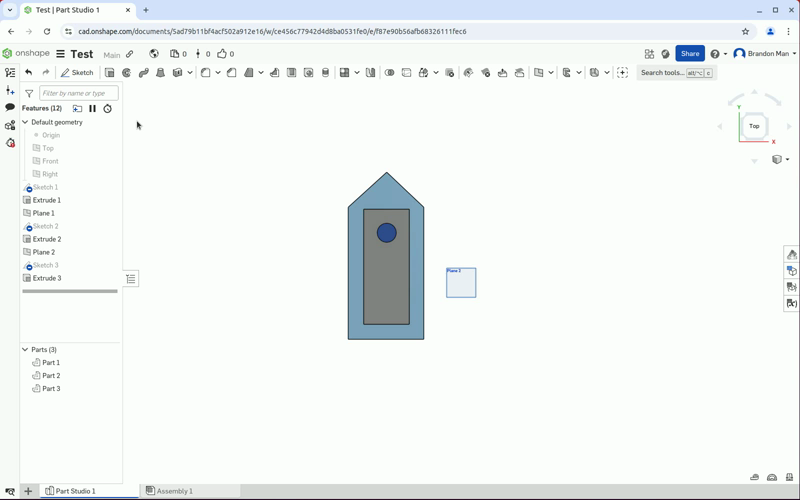
mouse_move(73, 189)
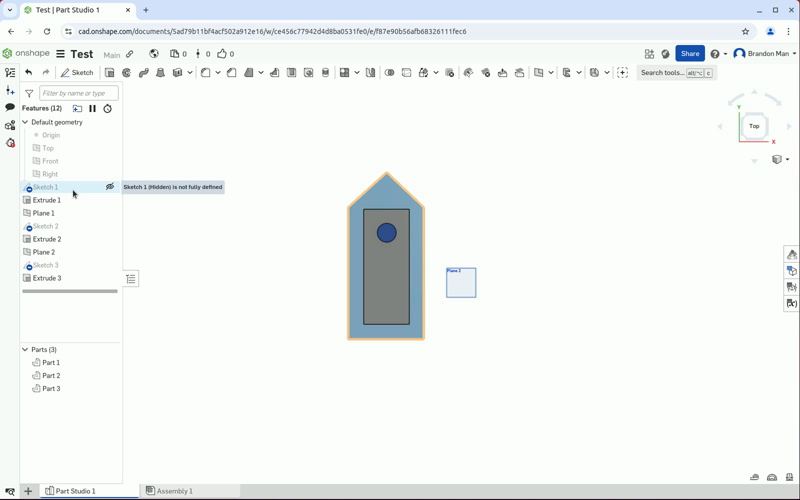
click(73, 189)
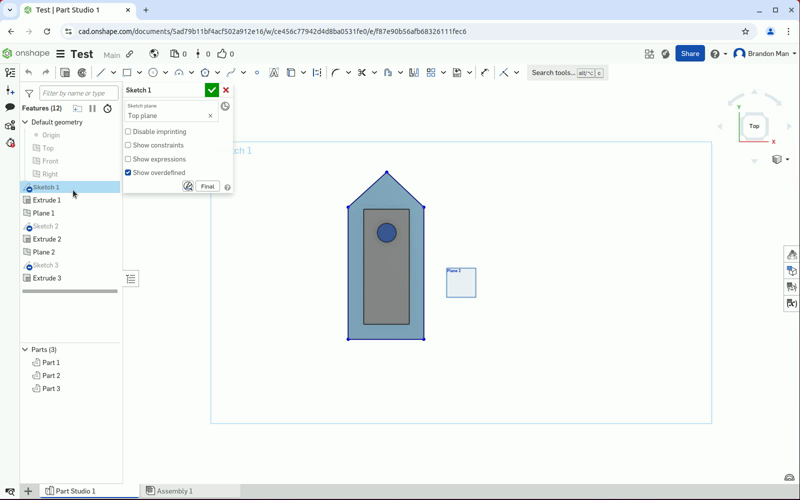
mouse_move(229, 92)
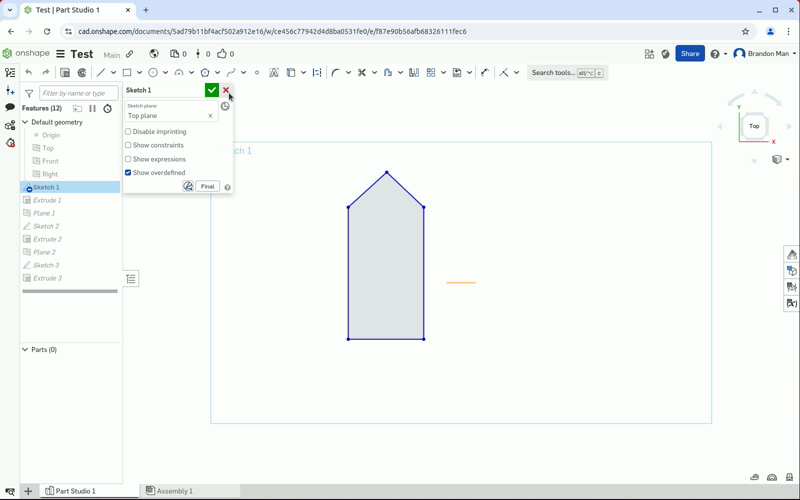
click(229, 92)
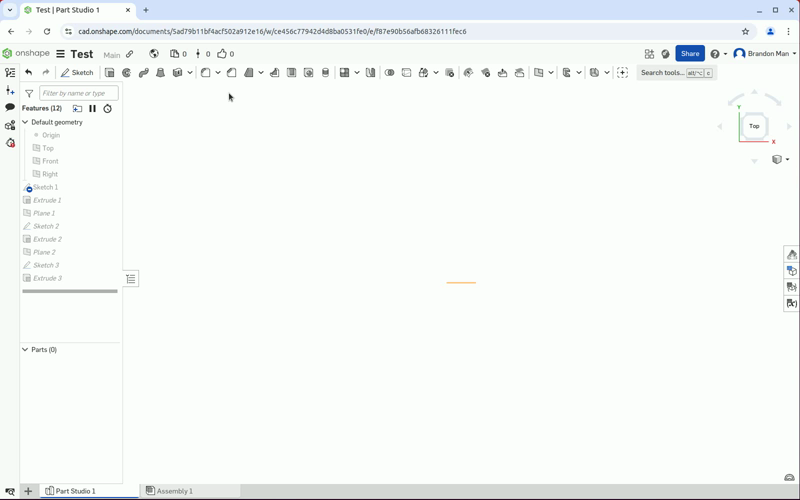
key(shift+s)
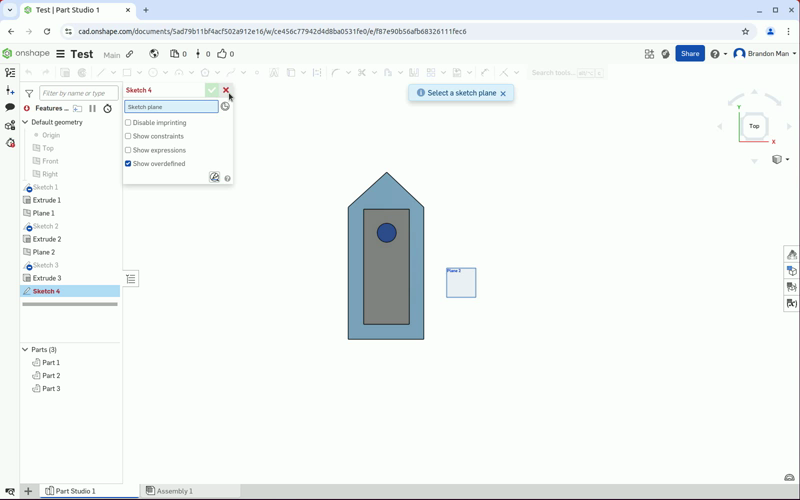
mouse_move(73, 254)
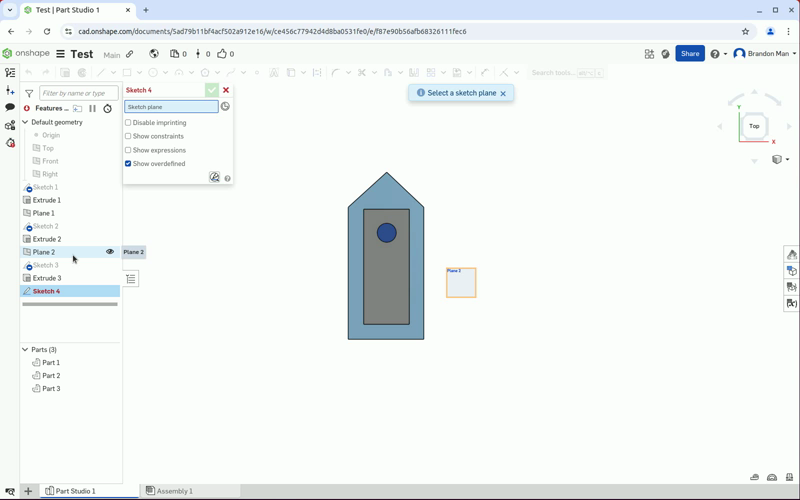
click(73, 254)
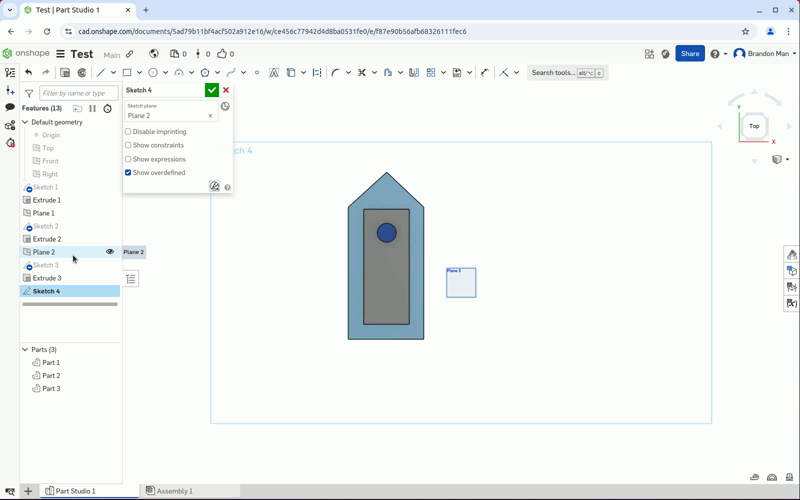
mouse_move(73, 352)
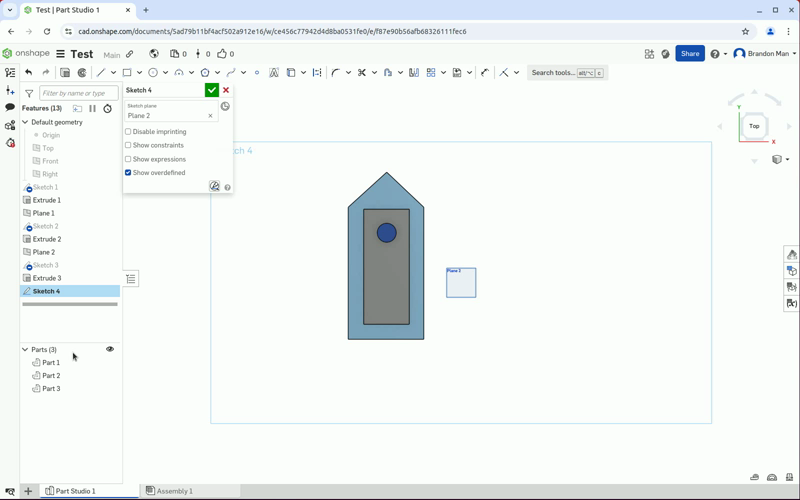
key(y)
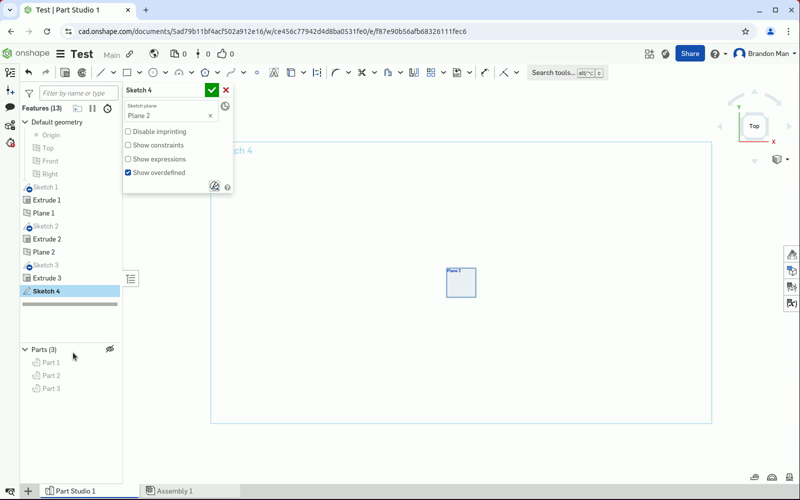
key(c)
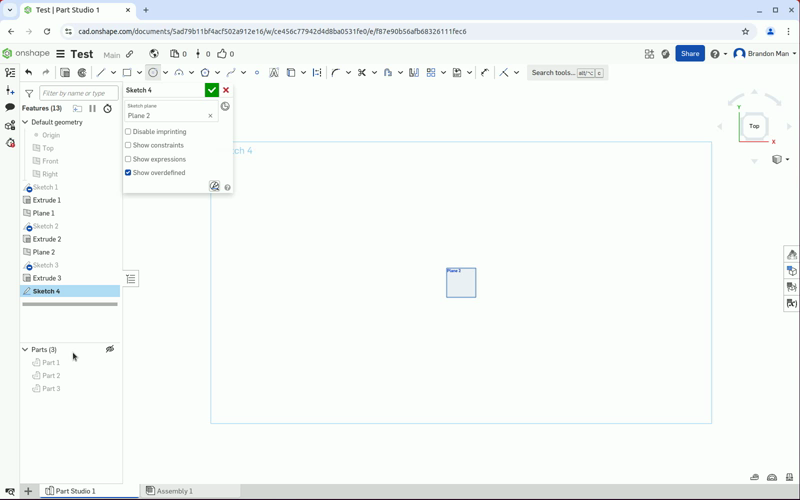
key_down(shift)
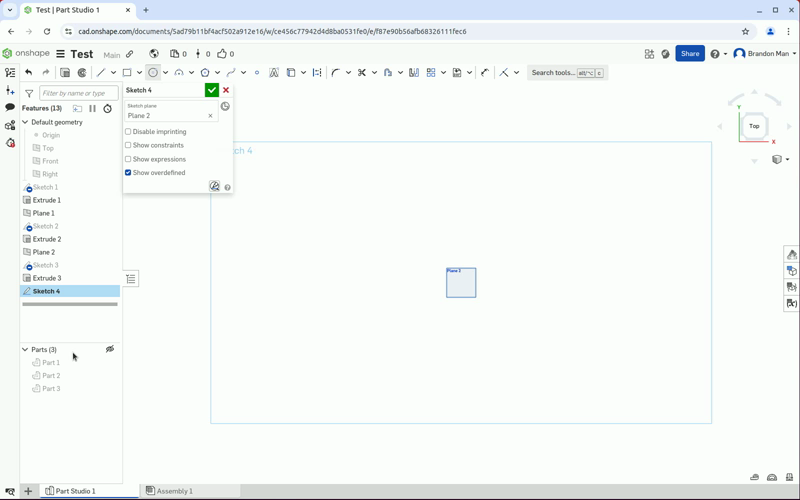
mouse_move(386, 264)
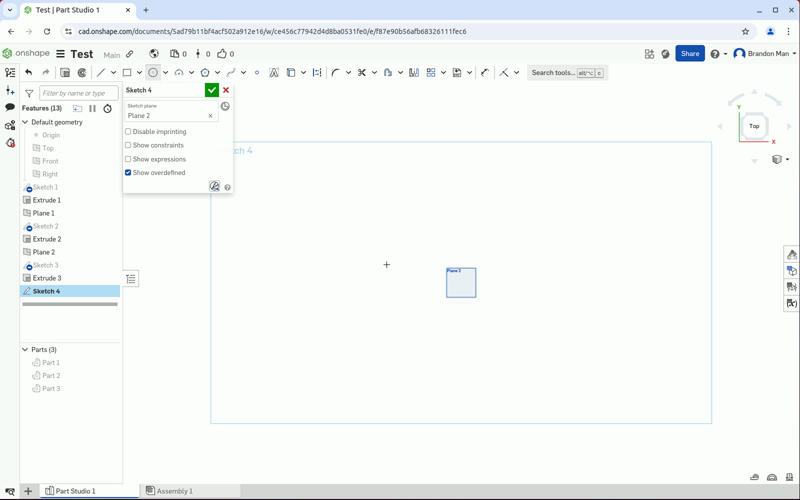
click(386, 264)
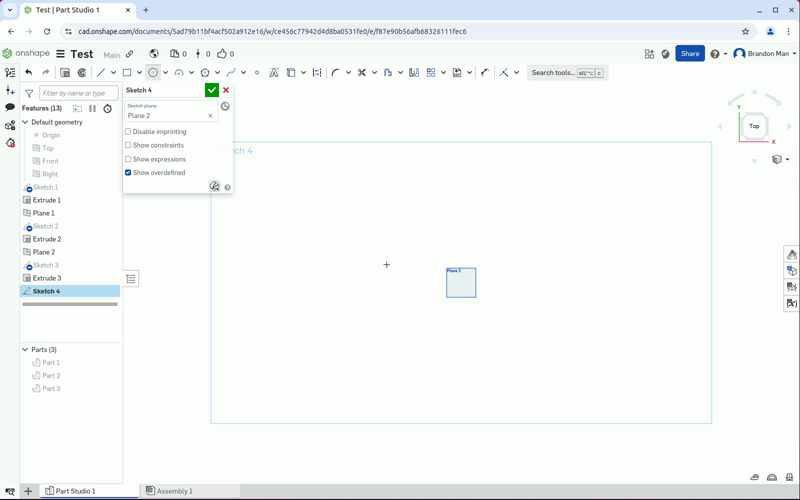
key_up(shift)
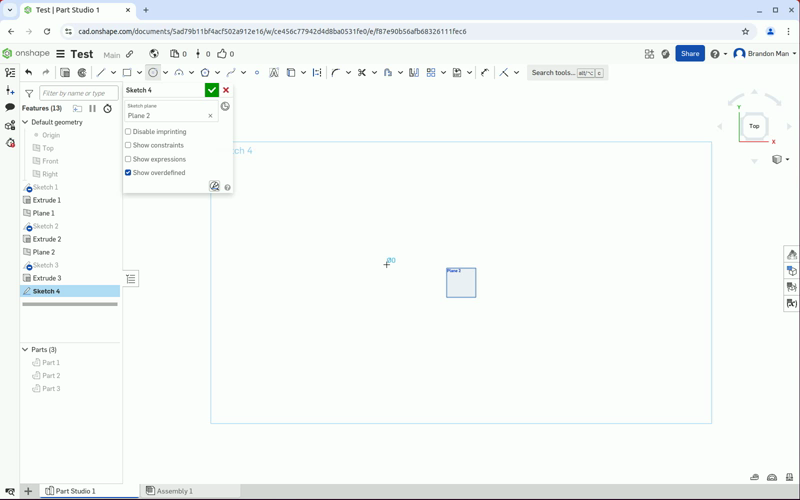
mouse_move(396, 264)
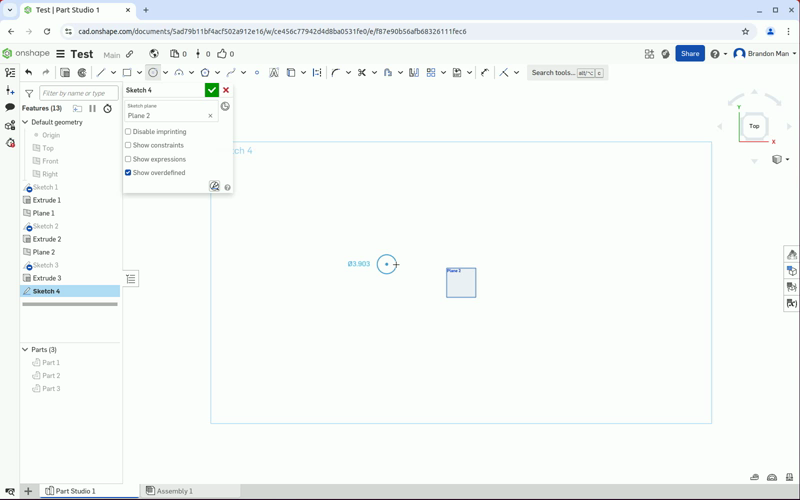
click(396, 264)
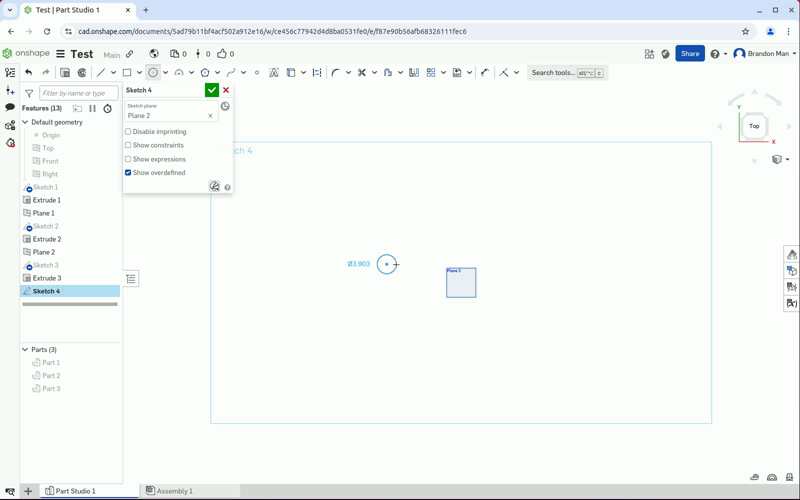
key(esc)
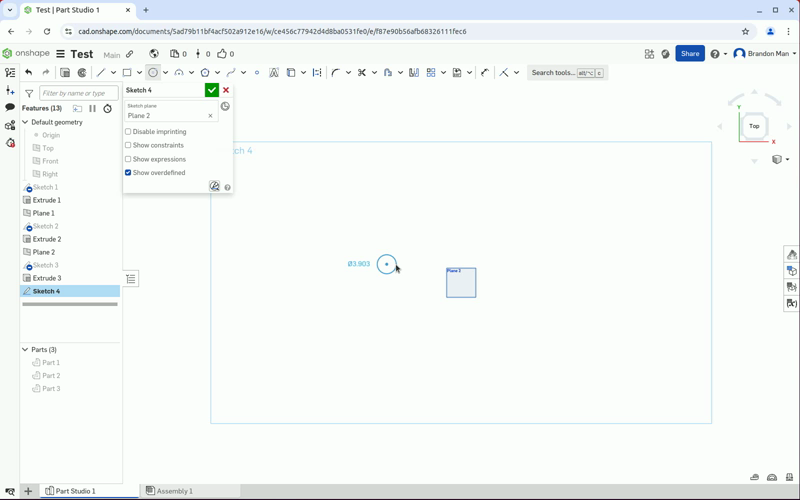
mouse_move(383, 269)
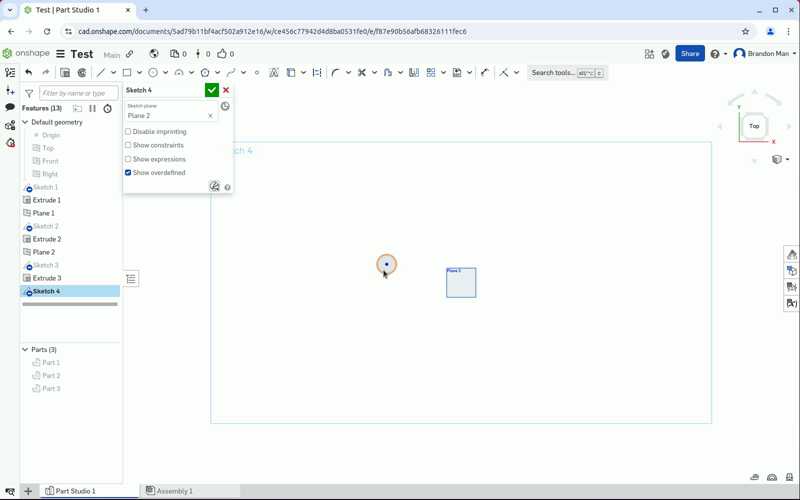
scroll(6)
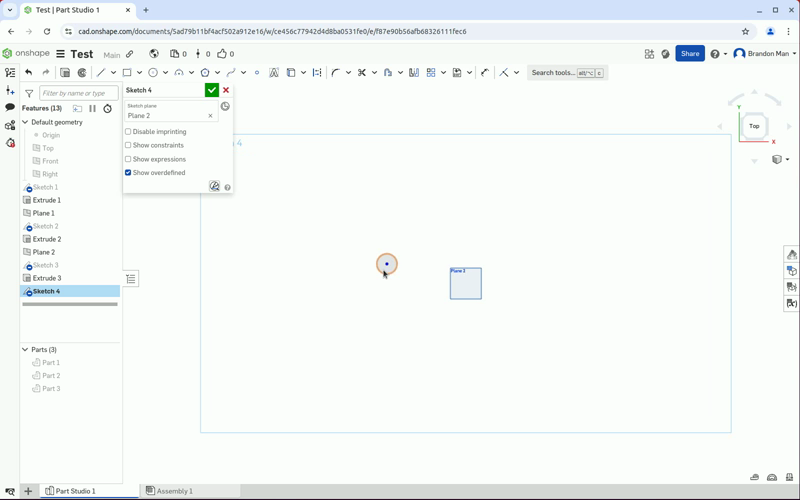
scroll(6)
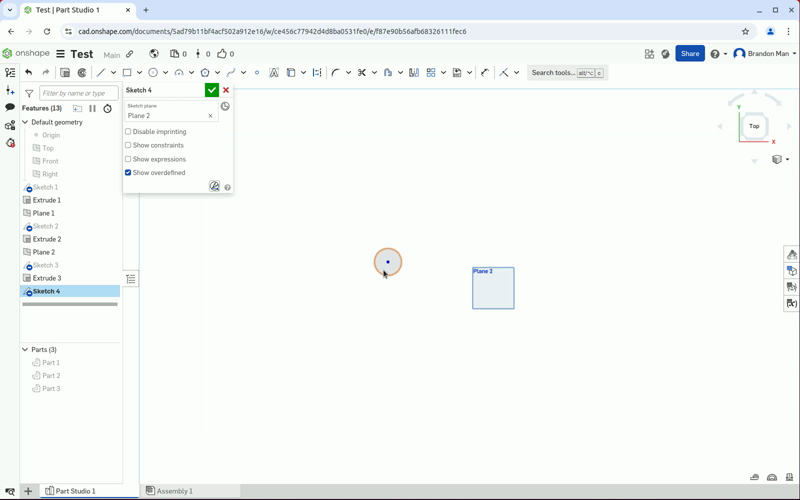
scroll(6)
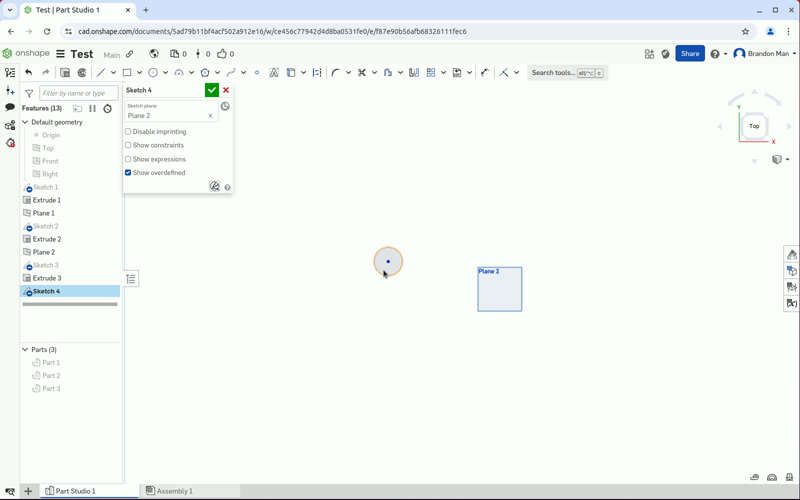
scroll(6)
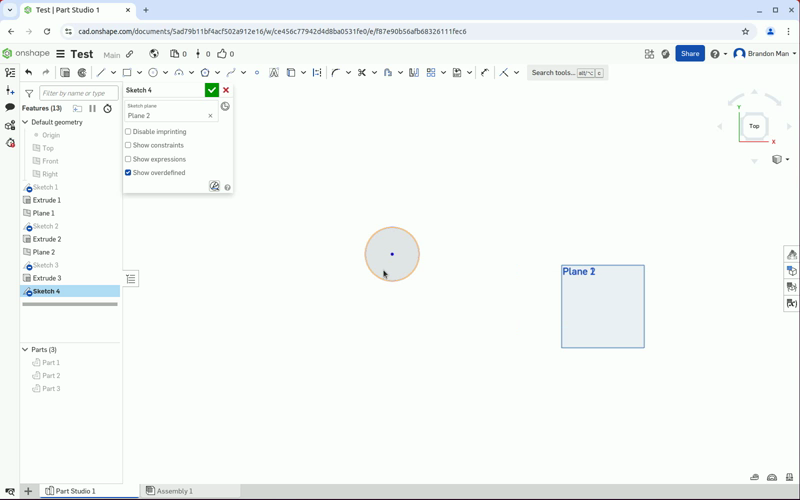
scroll(6)
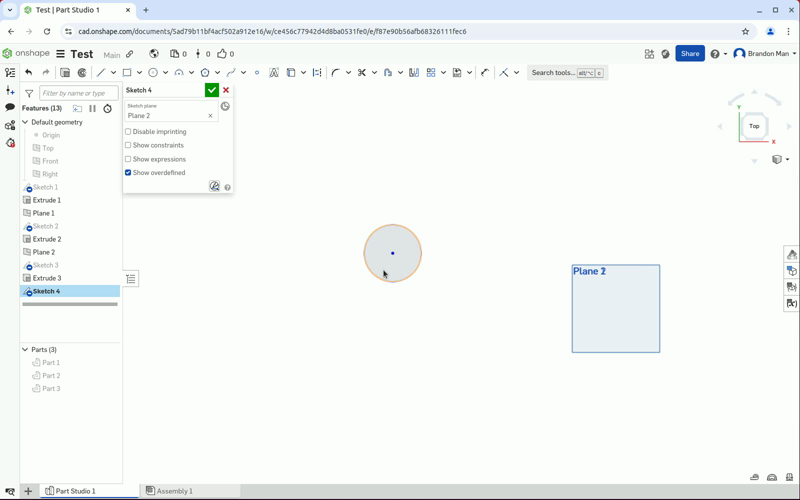
scroll(6)
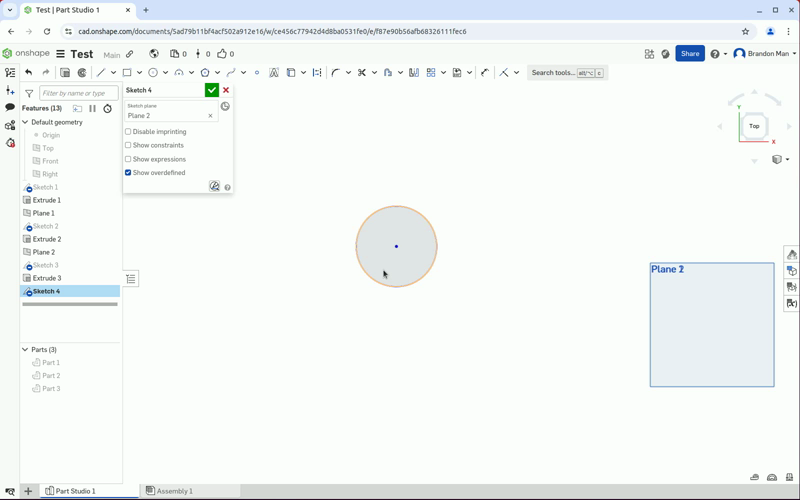
scroll(6)
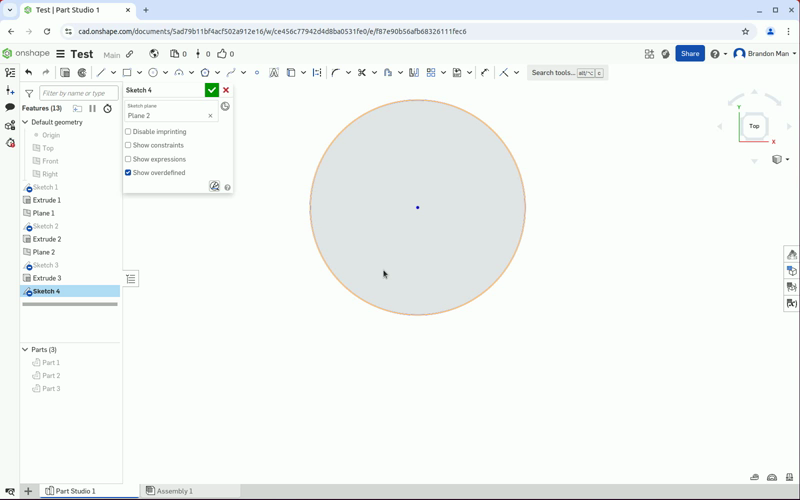
click(383, 269)
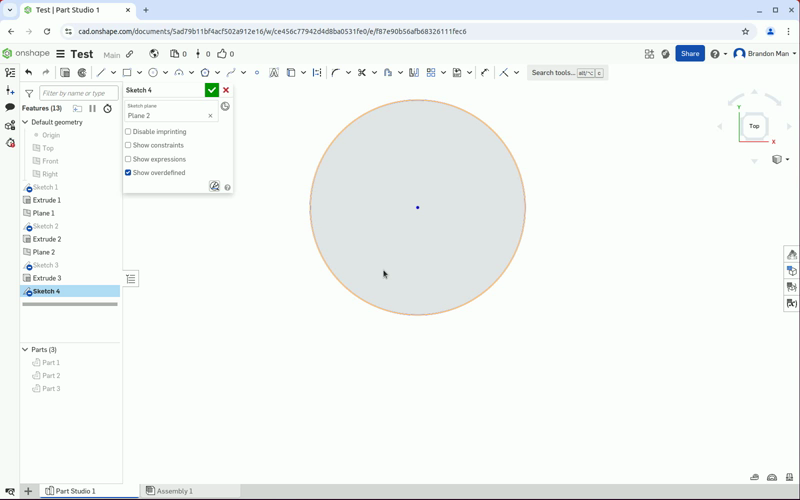
scroll(-6)
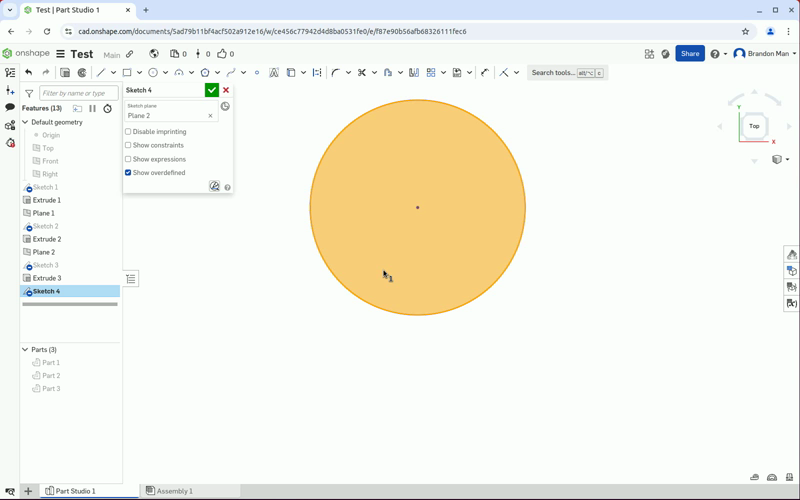
scroll(-6)
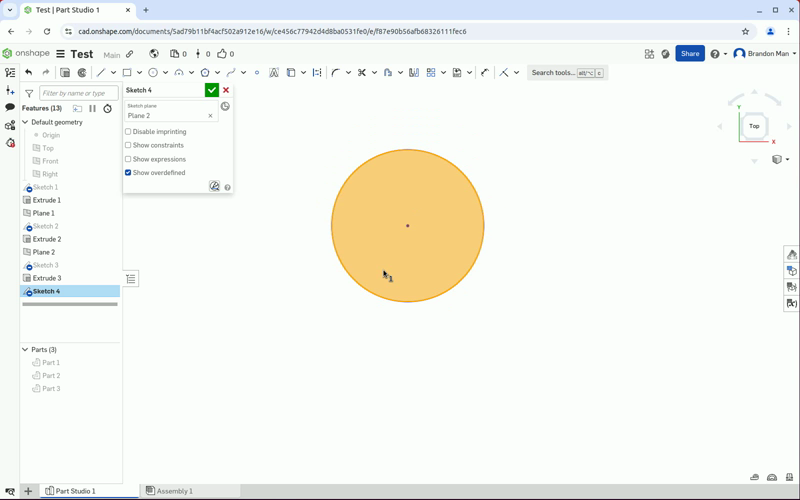
scroll(-6)
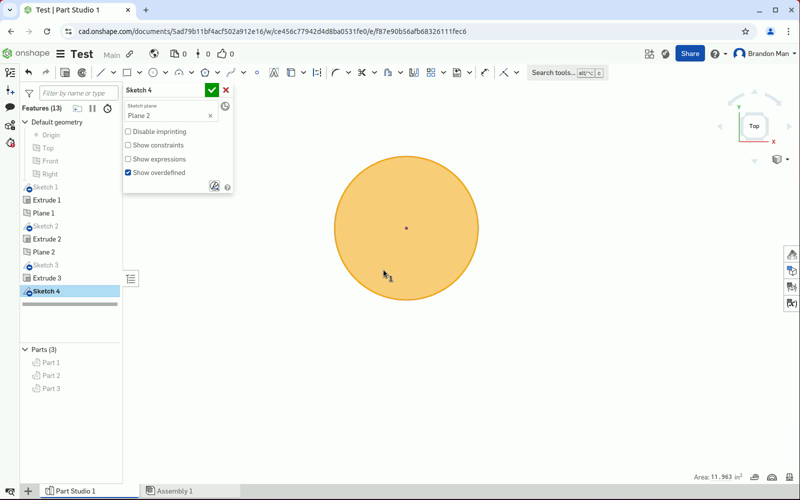
scroll(-6)
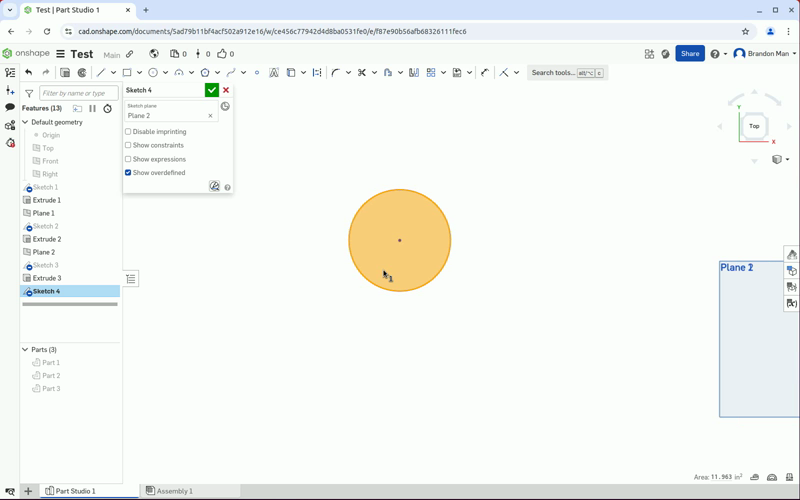
scroll(-6)
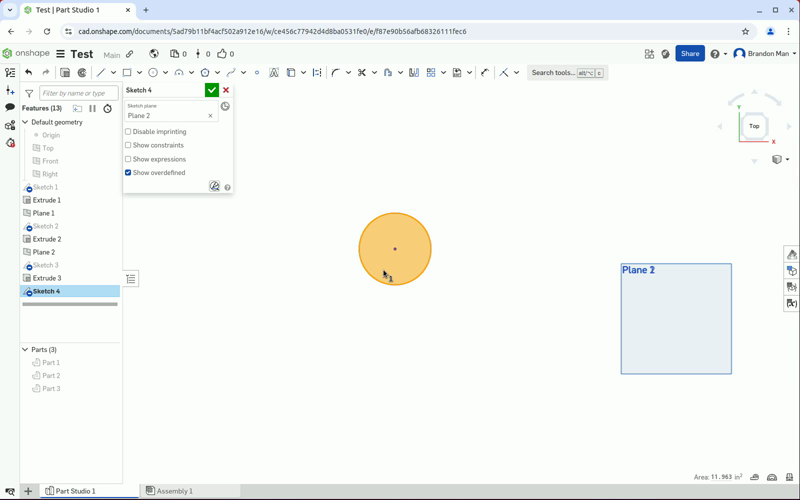
scroll(-6)
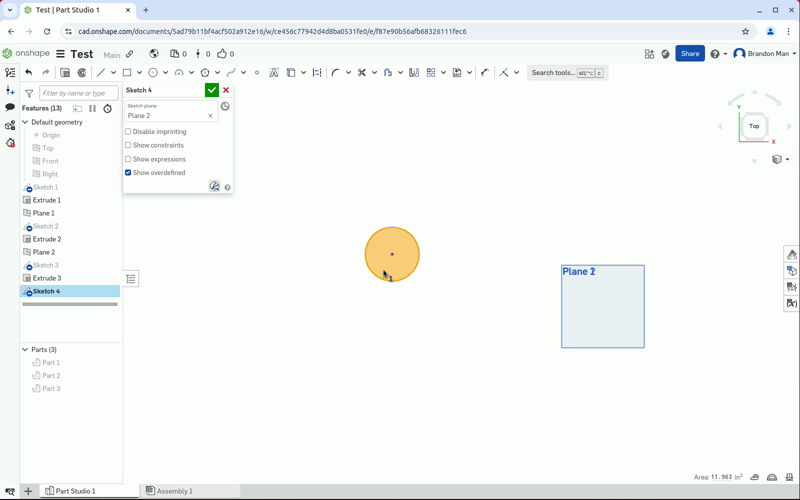
scroll(-6)
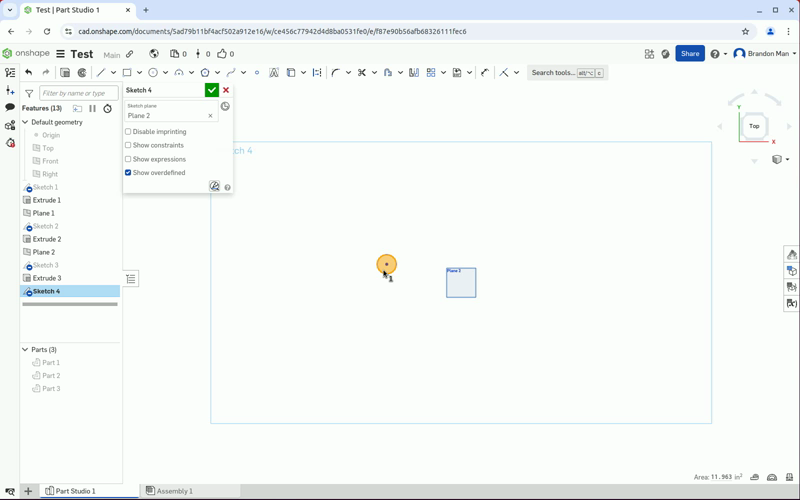
mouse_move(73, 352)
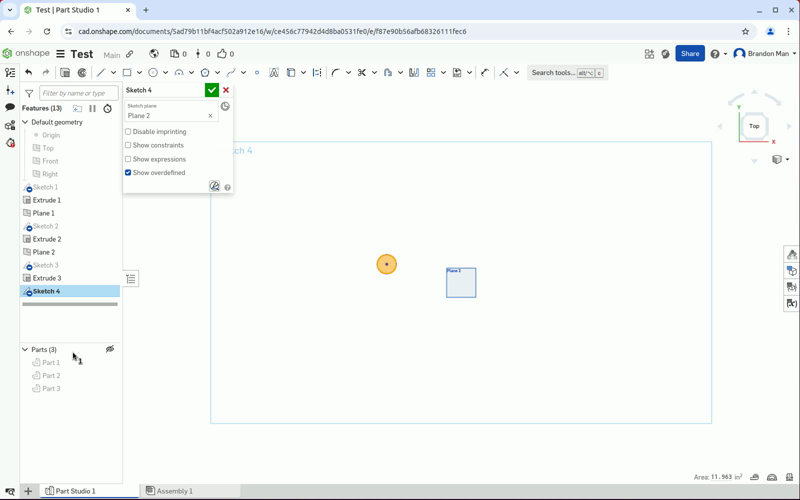
key(shift+y)
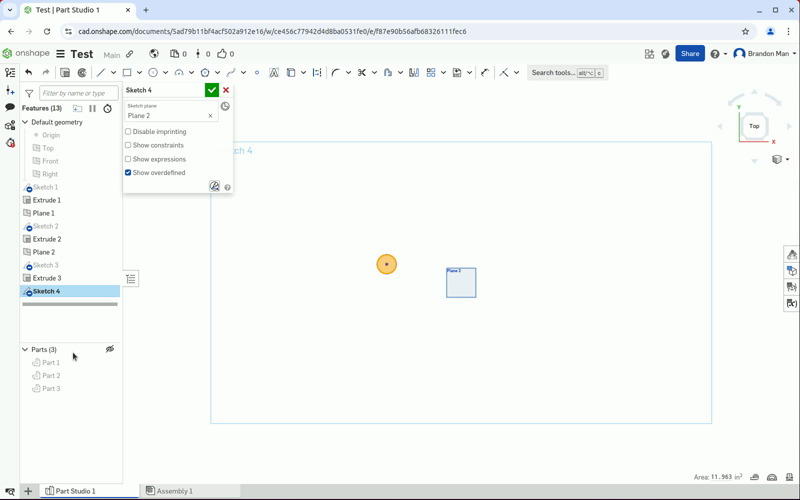
key(shift+e)
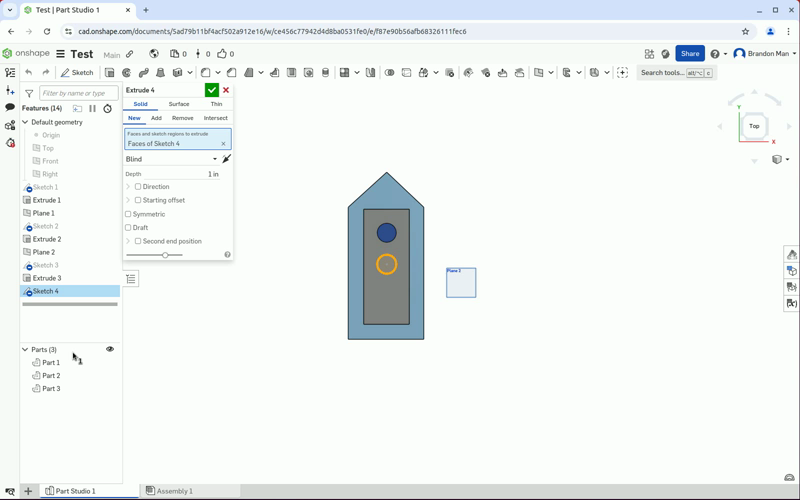
mouse_move(143, 106)
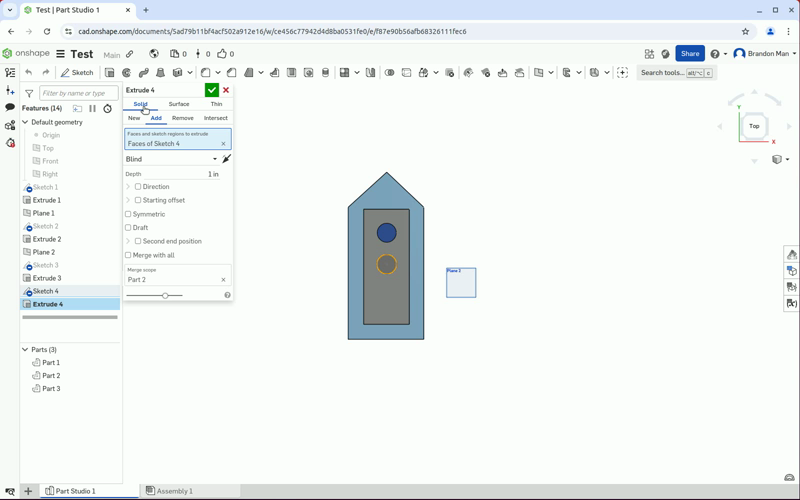
click(143, 106)
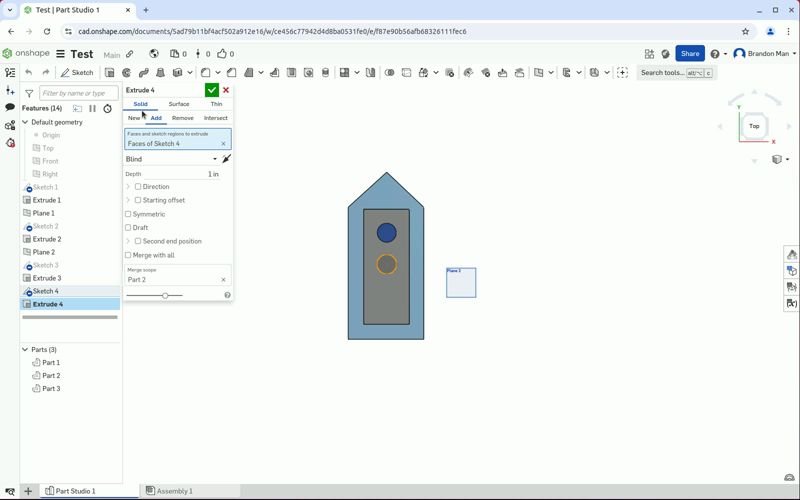
mouse_move(137, 120)
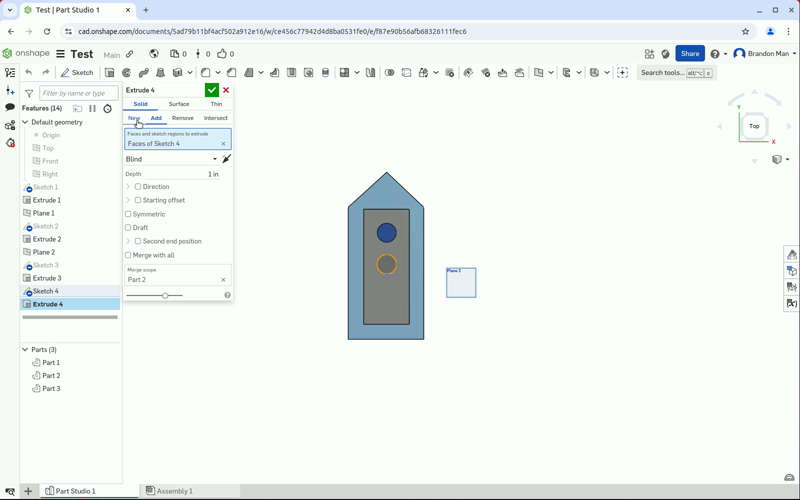
click(137, 120)
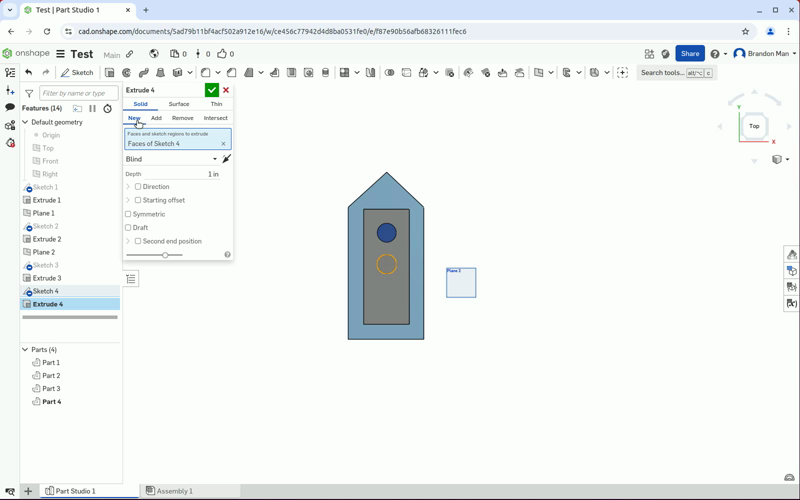
key(tab, 4)
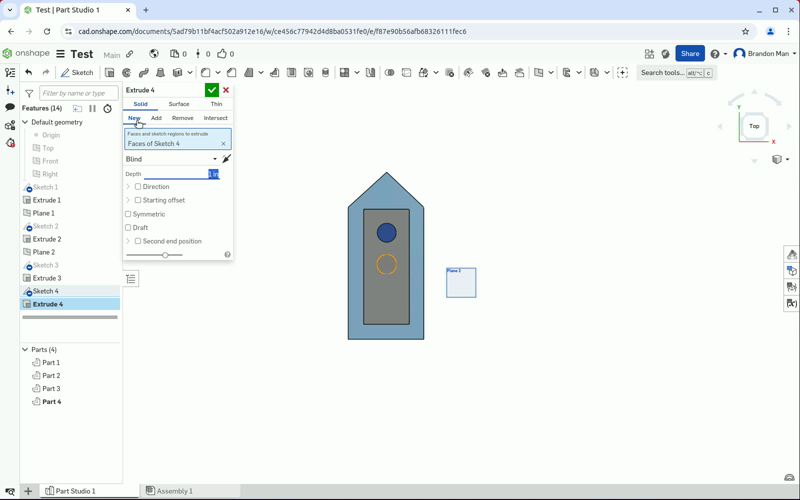
text(5.777)
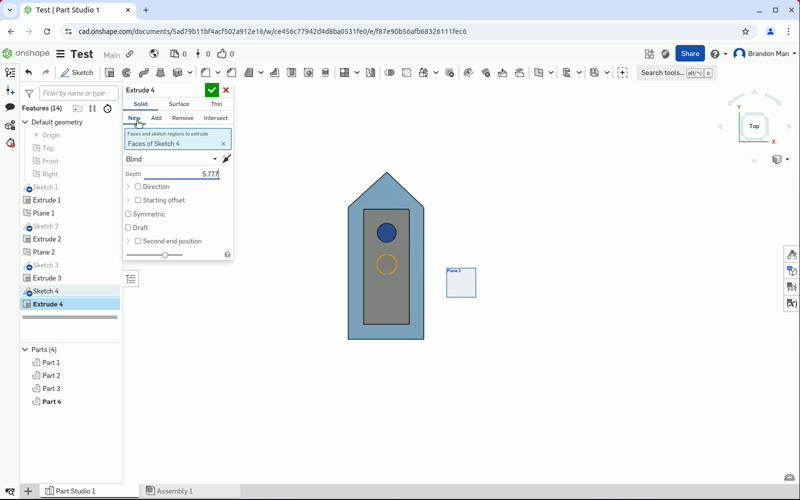
key(enter)
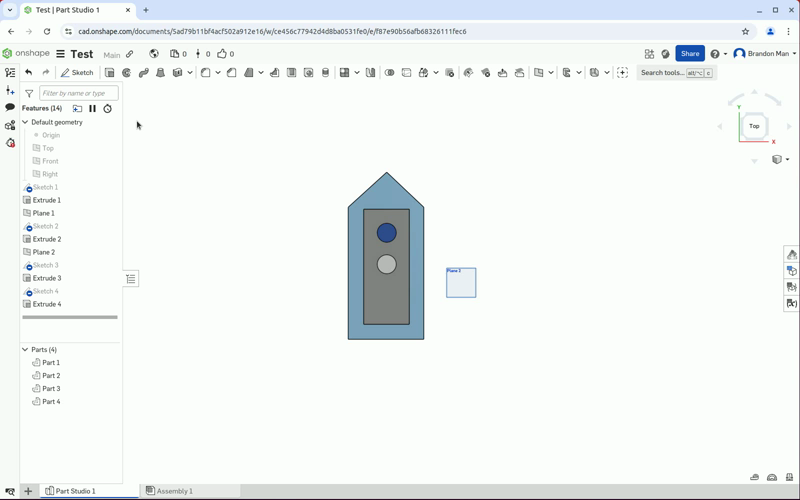
key(shift+h)
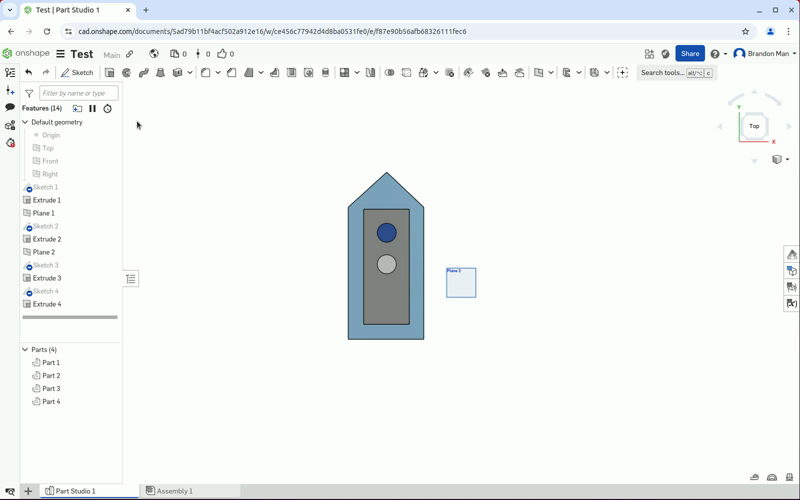
key(shift+h)
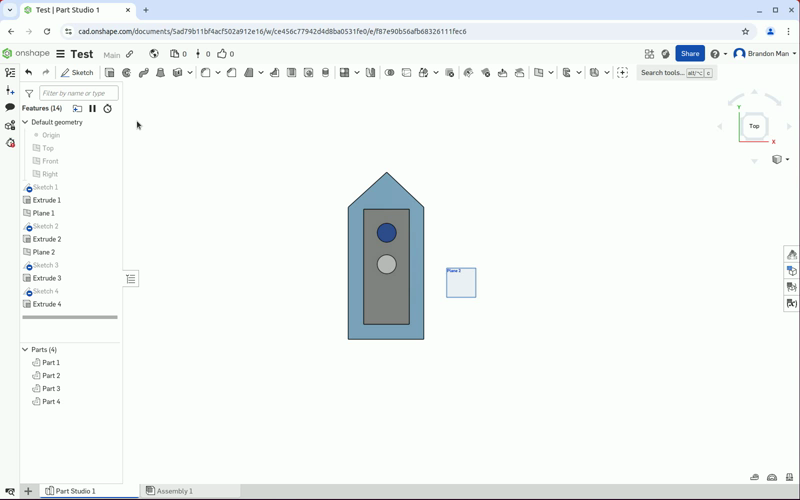
mouse_move(73, 189)
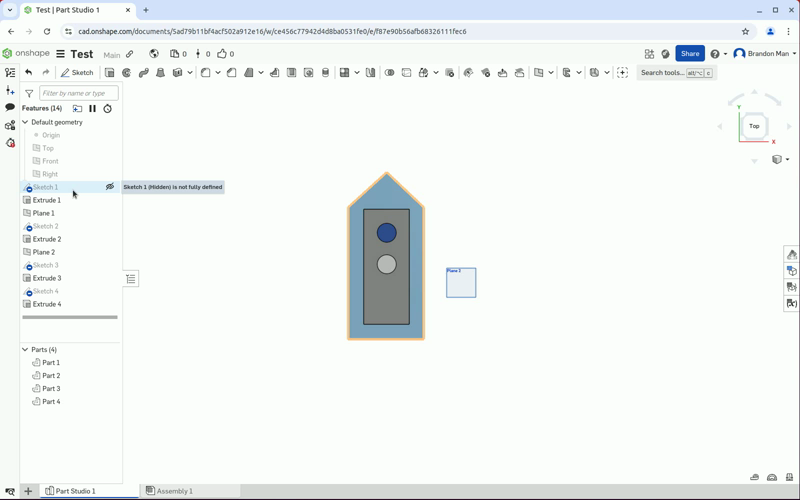
click(73, 189)
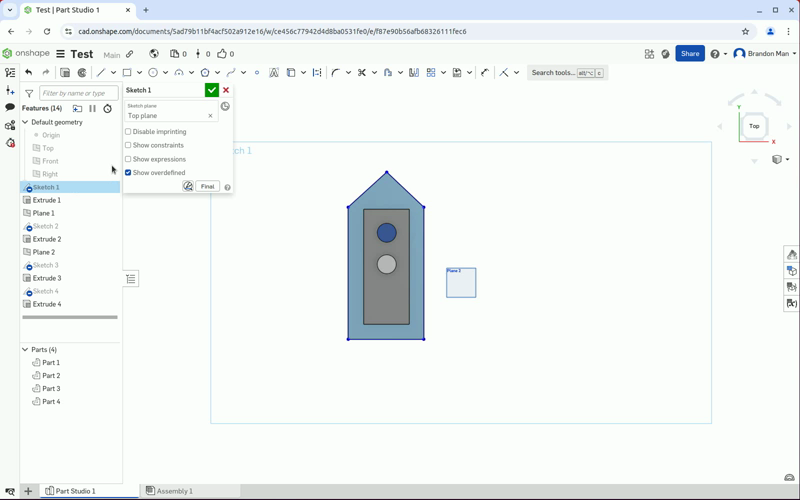
mouse_move(229, 92)
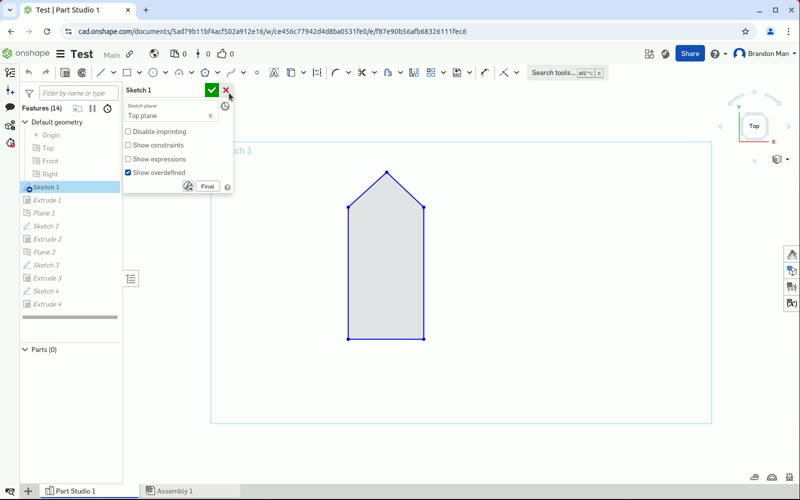
click(229, 92)
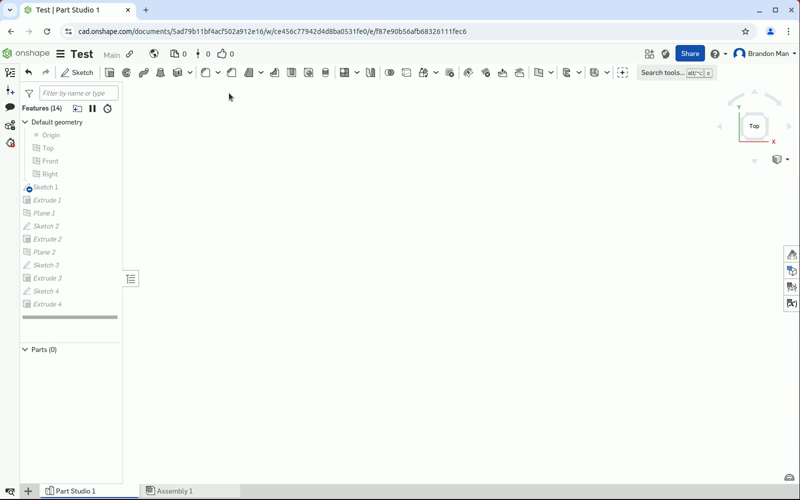
key(shift+s)
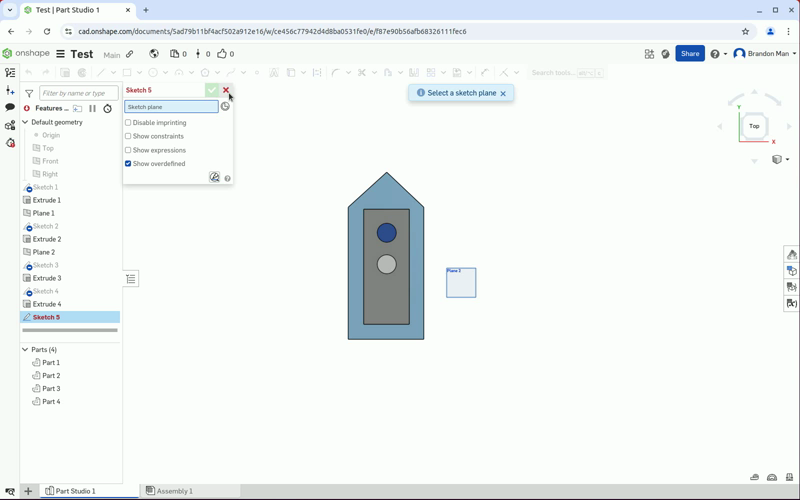
mouse_move(73, 254)
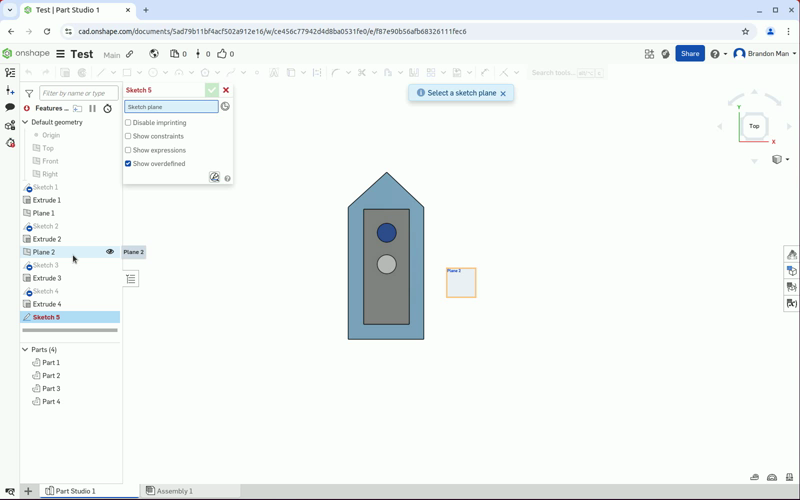
click(73, 254)
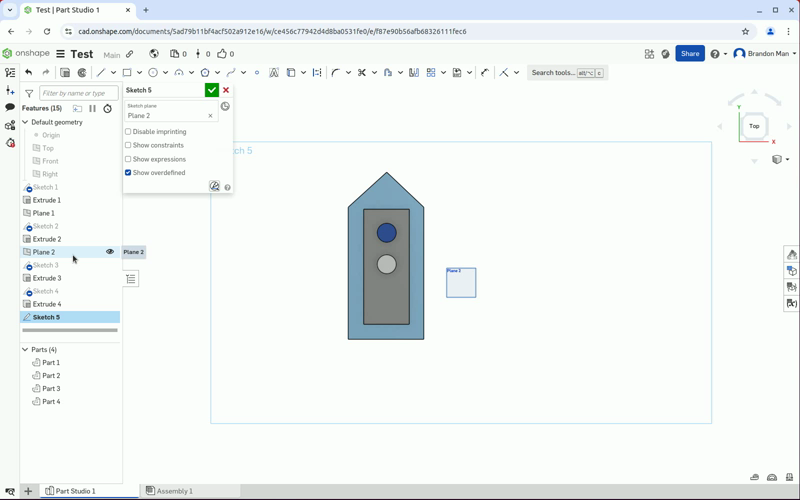
mouse_move(73, 352)
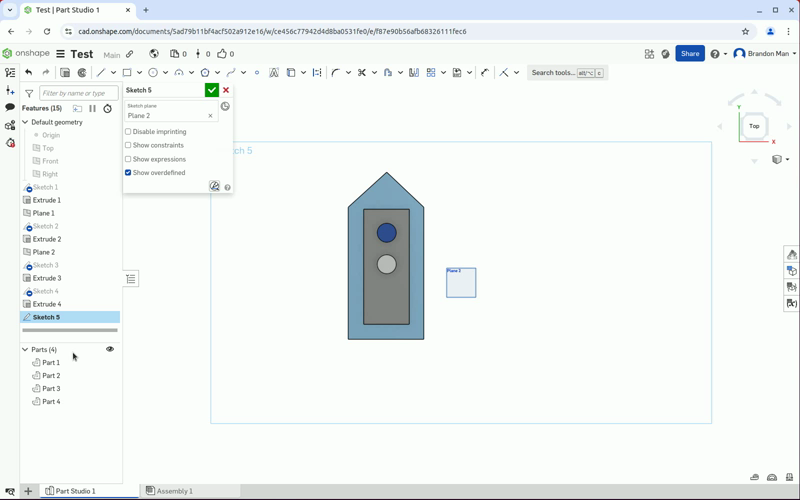
key(y)
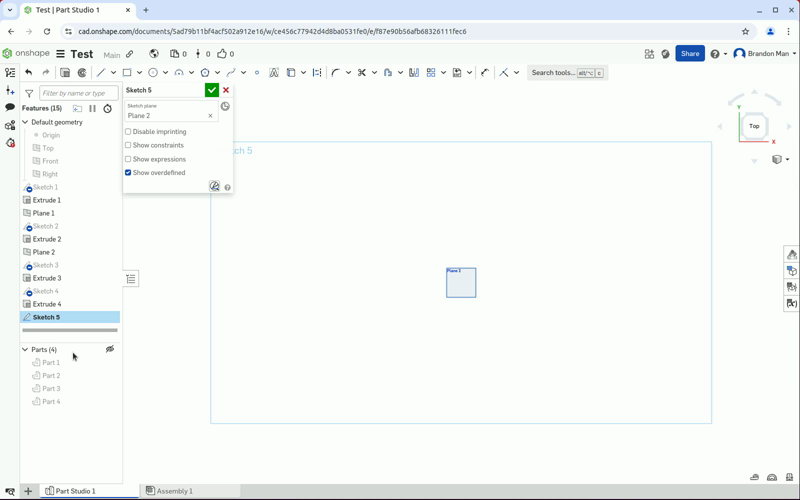
key(c)
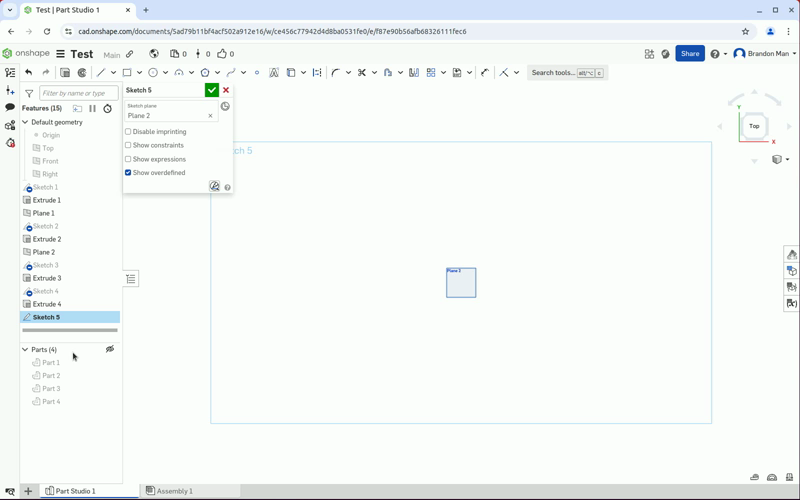
key_down(shift)
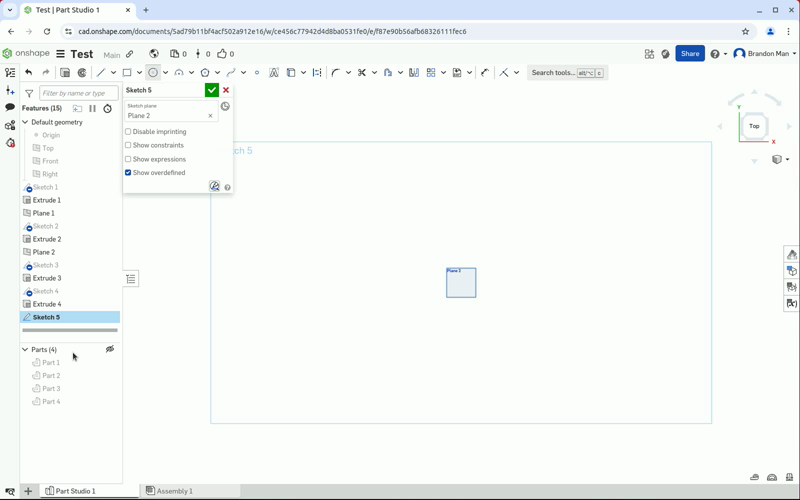
mouse_move(386, 291)
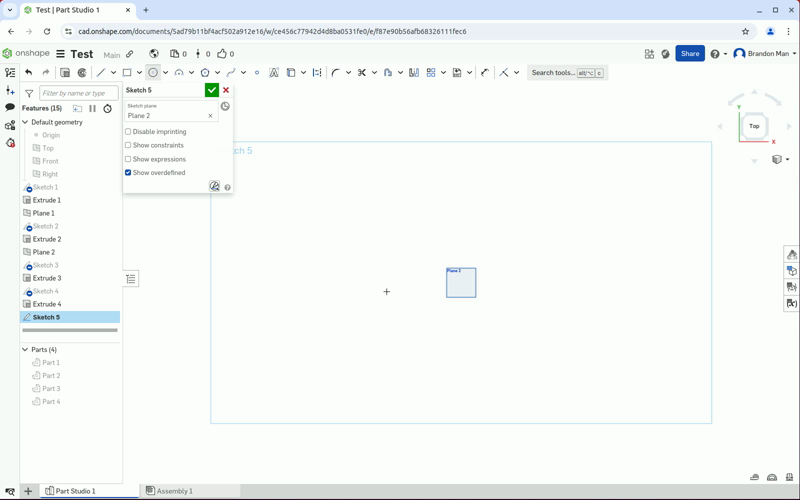
click(386, 291)
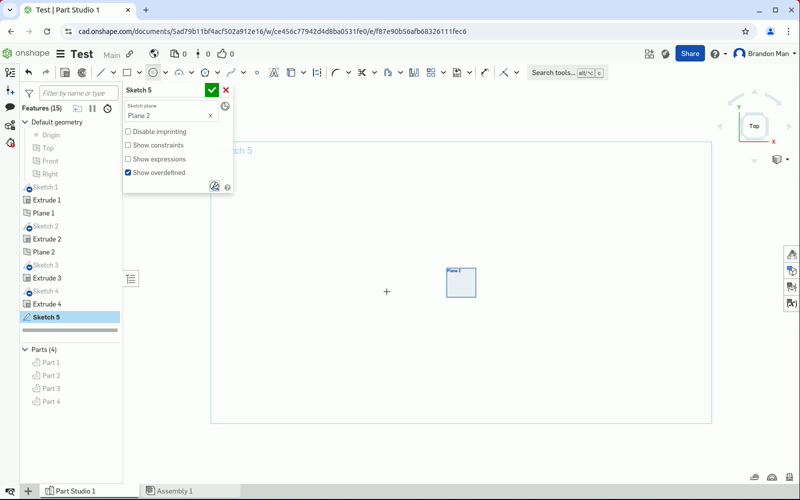
key_up(shift)
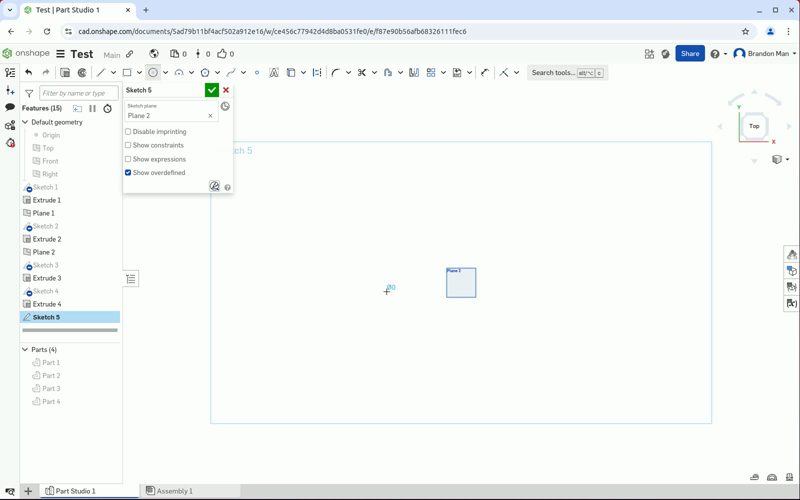
mouse_move(396, 291)
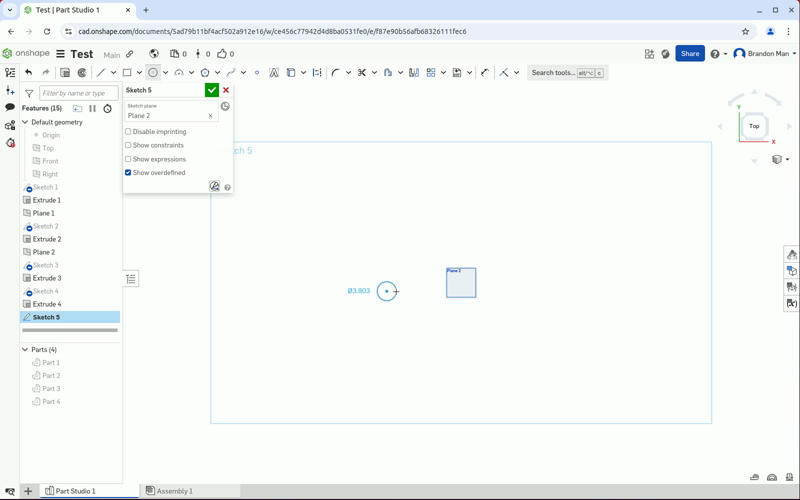
click(396, 291)
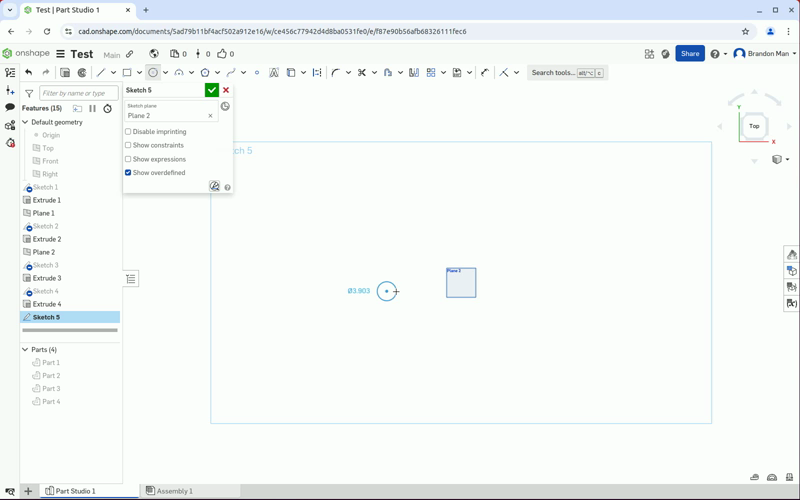
key(esc)
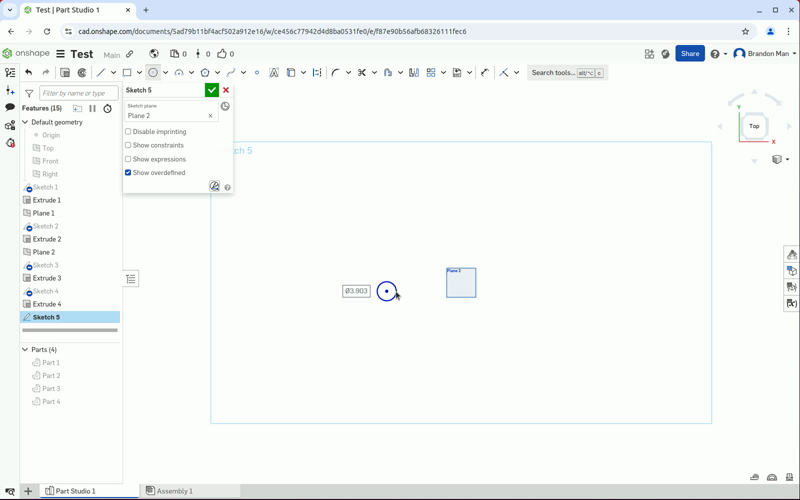
mouse_move(381, 285)
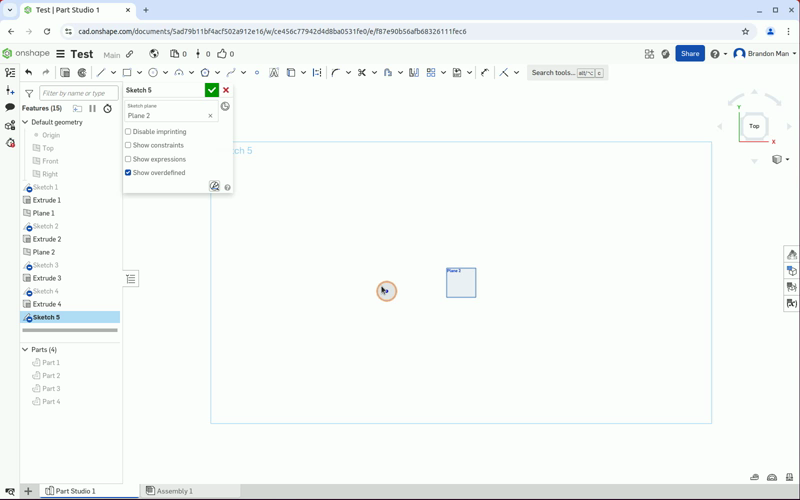
scroll(6)
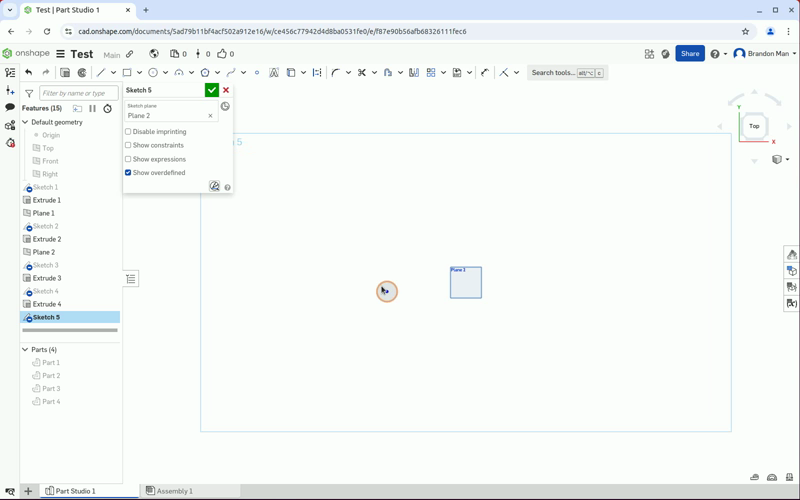
scroll(6)
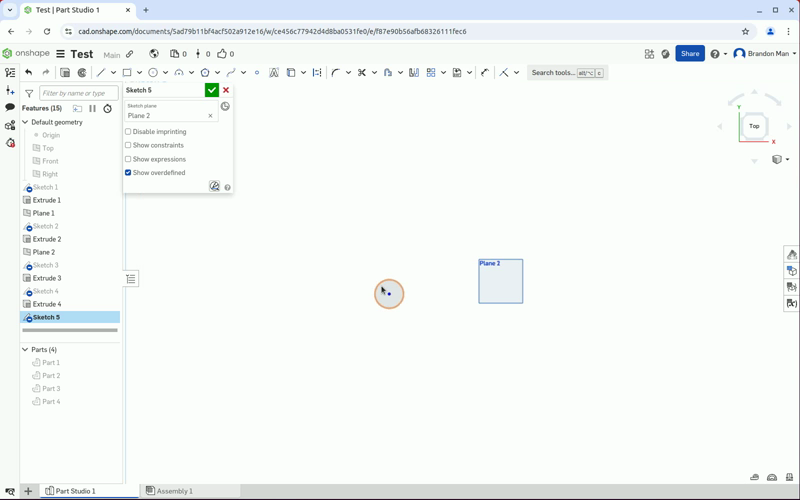
scroll(6)
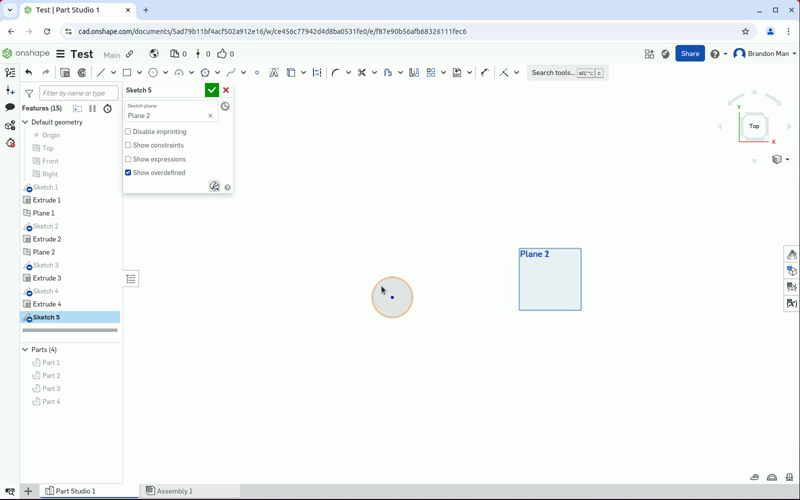
scroll(6)
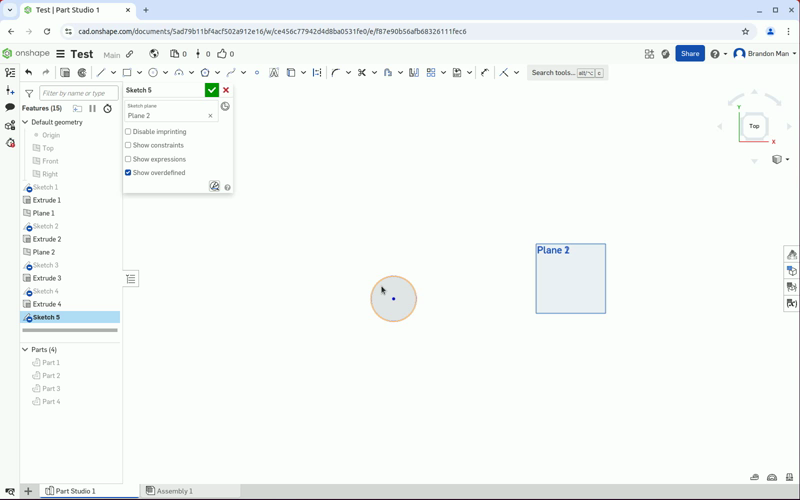
scroll(6)
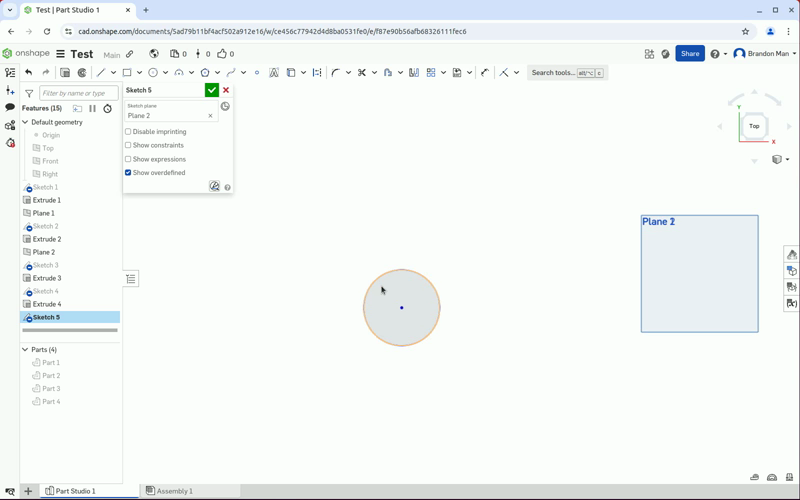
scroll(6)
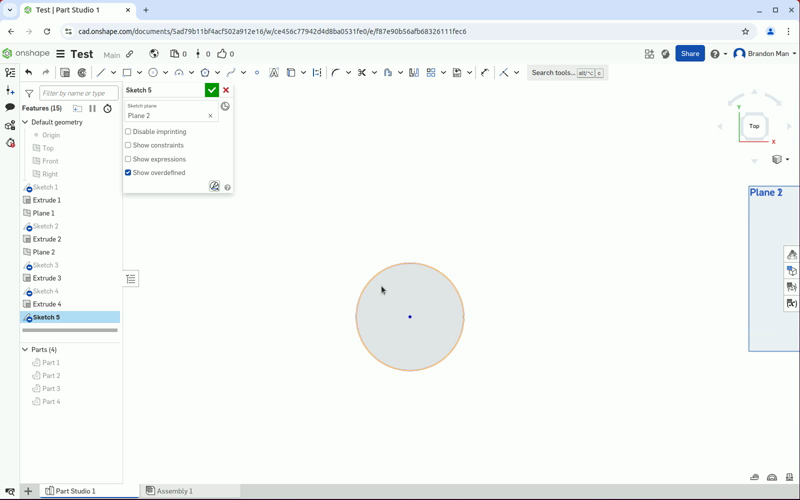
scroll(6)
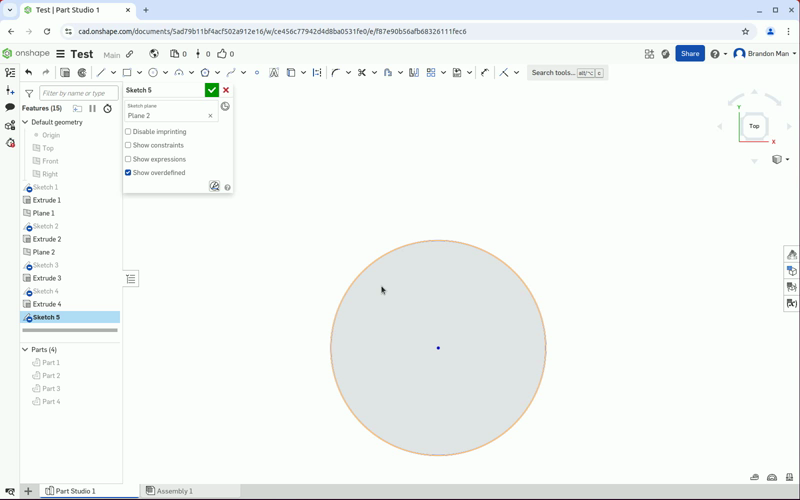
click(381, 285)
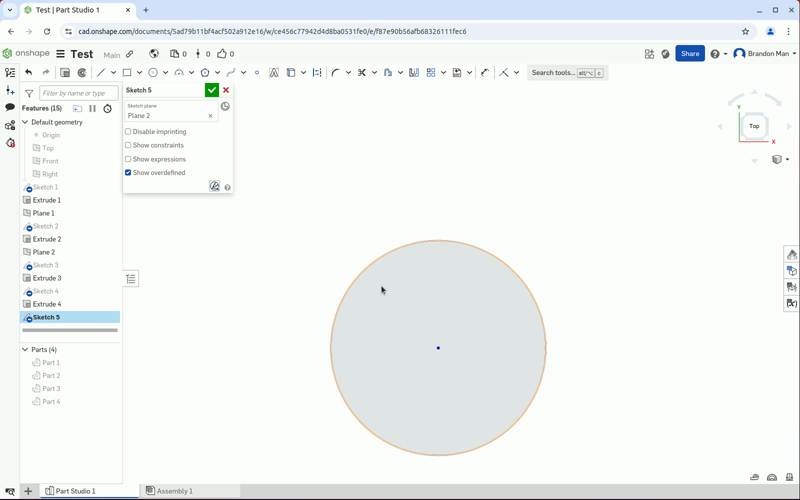
scroll(-6)
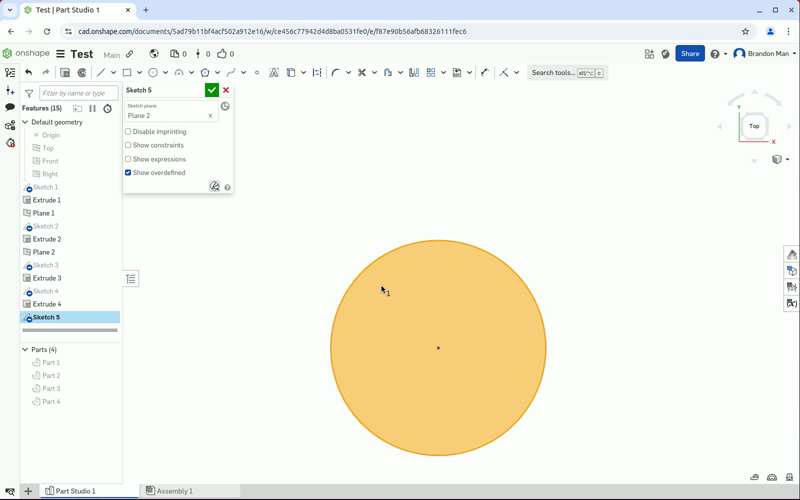
scroll(-6)
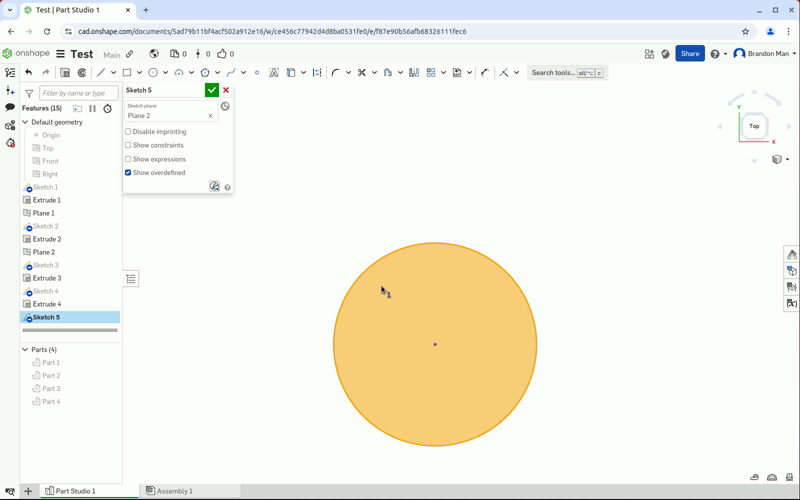
scroll(-6)
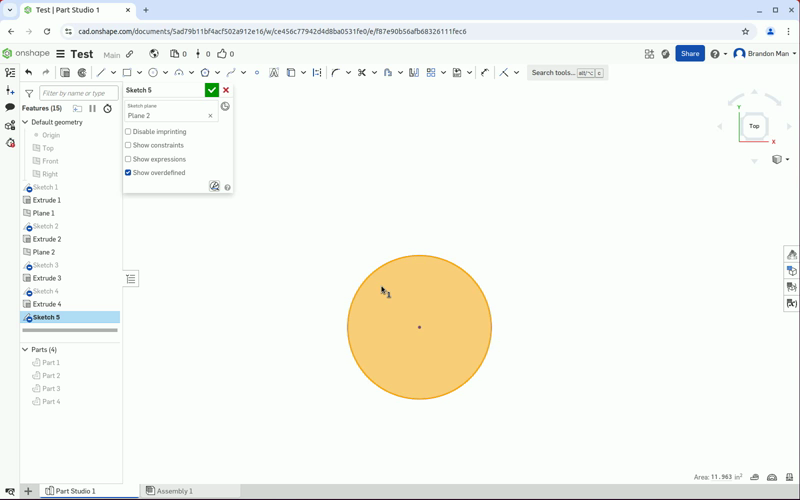
scroll(-6)
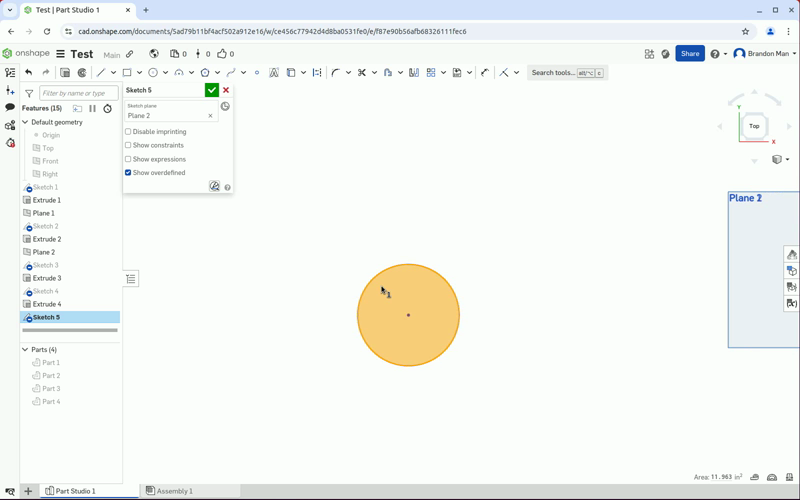
scroll(-6)
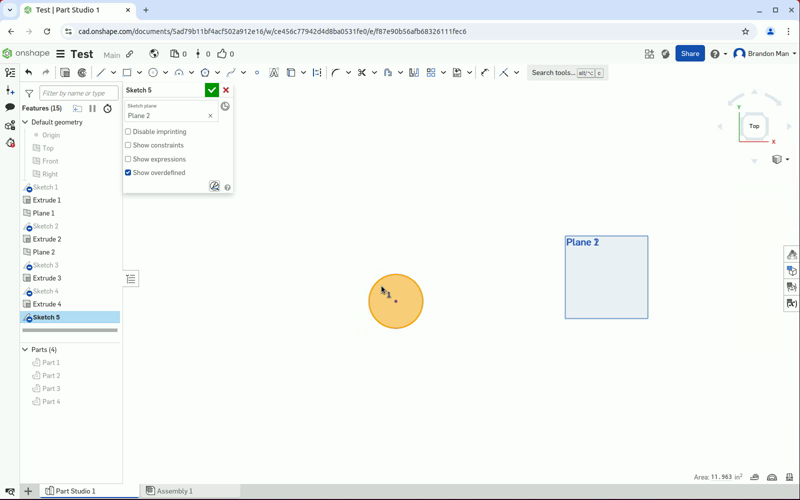
scroll(-6)
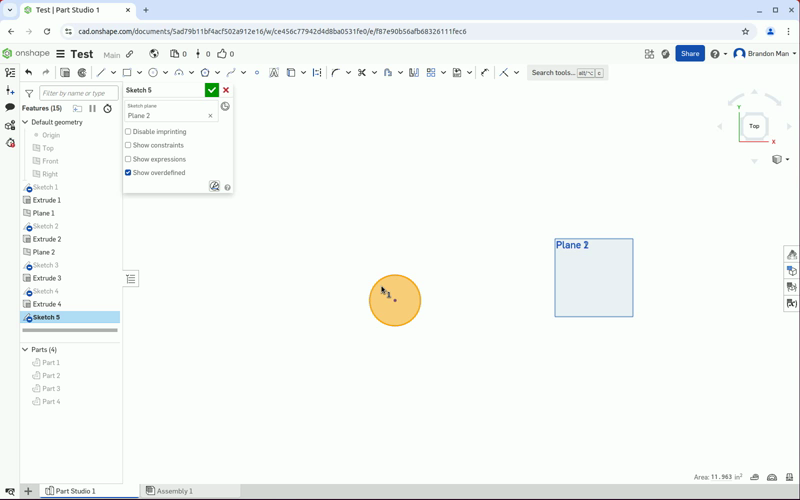
scroll(-6)
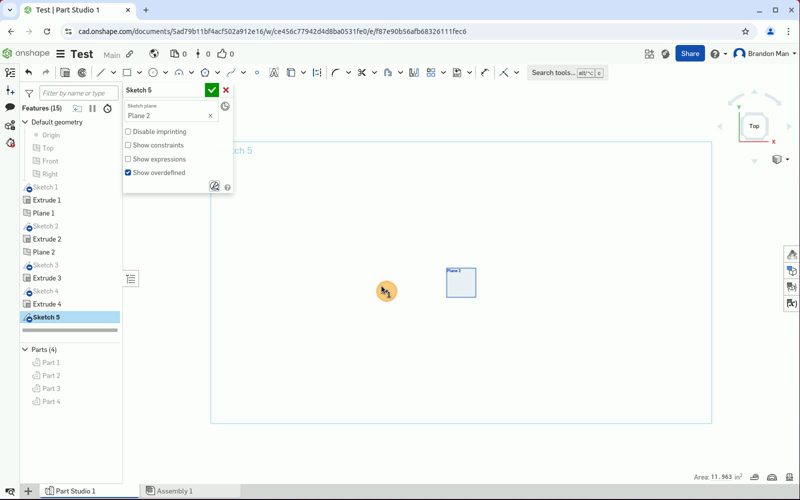
mouse_move(73, 352)
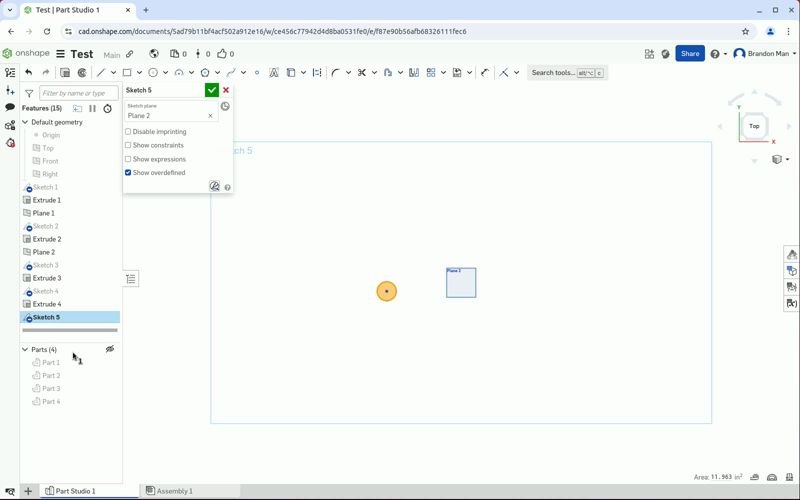
key(shift+y)
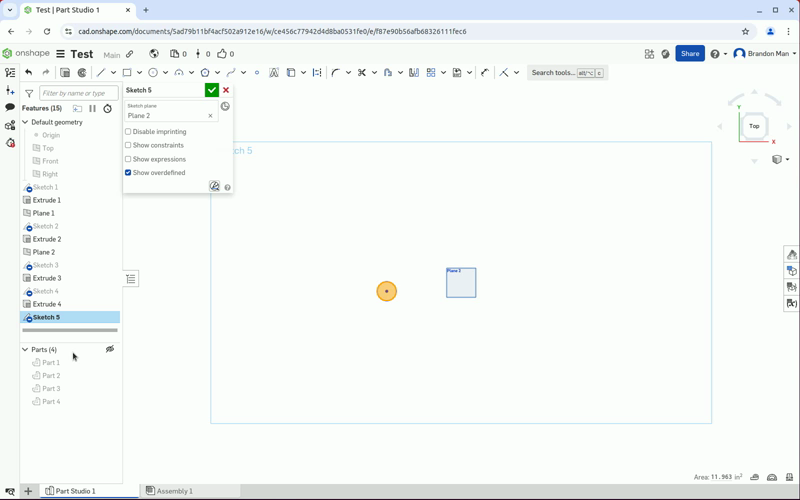
key(shift+e)
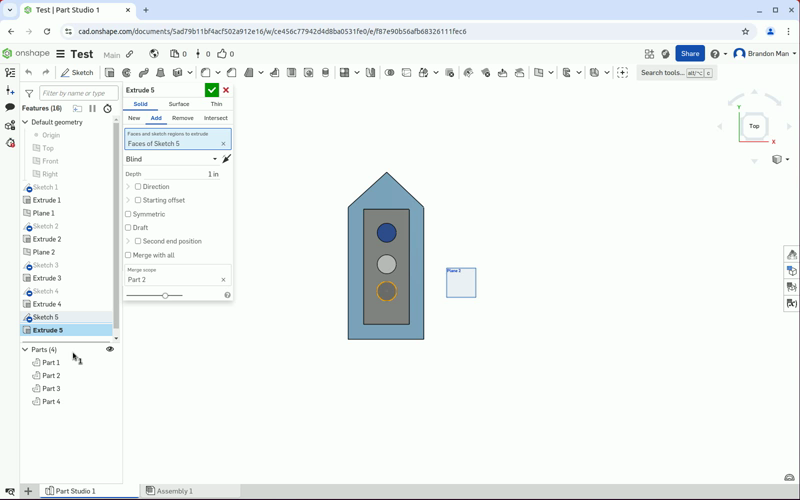
mouse_move(143, 106)
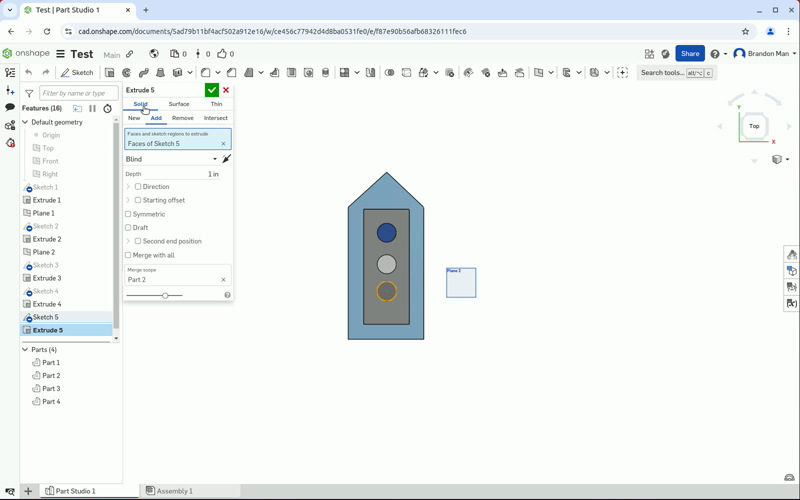
click(143, 106)
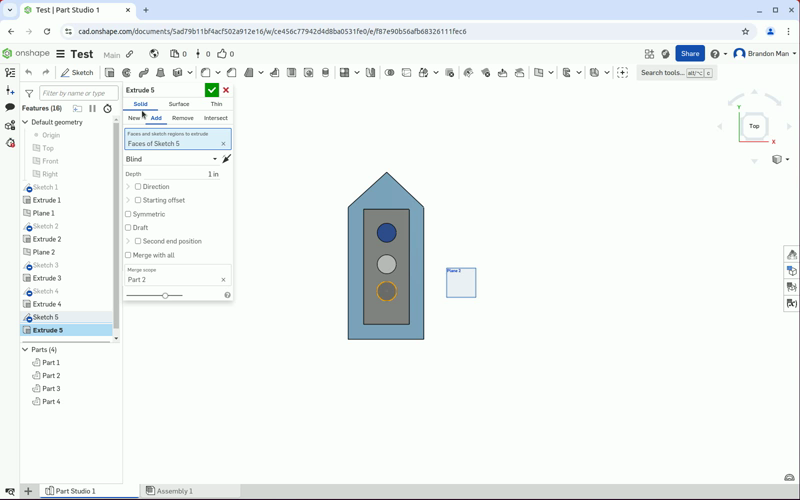
mouse_move(137, 120)
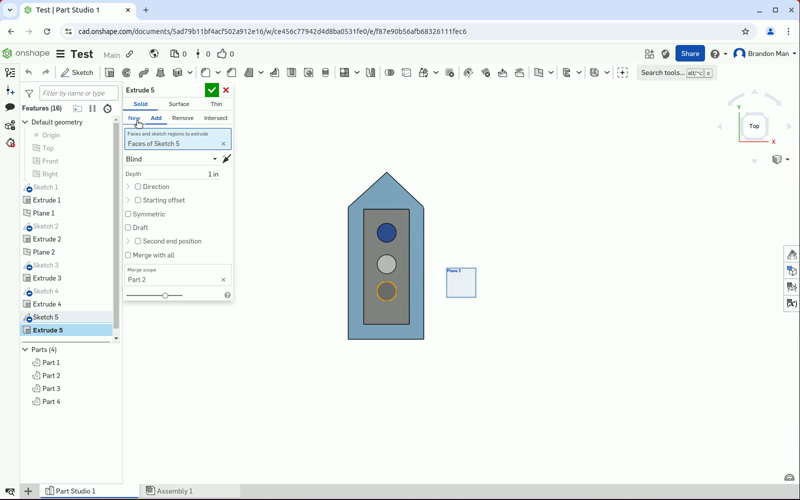
click(137, 120)
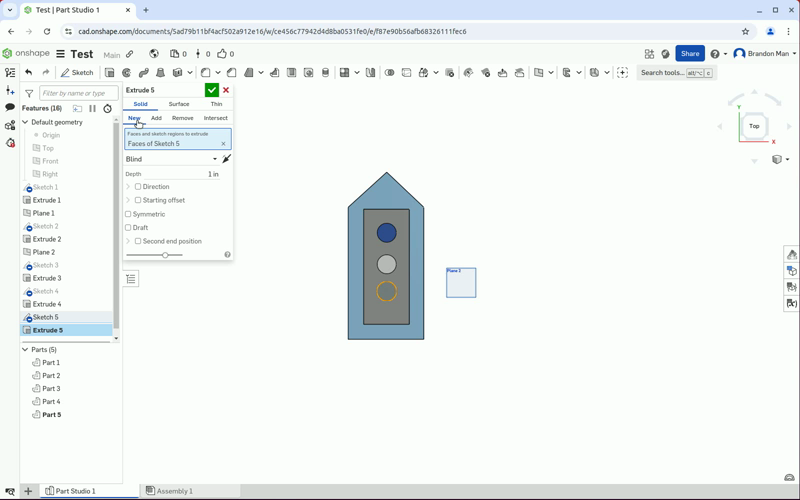
key(tab, 4)
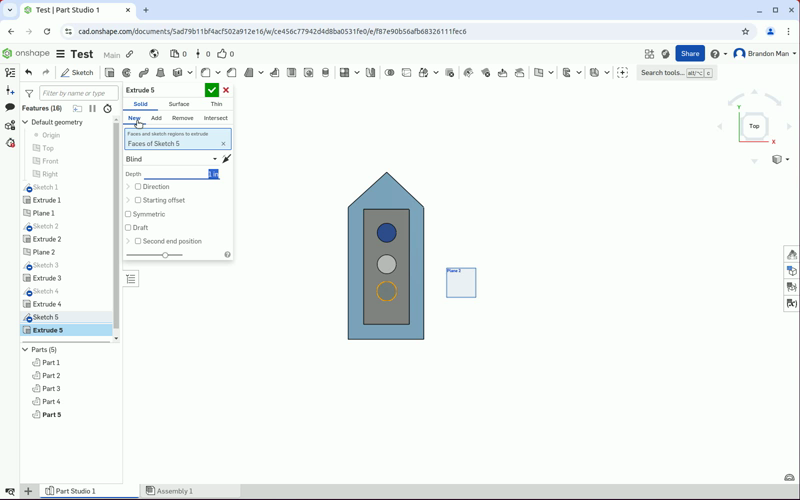
text(5.777)
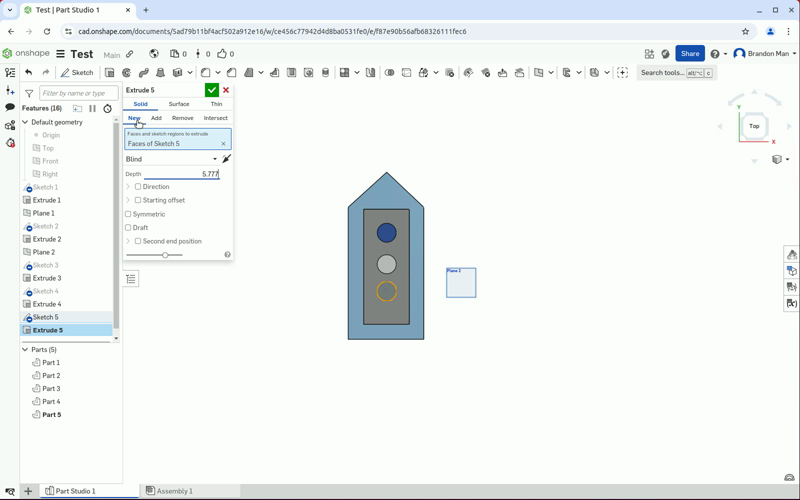
key(enter)
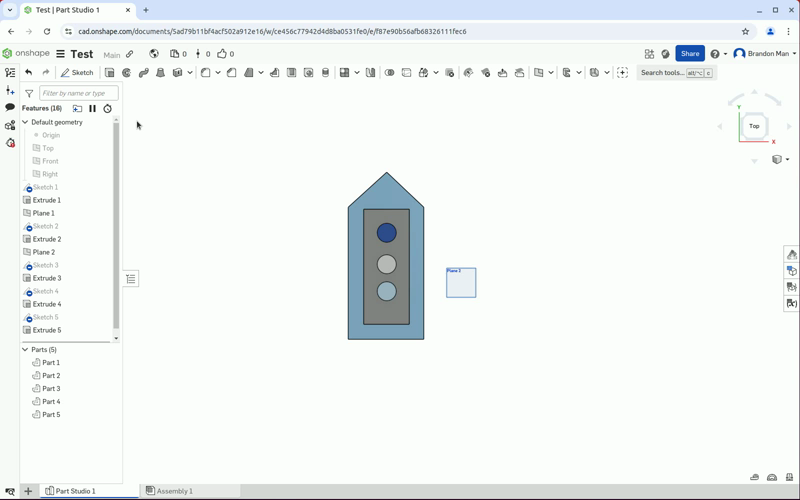
key(shift+h)
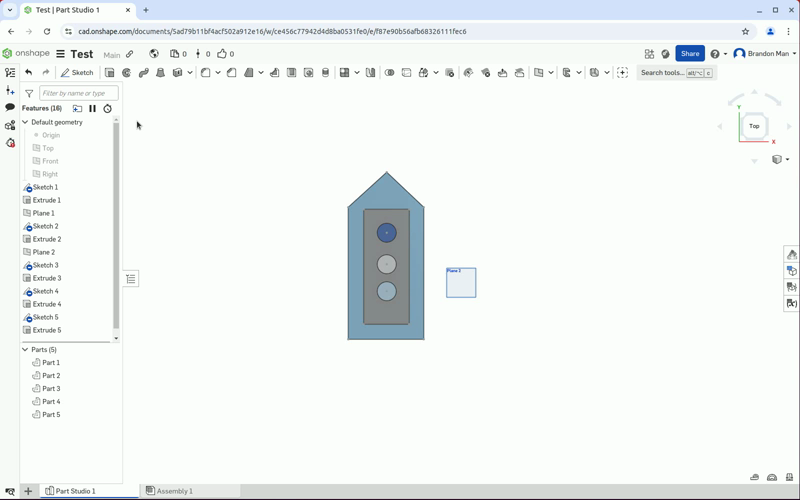
key(shift+h)
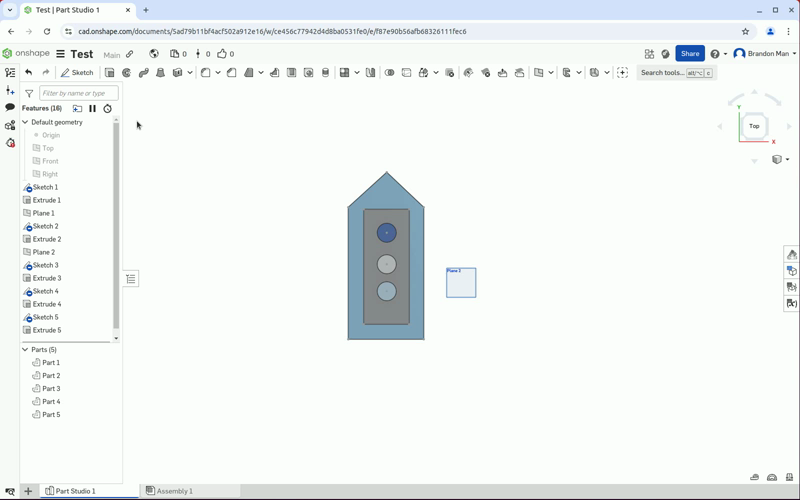
key(shift+7)
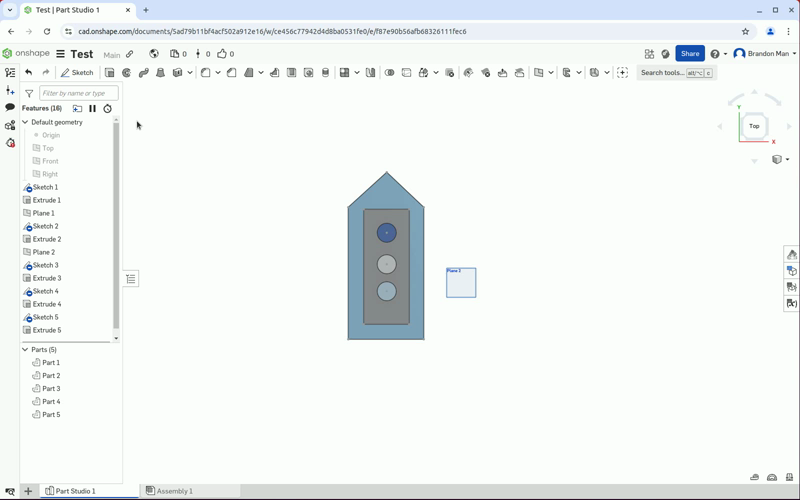
key(up, 3)
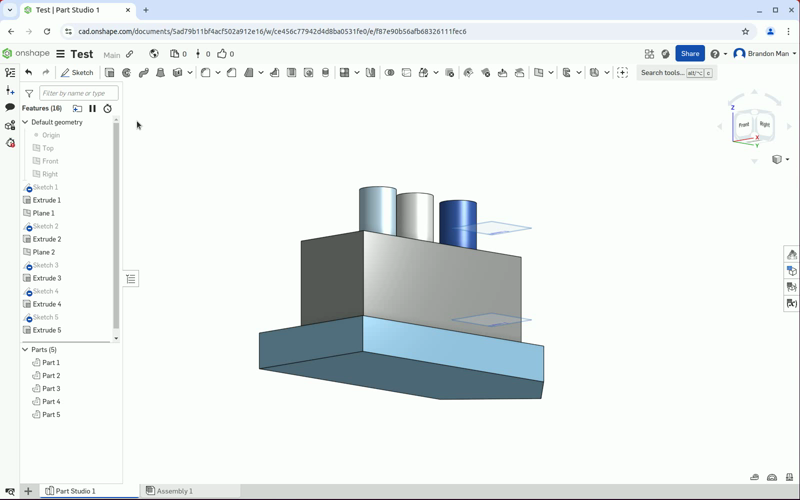
key(left, 3)
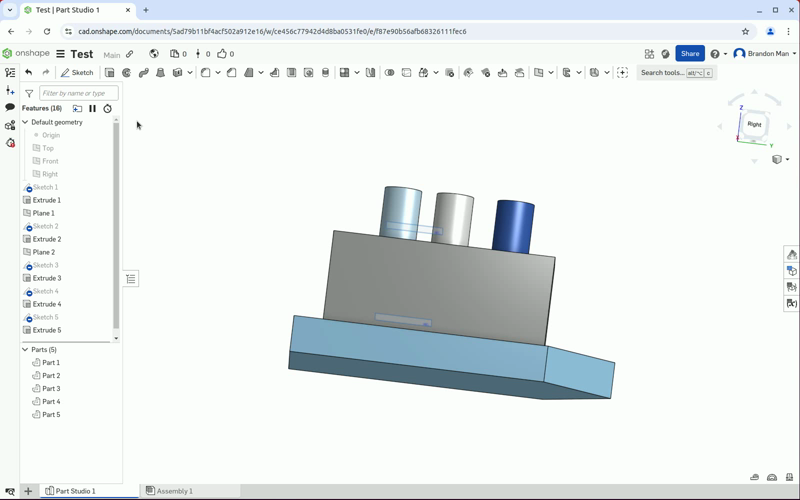
key(right, 3)
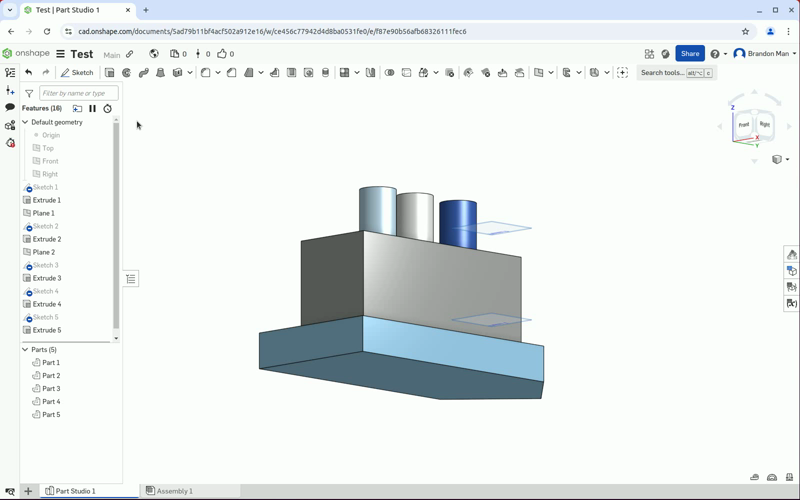
key(down, 3)
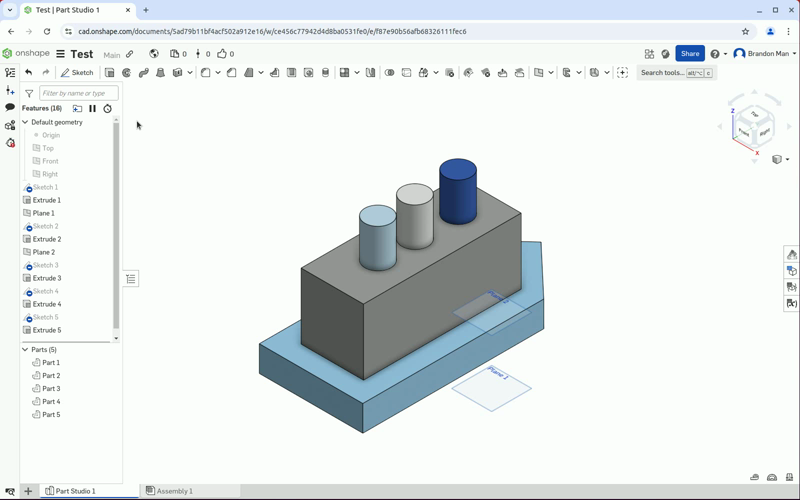
mouse_move(69, 189)
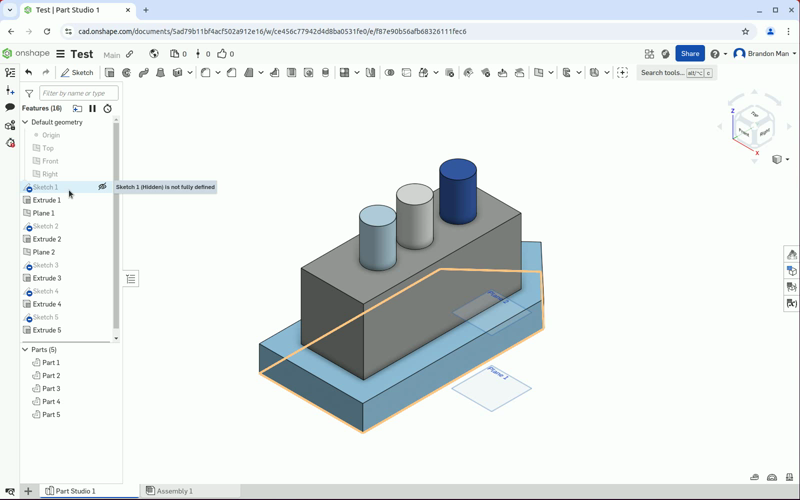
click(69, 189)